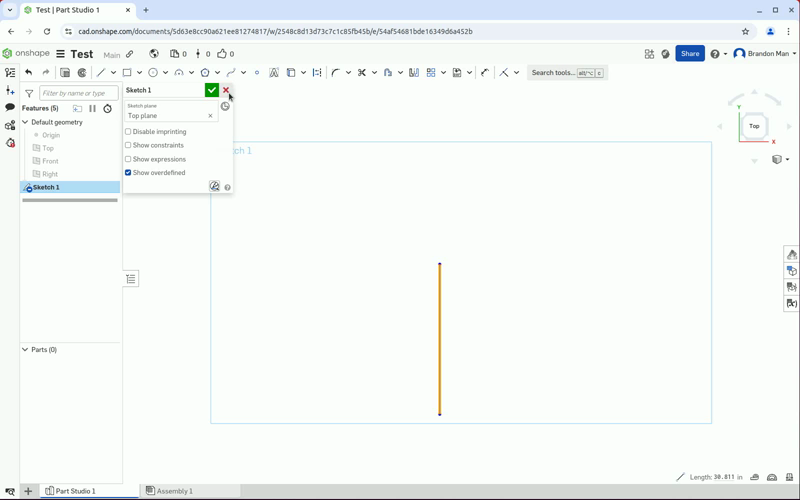
key(shift+h)
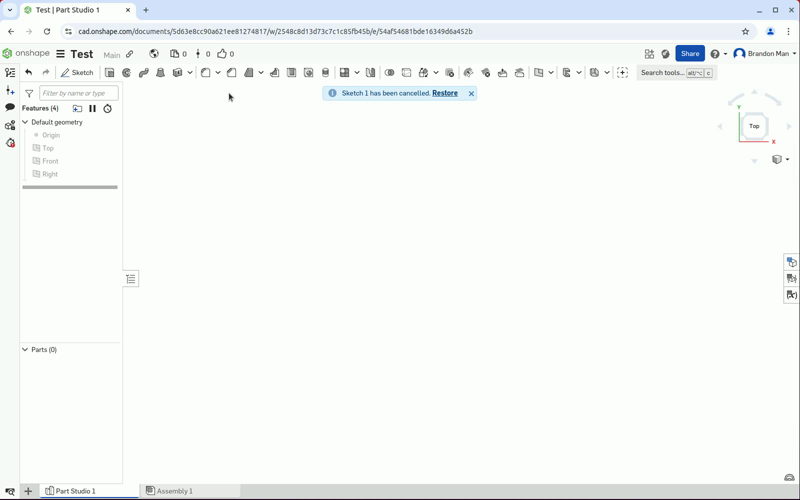
mouse_move(73, 352)
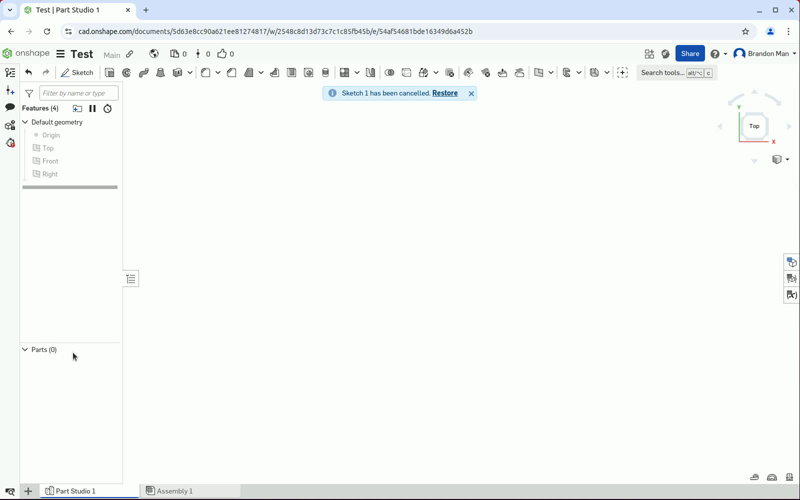
key(y)
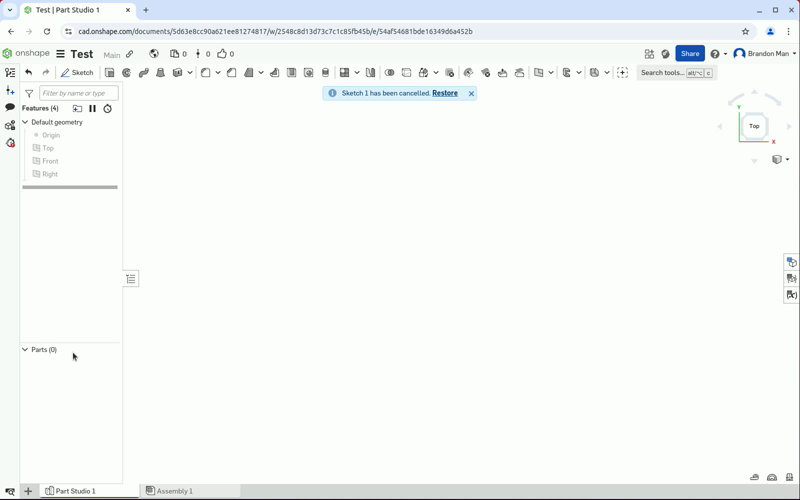
key(shift+p)
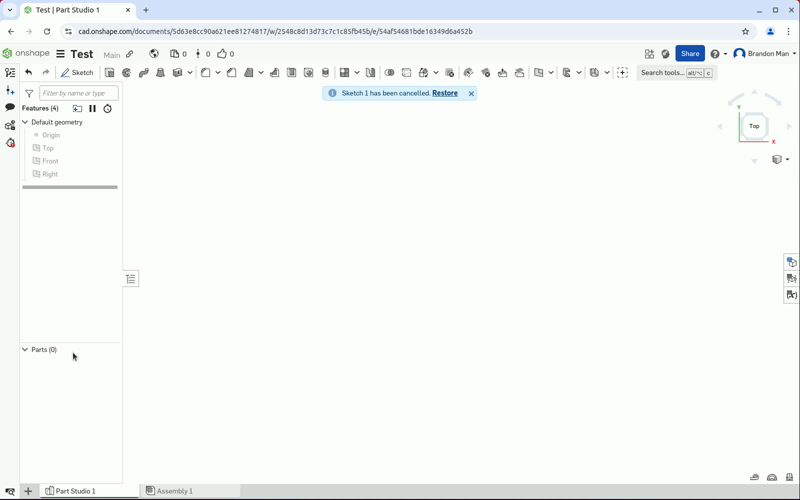
key(space)
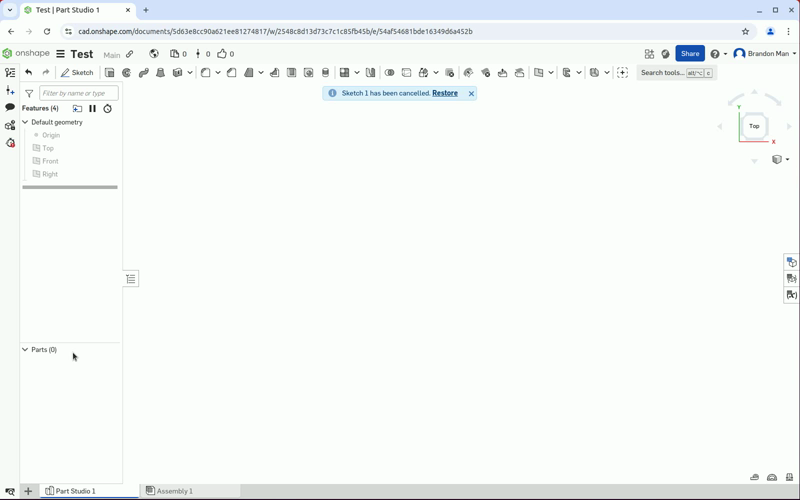
key_down(shift)
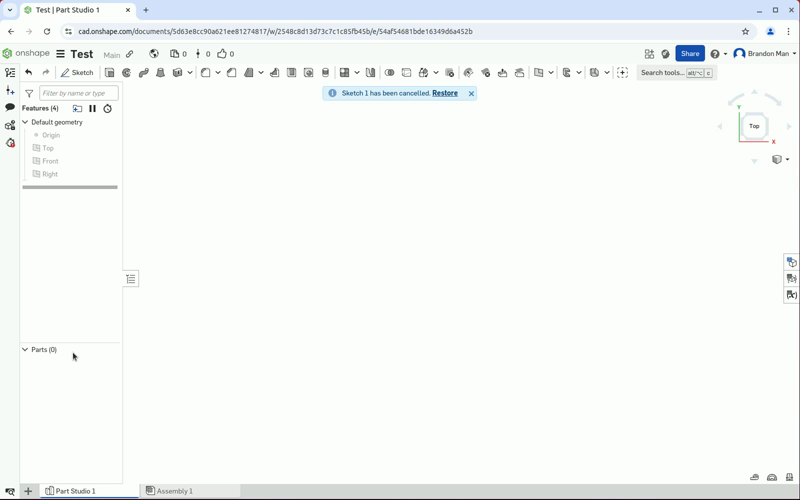
key(up)
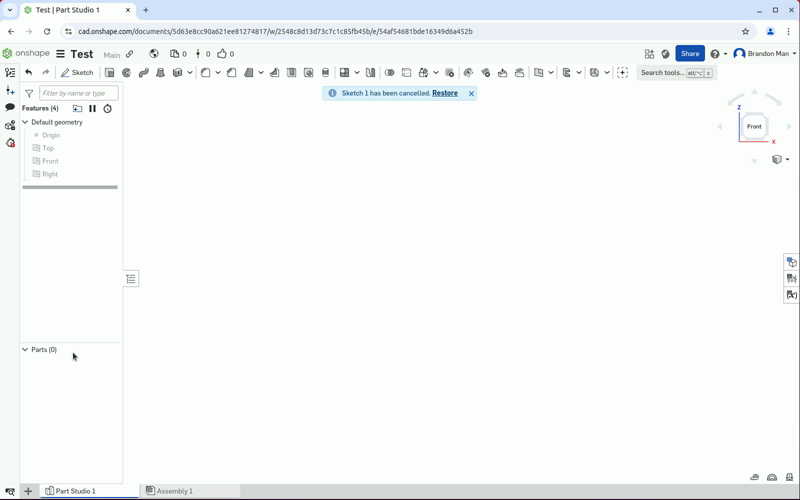
key_up(shift)
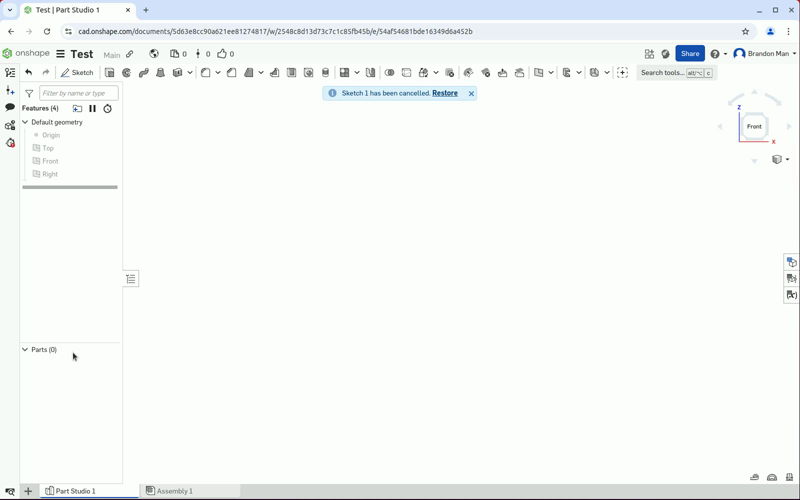
mouse_move(73, 352)
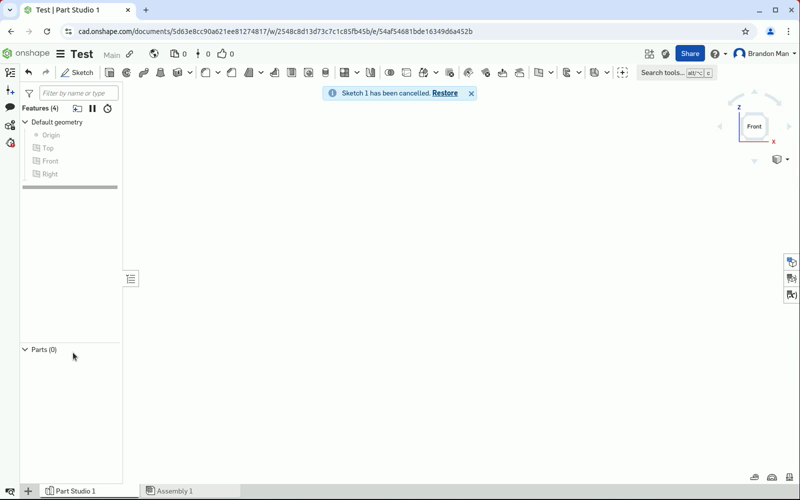
key(shift+y)
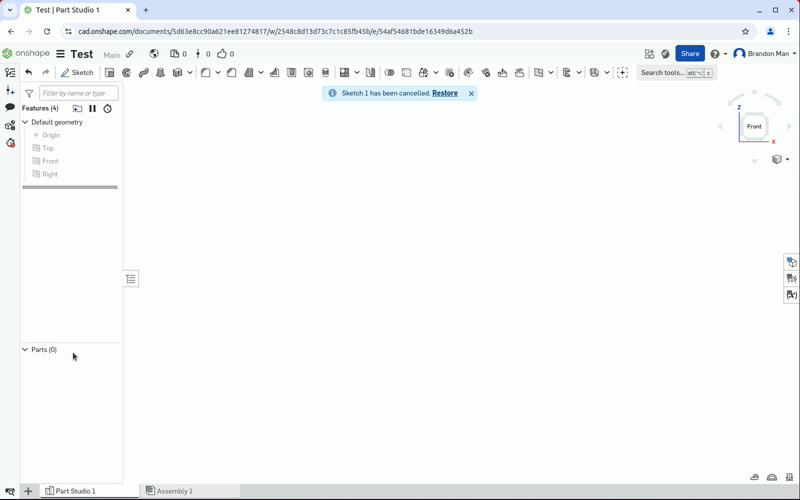
key(shift+s)
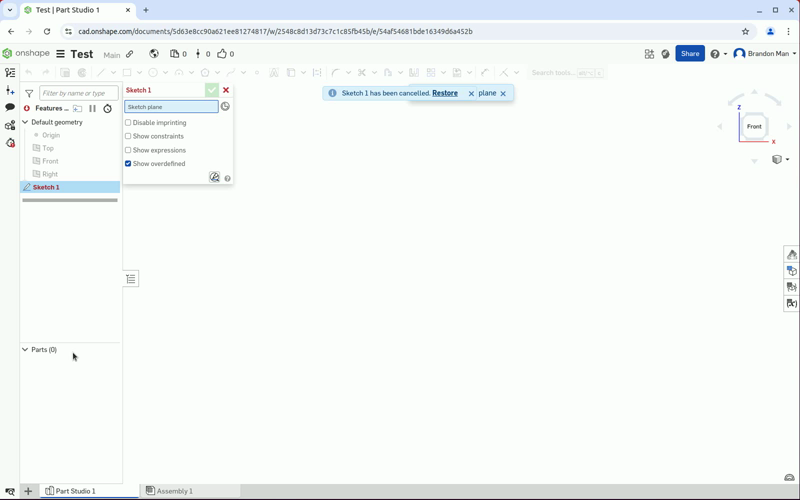
mouse_move(73, 163)
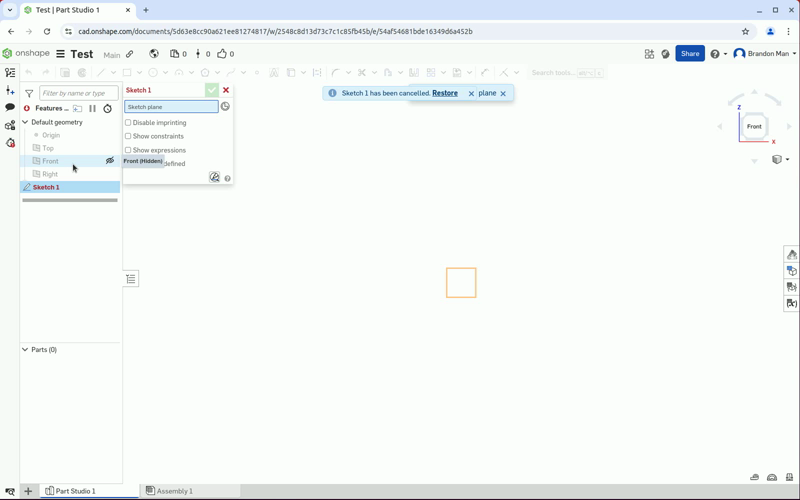
click(73, 163)
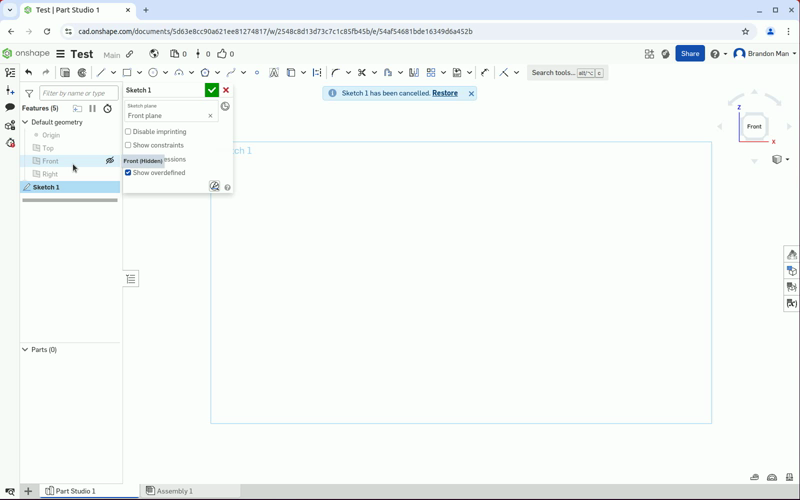
mouse_move(73, 352)
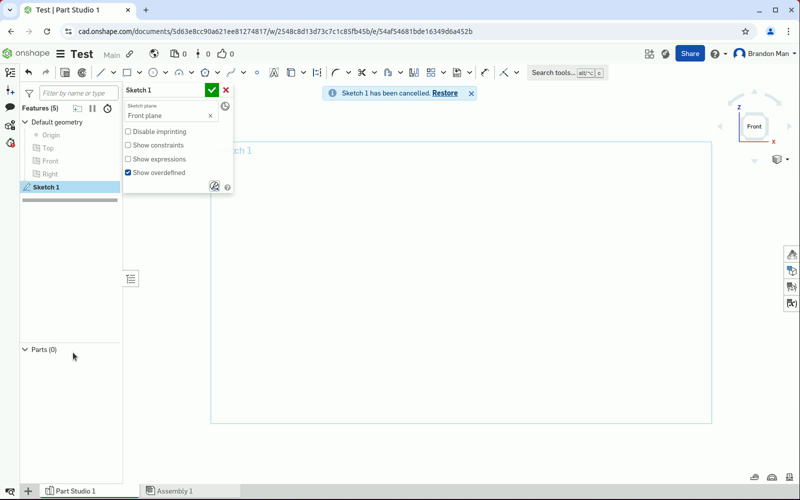
key(y)
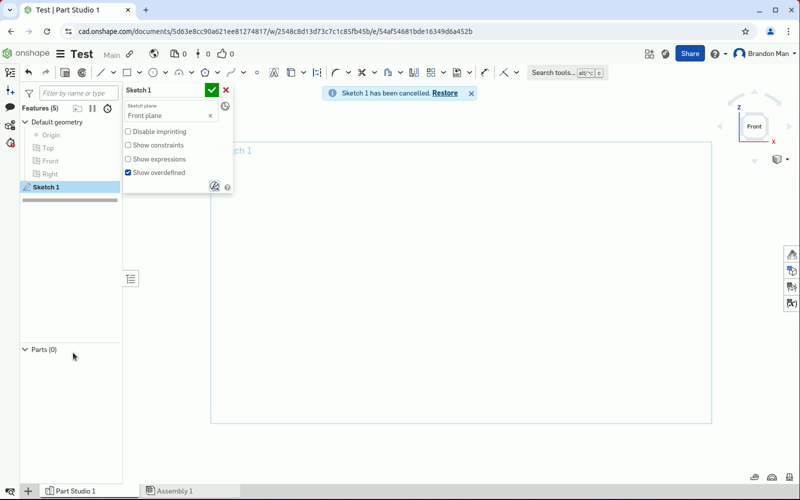
key(l)
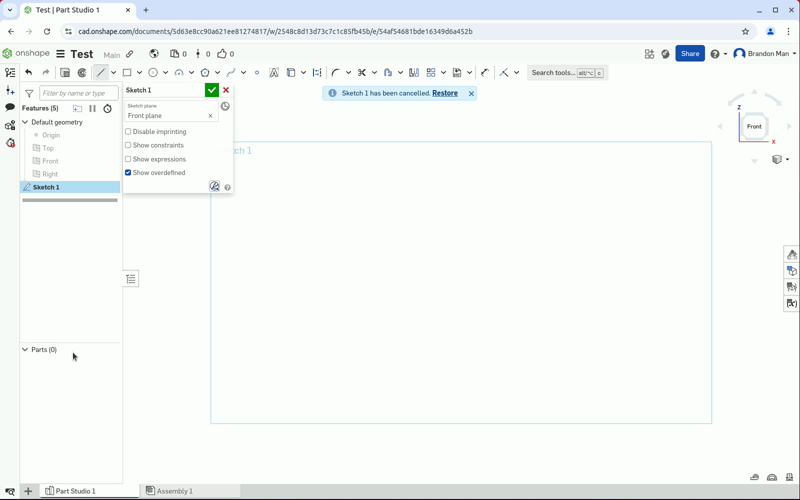
key_down(shift)
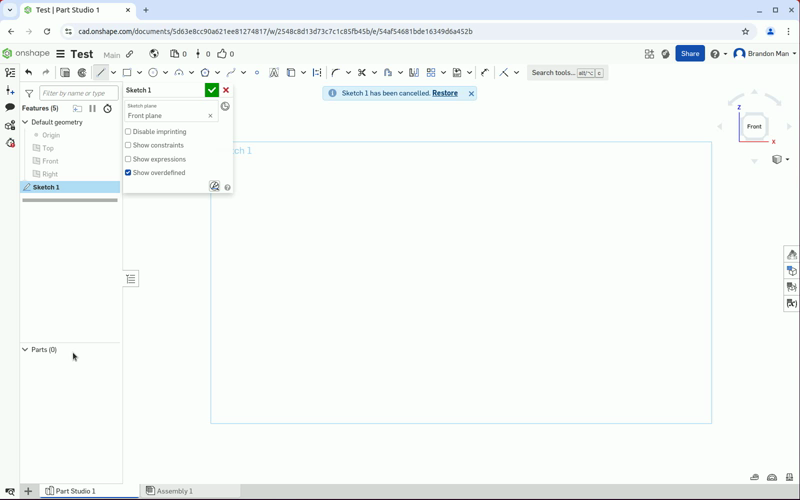
mouse_move(382, 337)
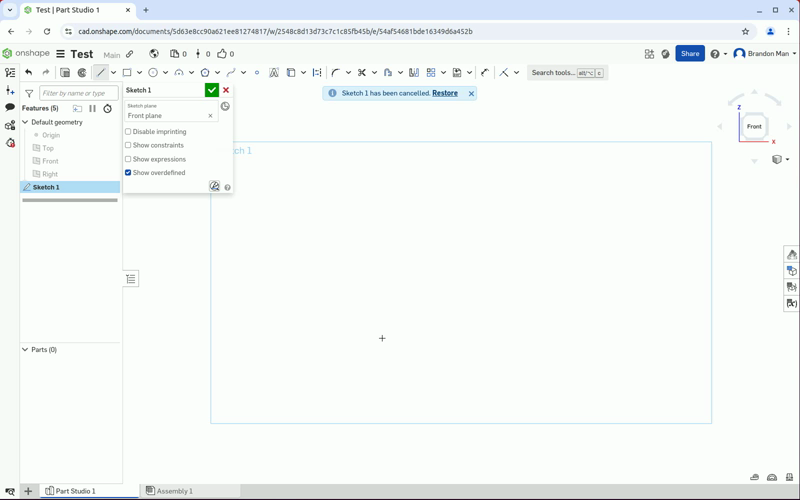
click(382, 337)
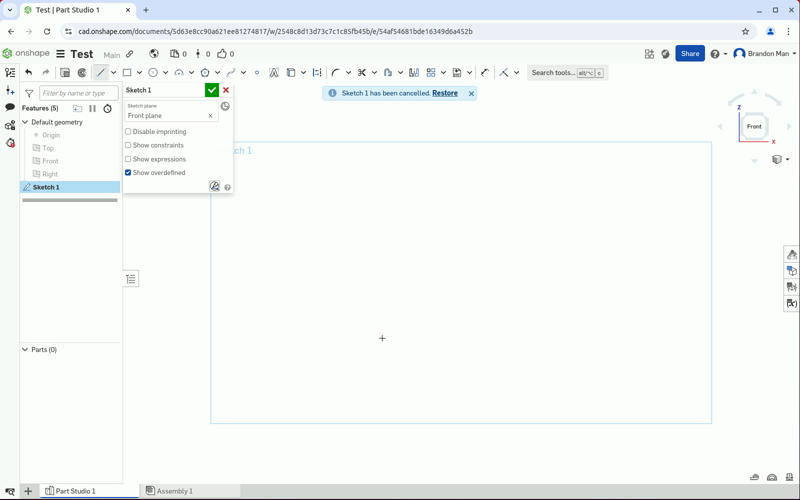
key_up(shift)
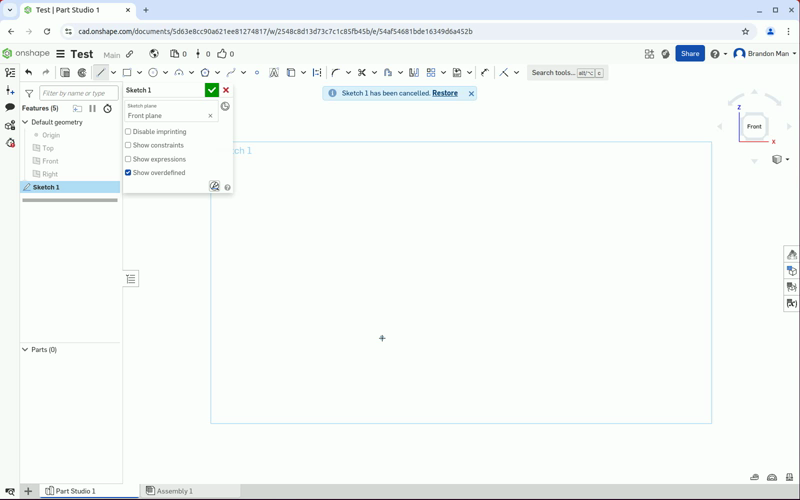
key_down(shift)
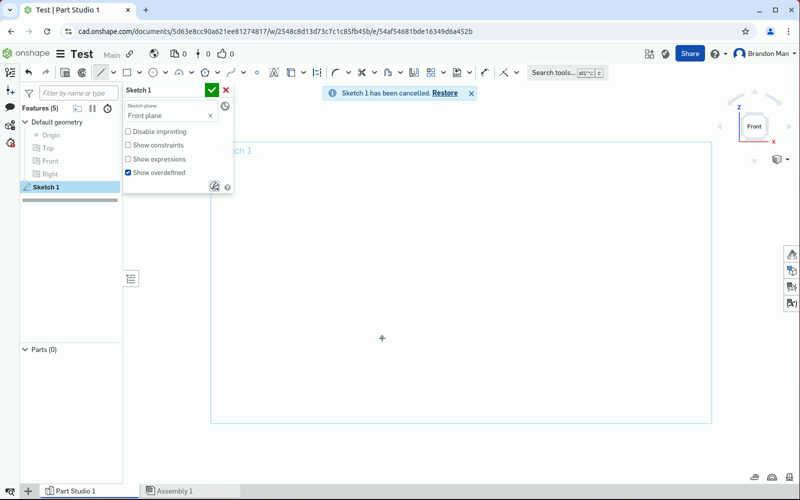
mouse_move(537, 338)
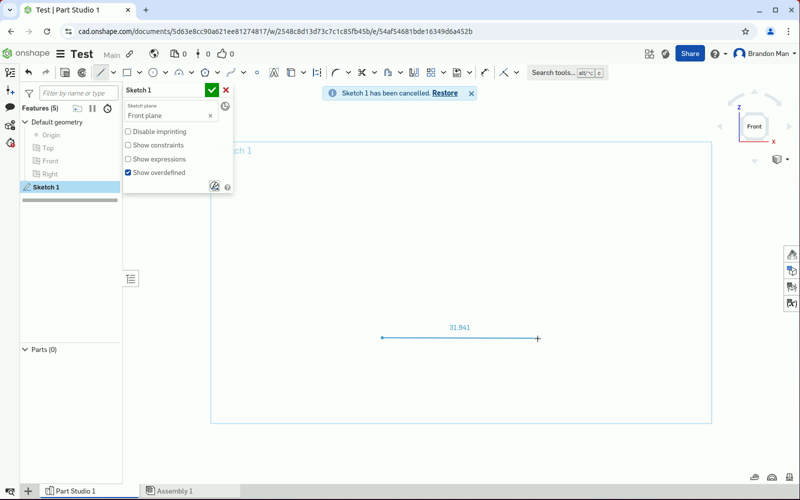
click(537, 338)
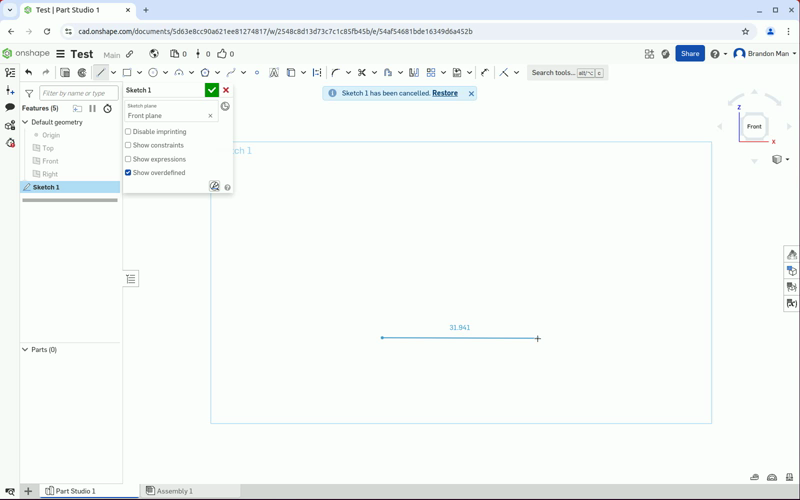
key_up(shift)
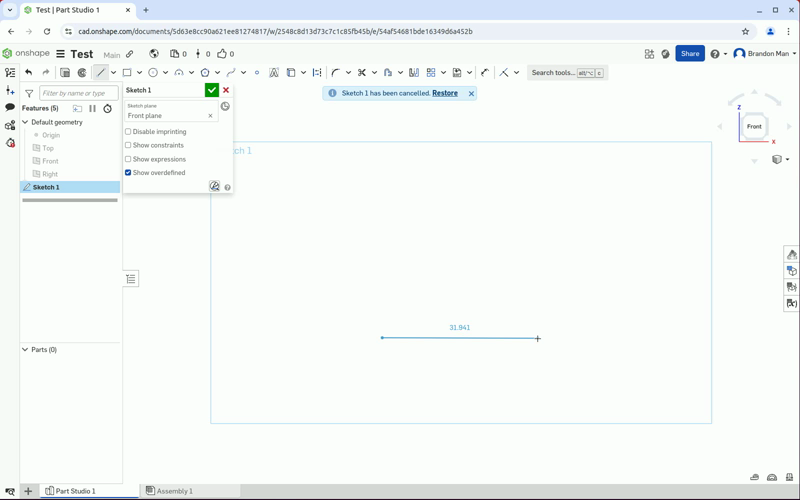
key_down(shift)
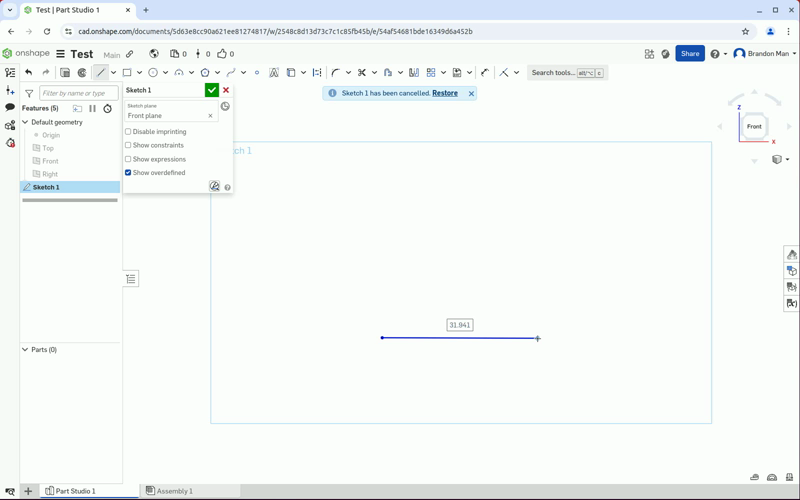
mouse_move(537, 207)
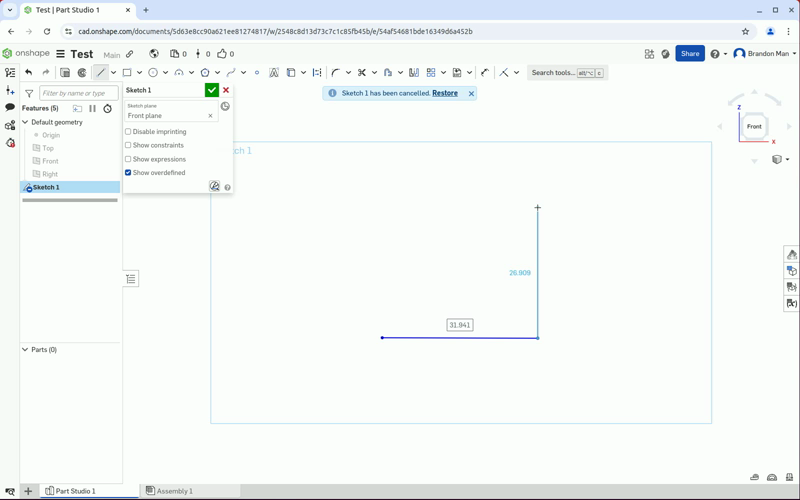
click(537, 207)
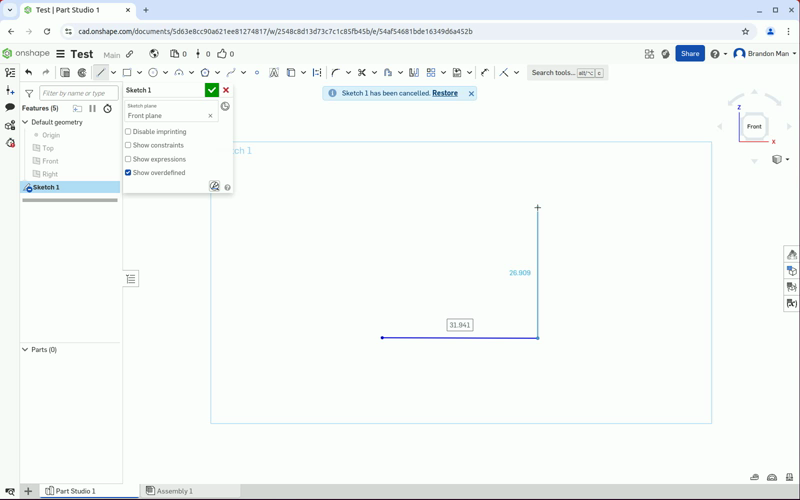
key_up(shift)
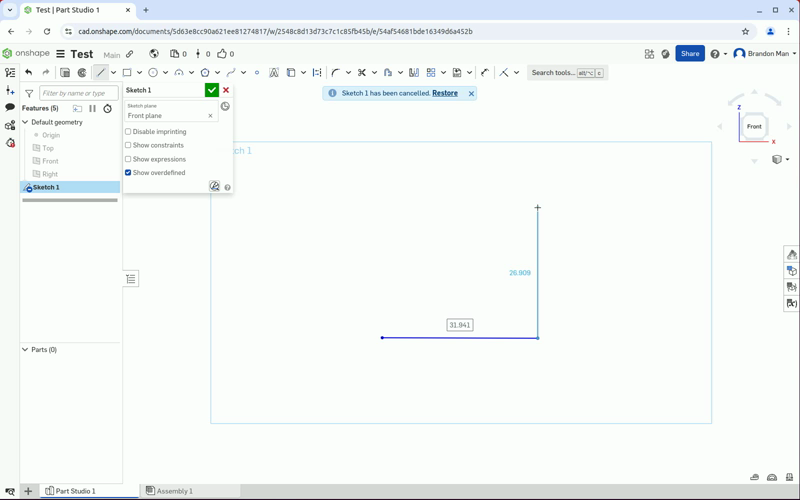
key_down(shift)
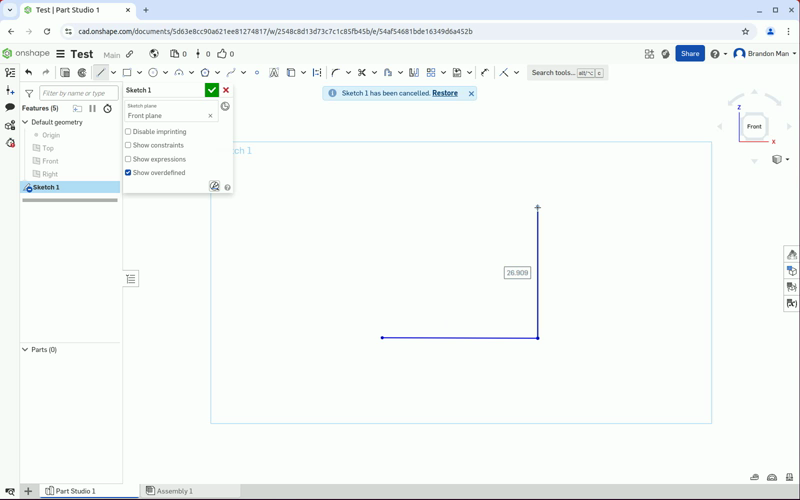
mouse_move(382, 207)
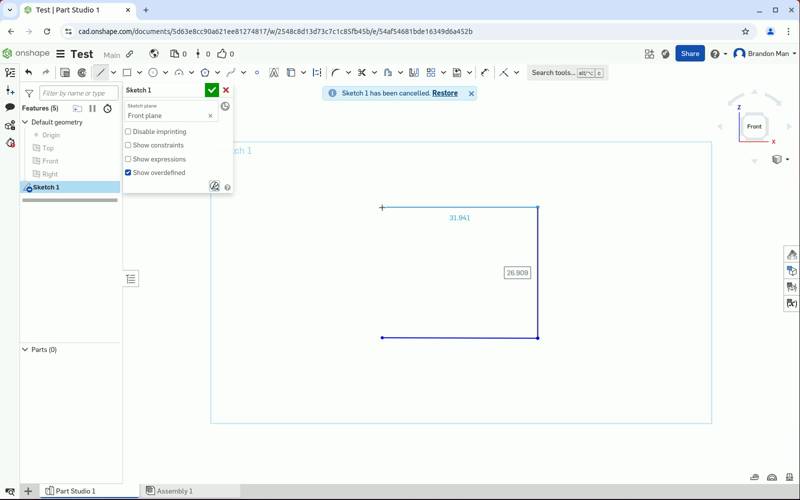
click(382, 207)
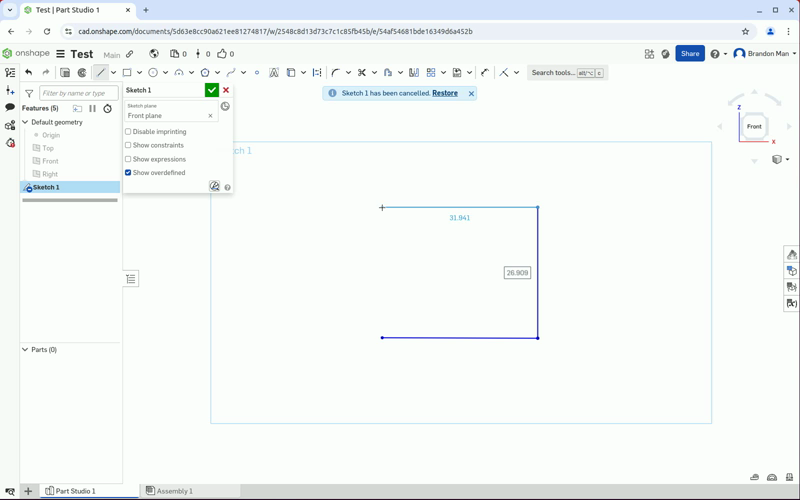
key_up(shift)
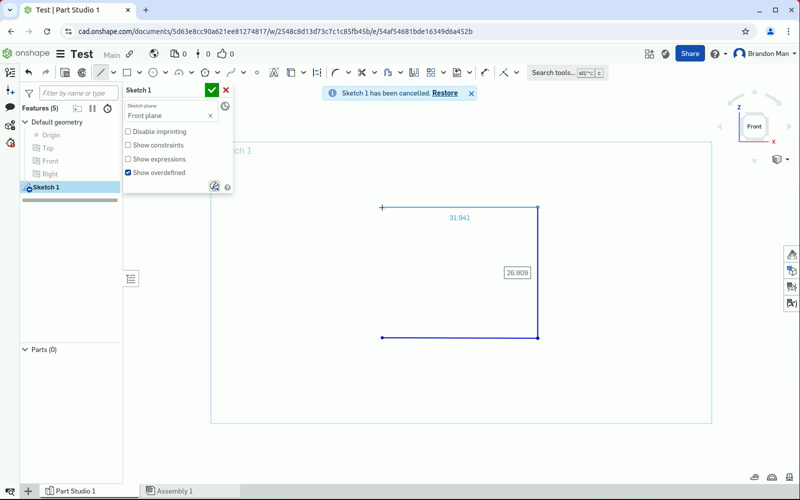
key_down(shift)
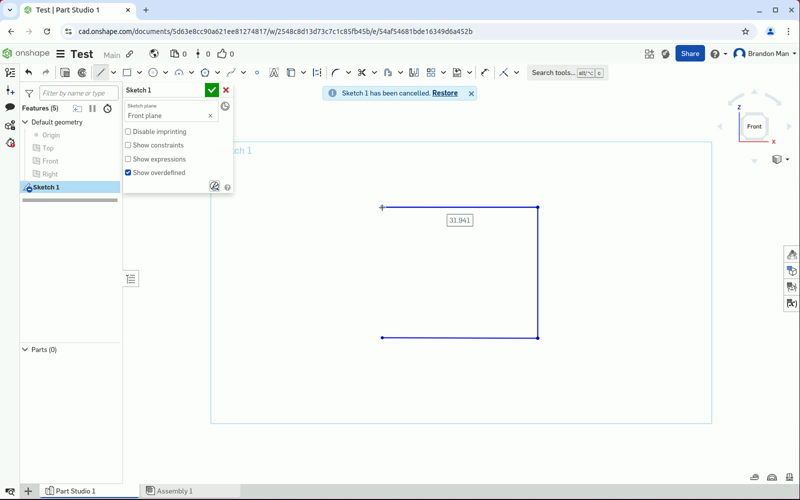
mouse_move(382, 337)
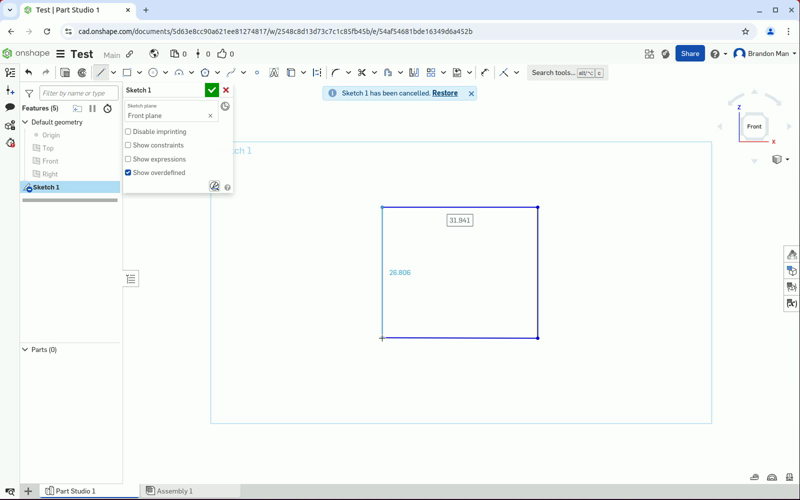
key_up(shift)
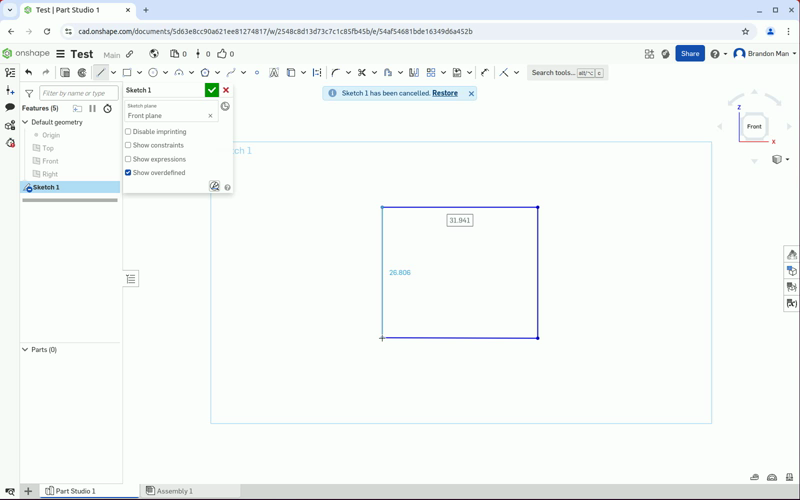
click(382, 337)
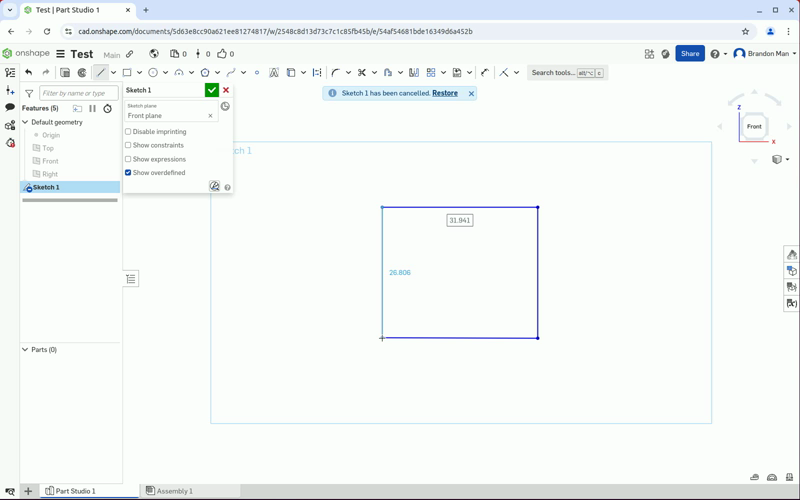
key(esc)
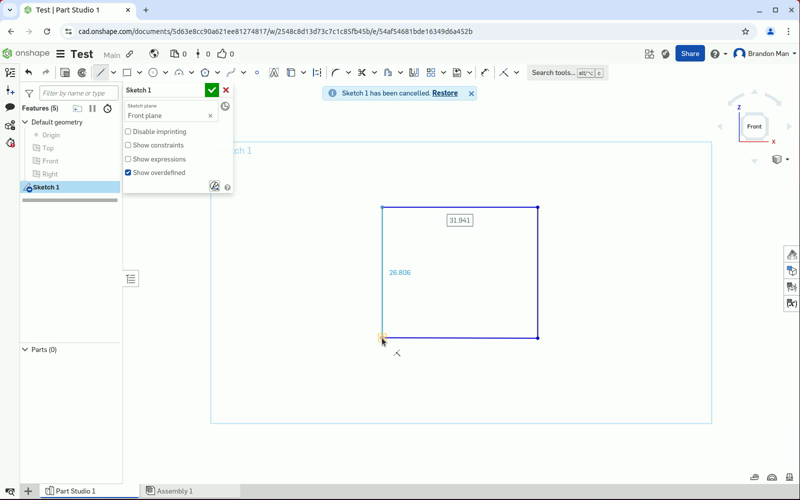
mouse_move(505, 221)
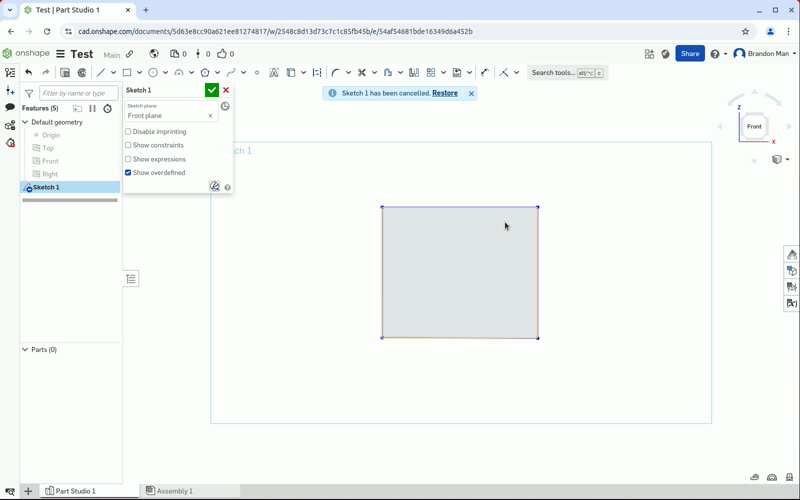
click(505, 221)
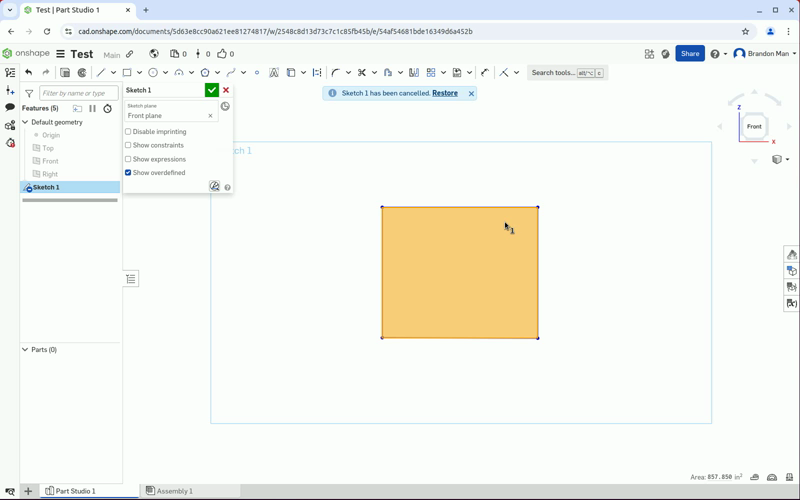
mouse_move(73, 352)
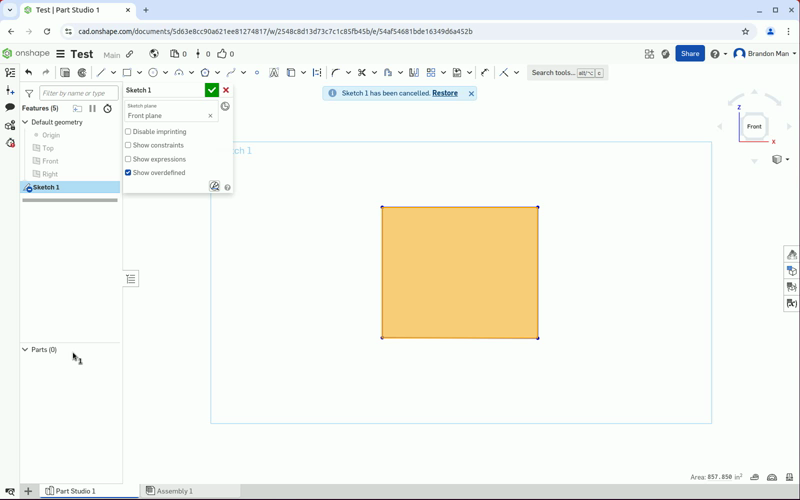
key(shift+y)
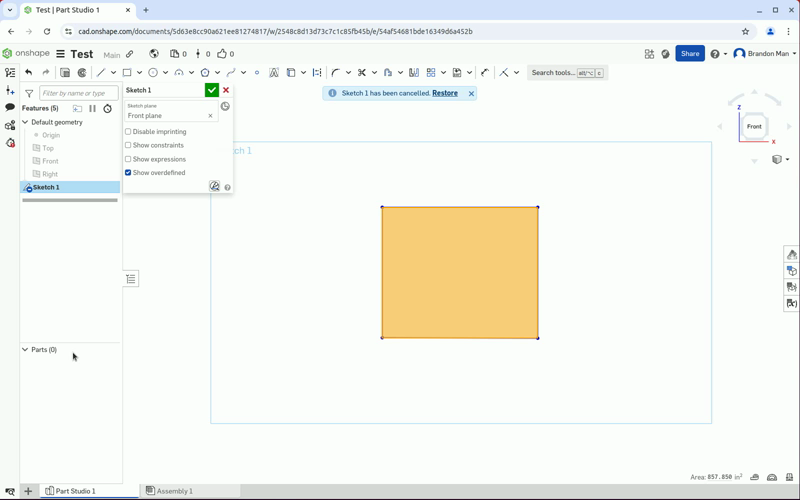
key(shift+e)
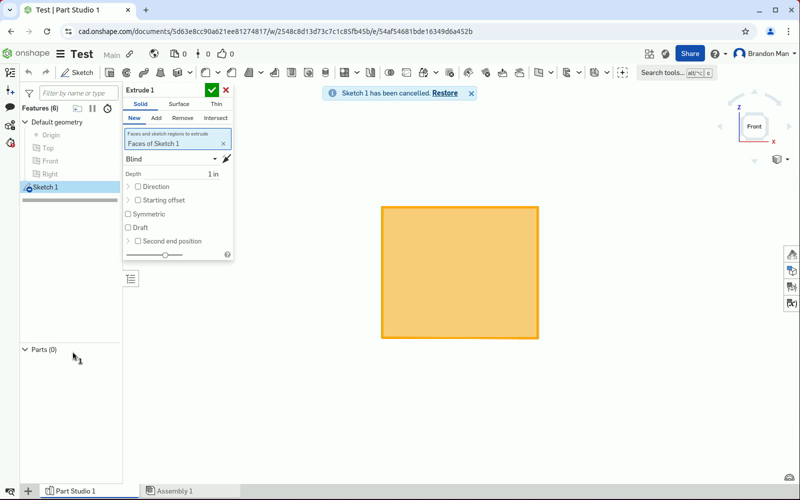
mouse_move(143, 106)
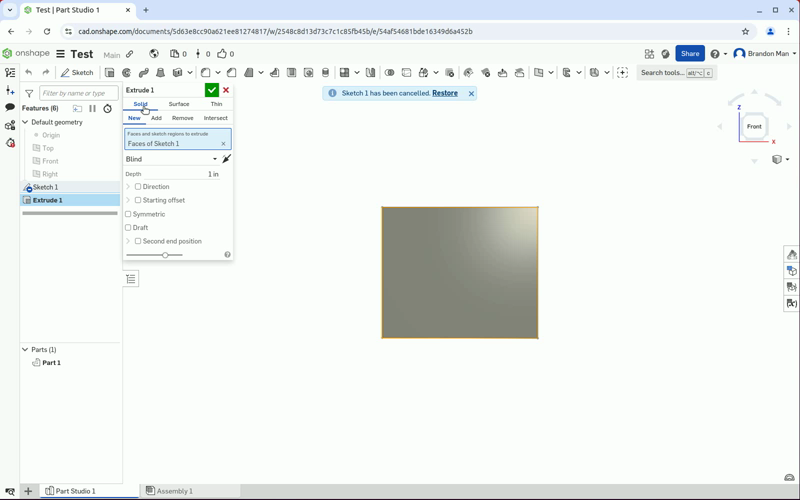
click(143, 106)
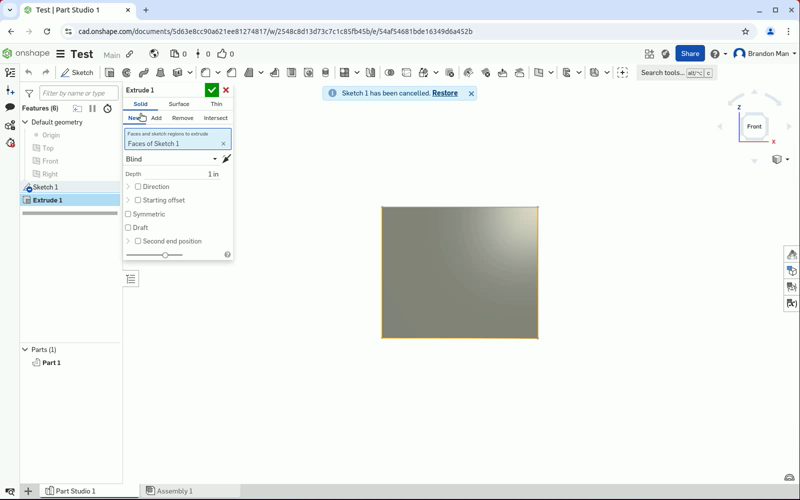
mouse_move(137, 120)
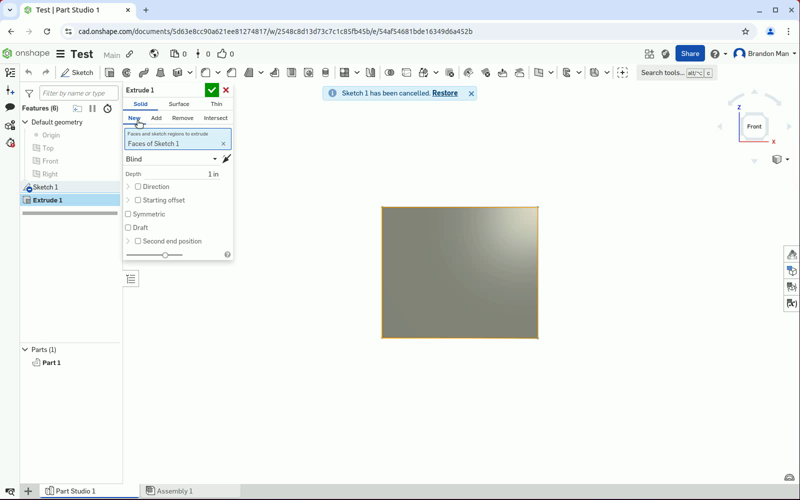
click(137, 120)
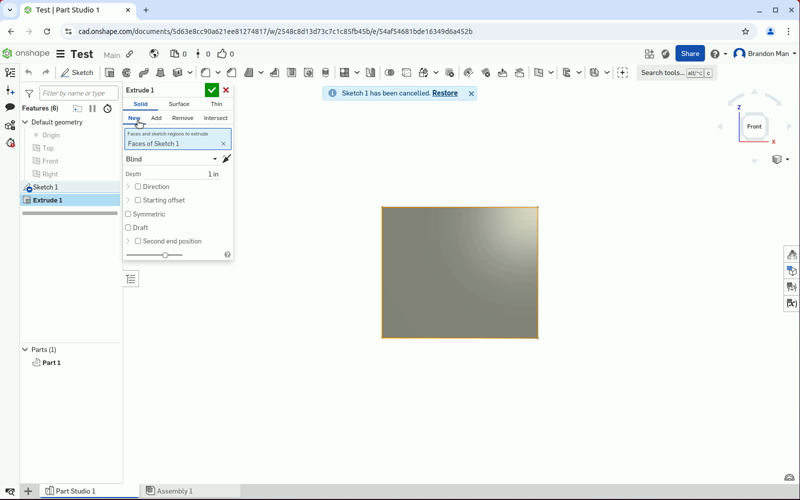
key(tab, 4)
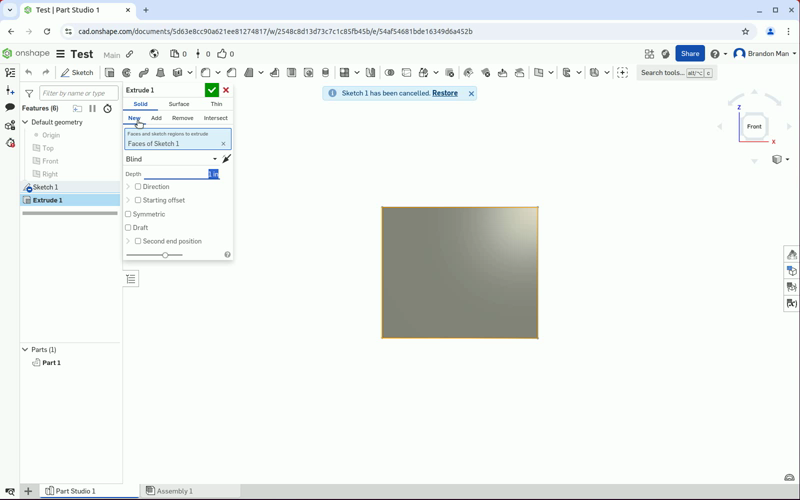
text(5.055)
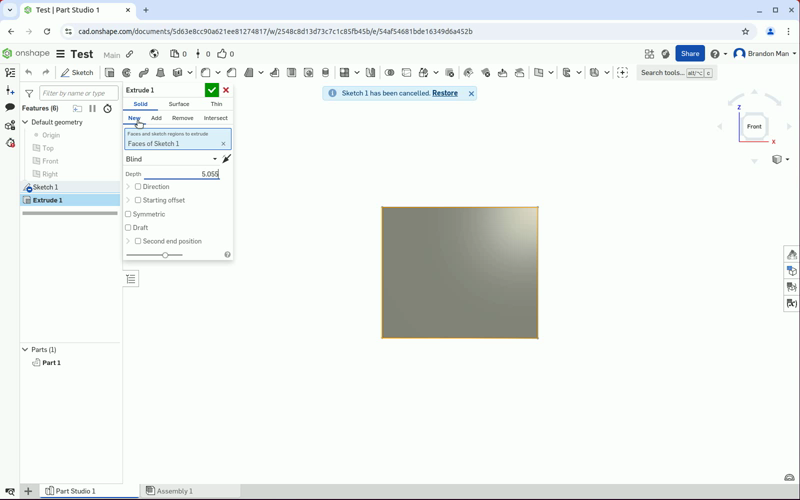
key(enter)
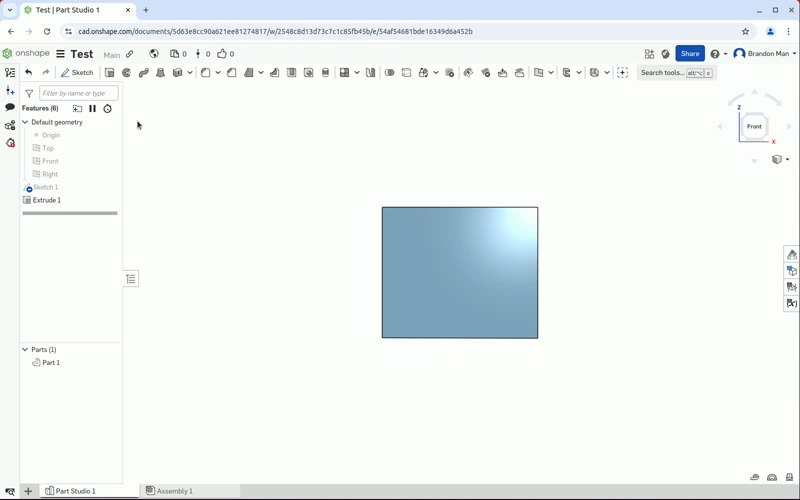
key(shift+h)
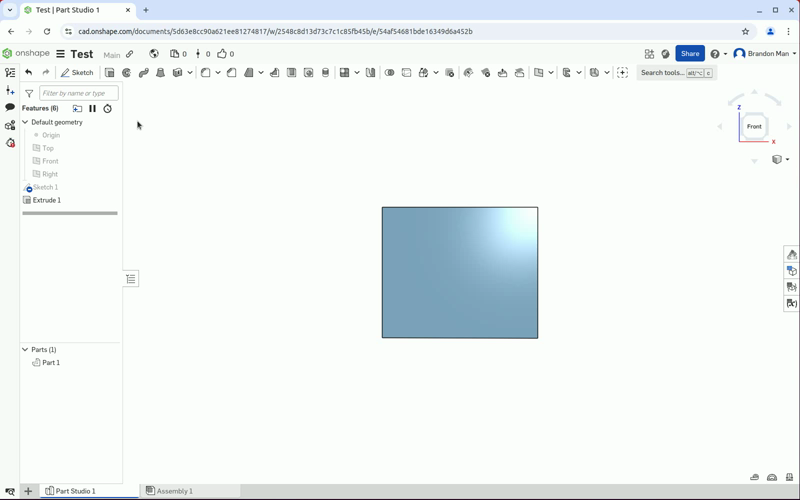
key(shift+h)
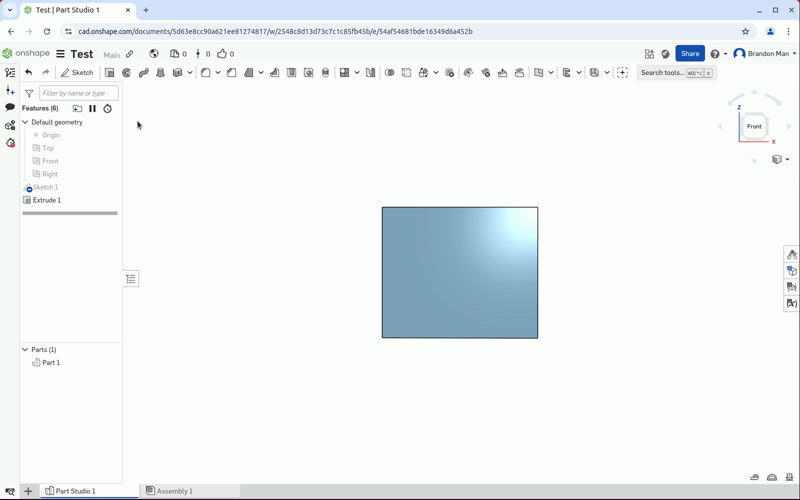
mouse_move(73, 189)
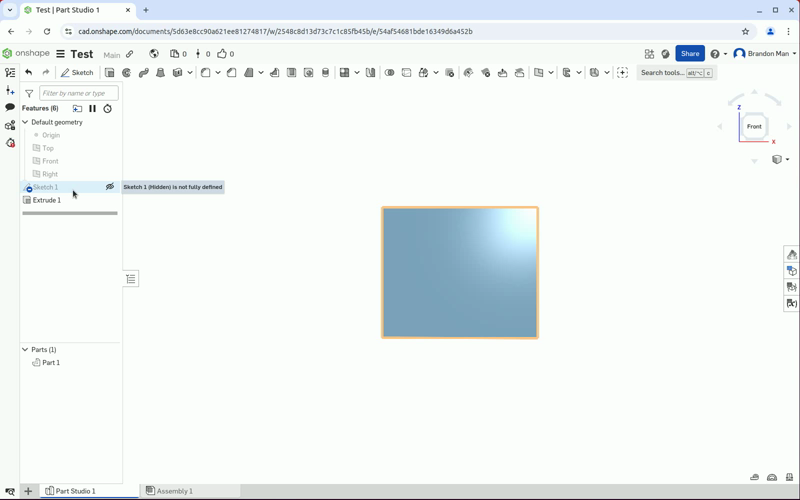
click(73, 189)
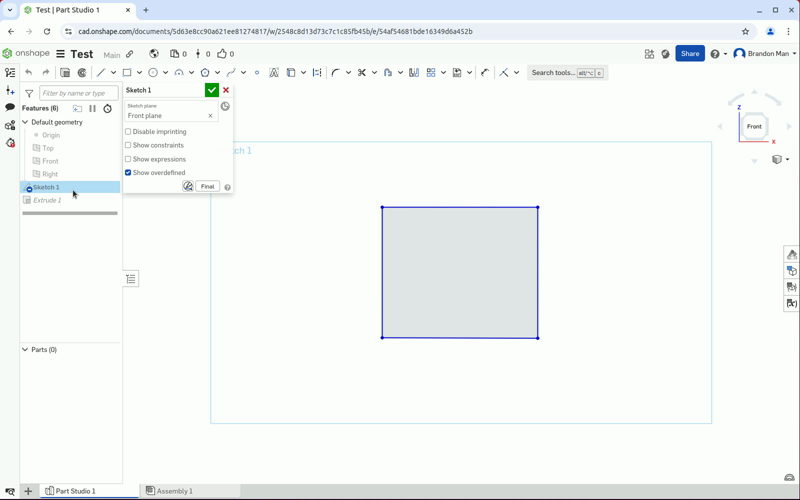
mouse_move(229, 92)
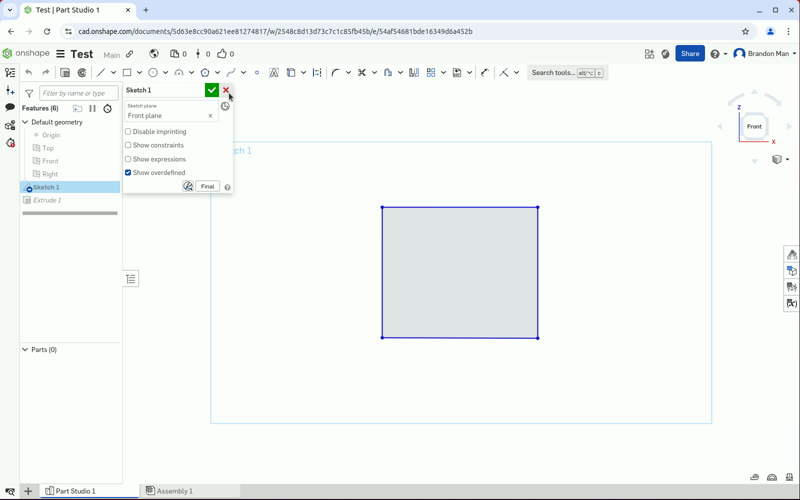
click(229, 92)
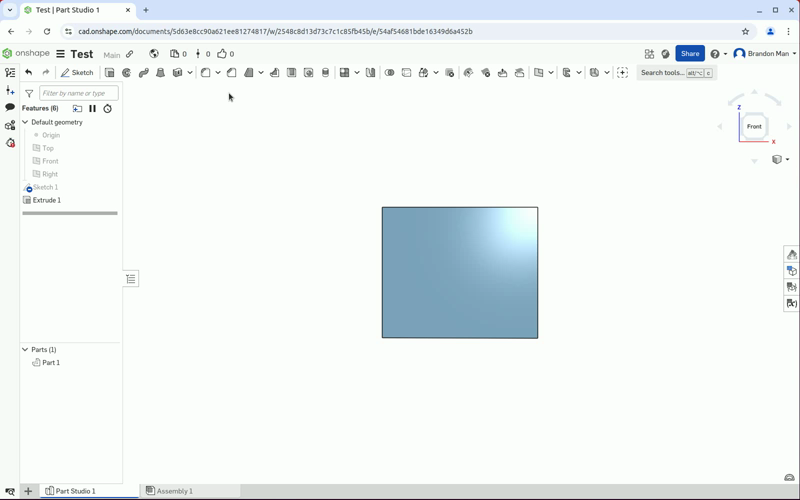
mouse_move(73, 352)
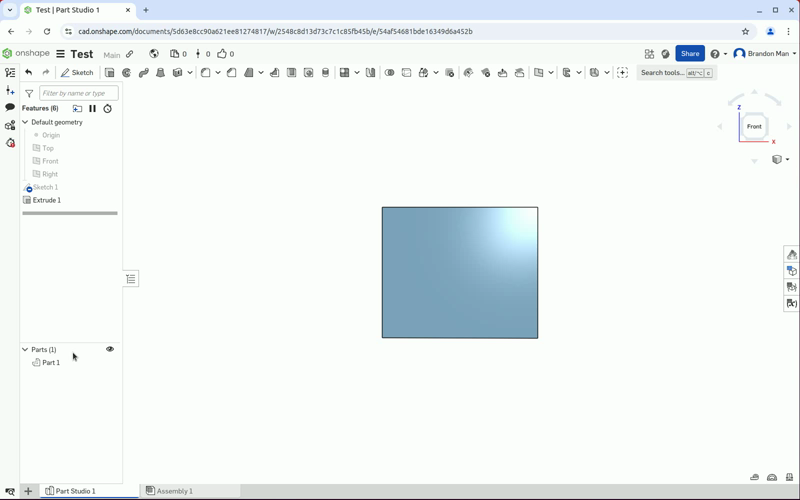
key(y)
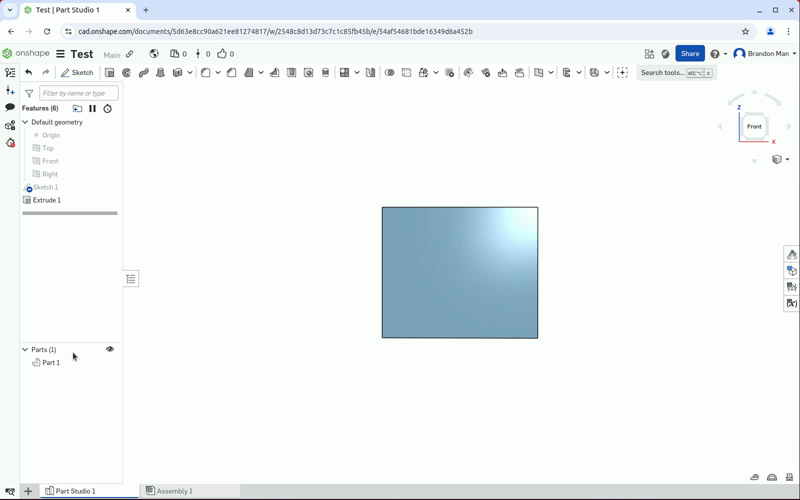
key(shift+p)
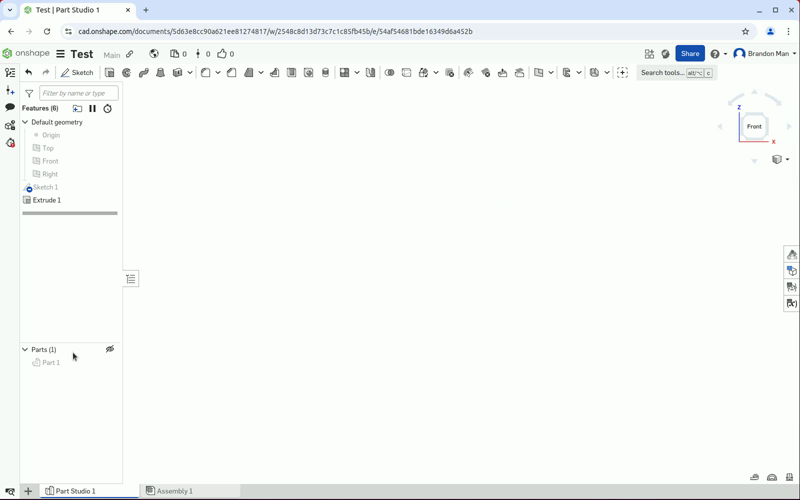
key(space)
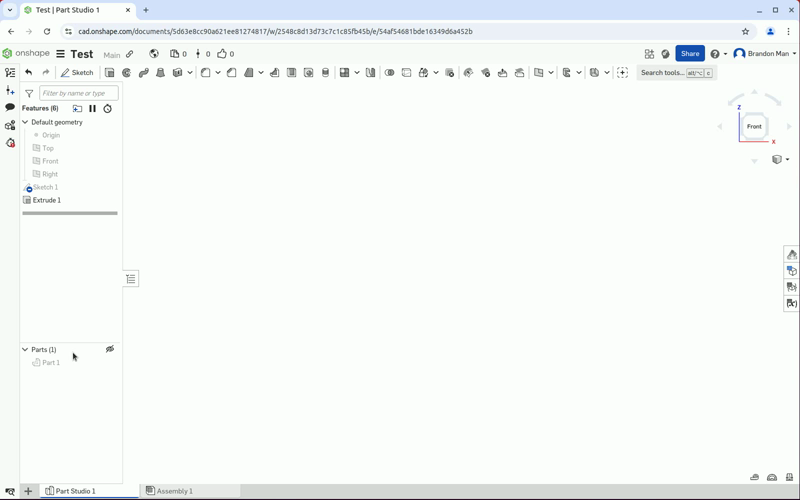
key_down(shift)
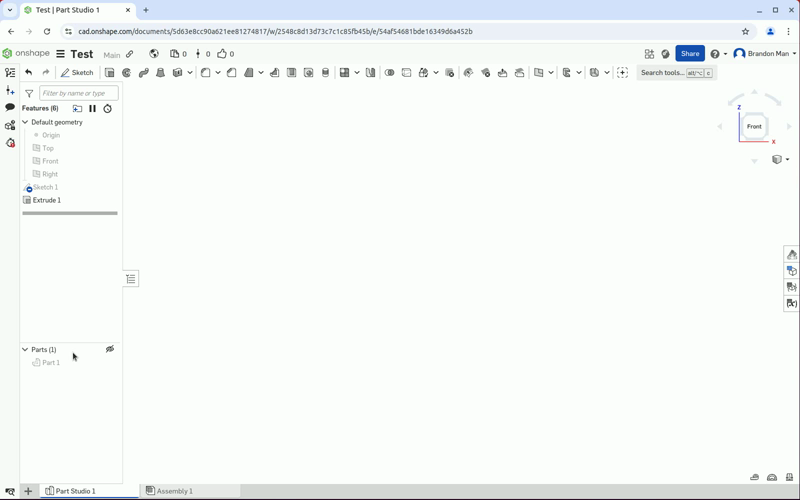
key(down)
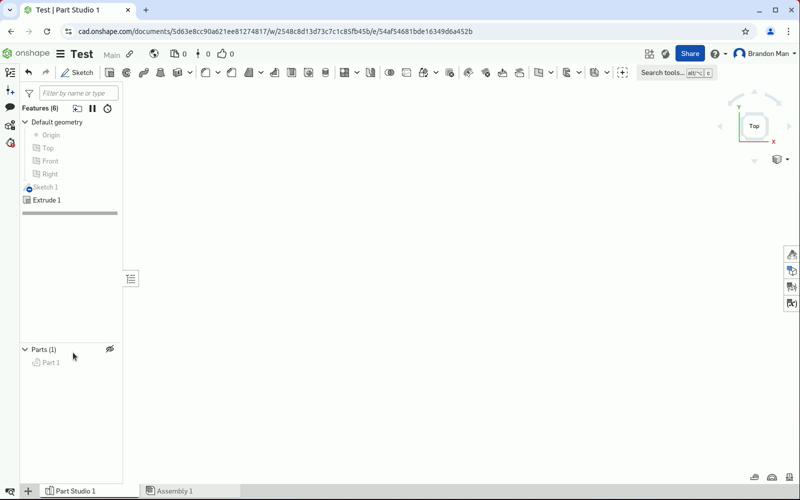
key_up(shift)
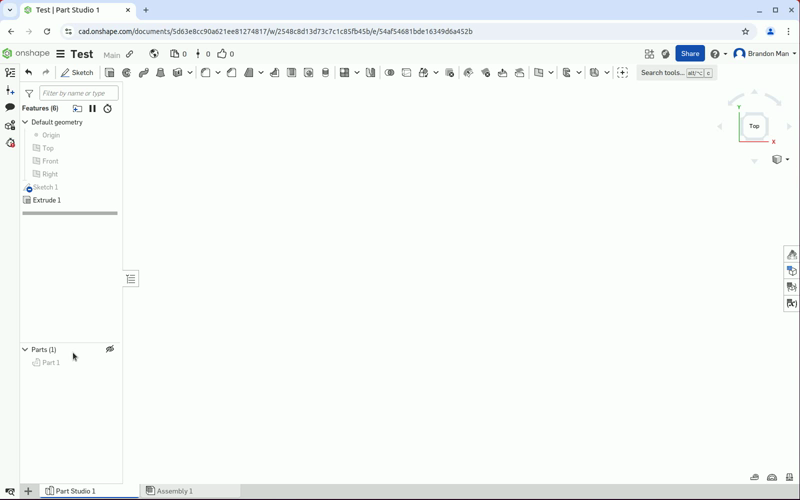
mouse_move(73, 352)
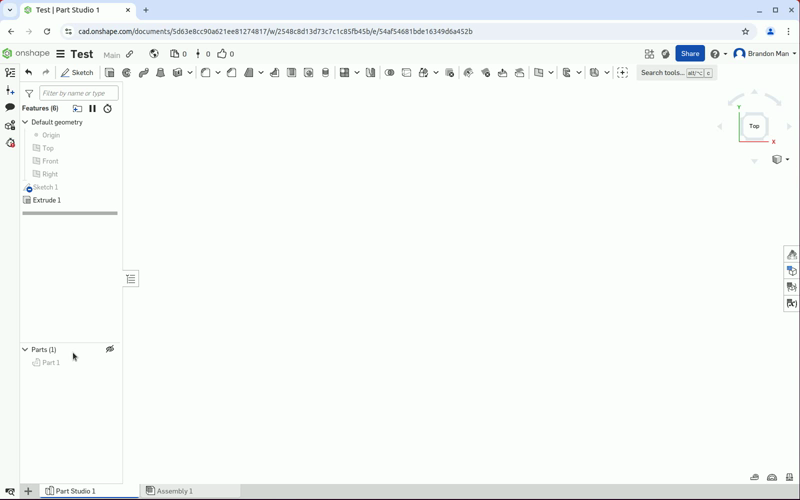
key(shift+y)
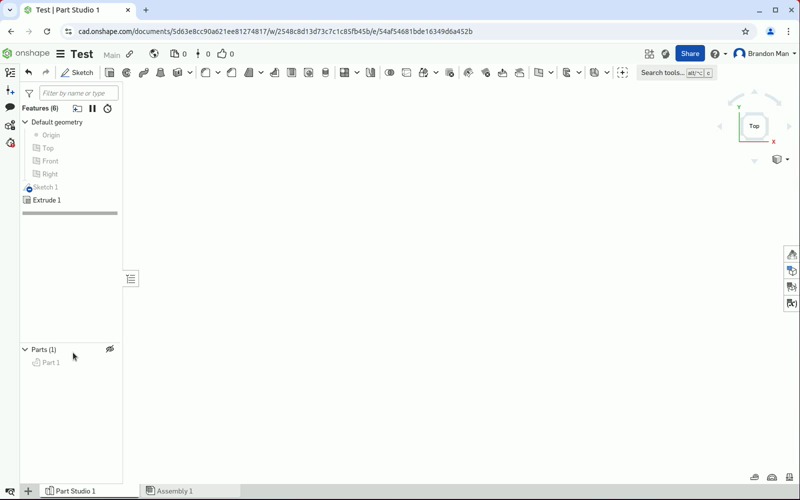
key(shift+s)
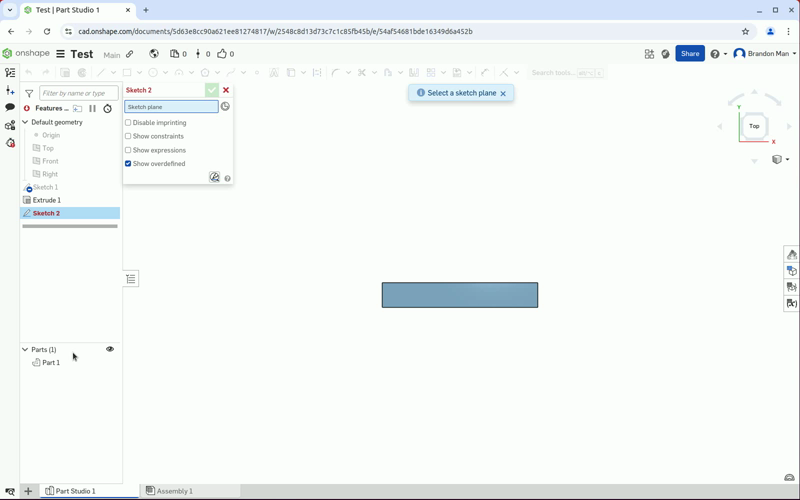
mouse_move(73, 150)
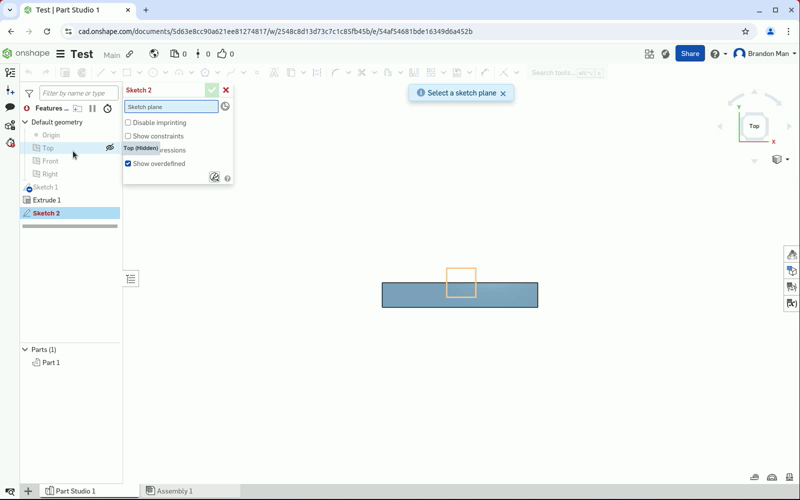
click(73, 150)
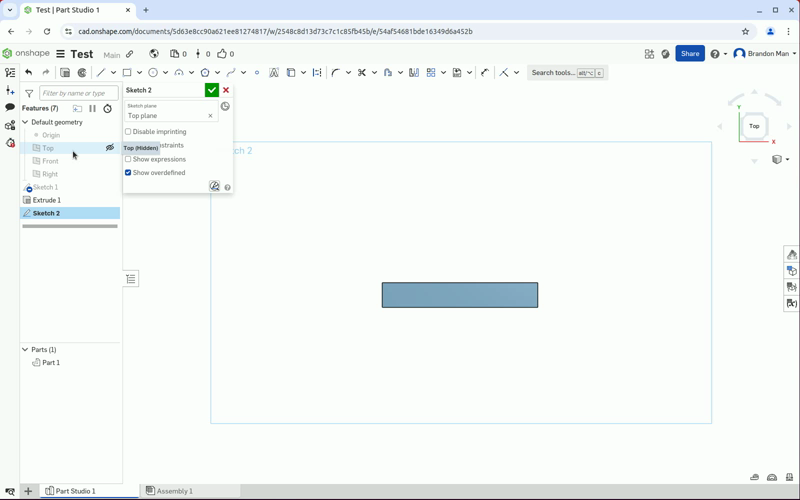
mouse_move(73, 352)
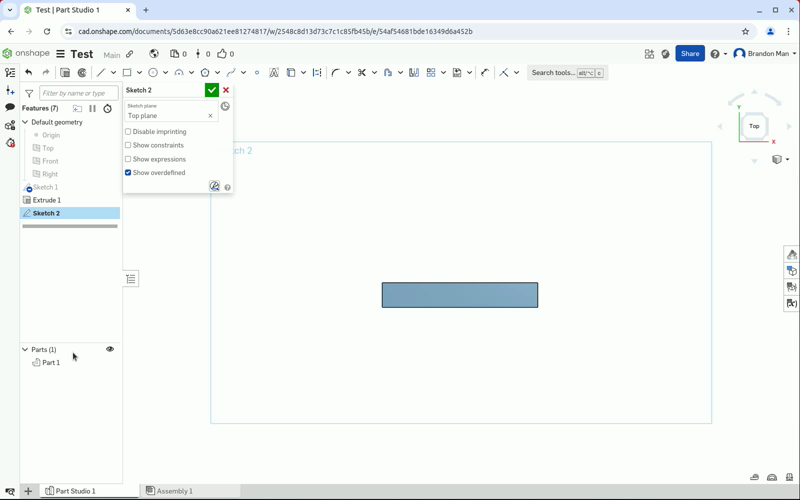
key(y)
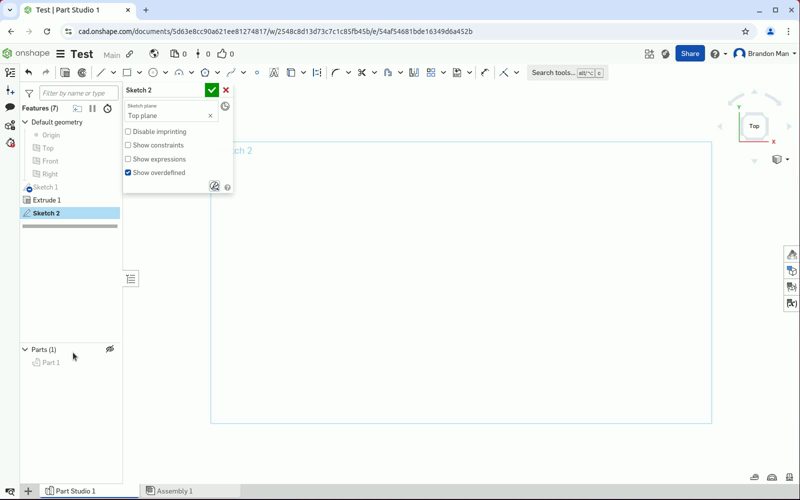
key(l)
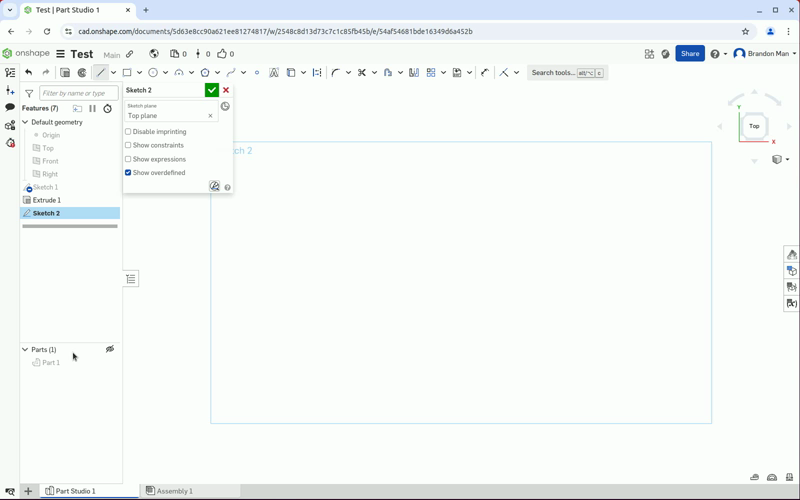
key_down(shift)
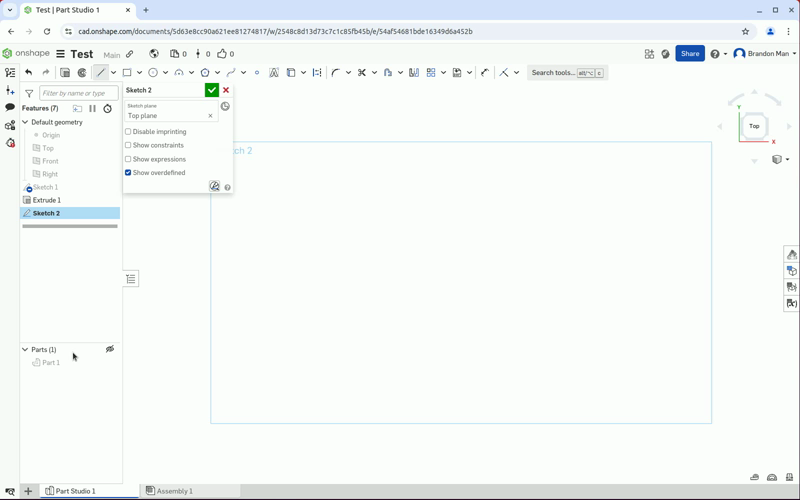
mouse_move(451, 305)
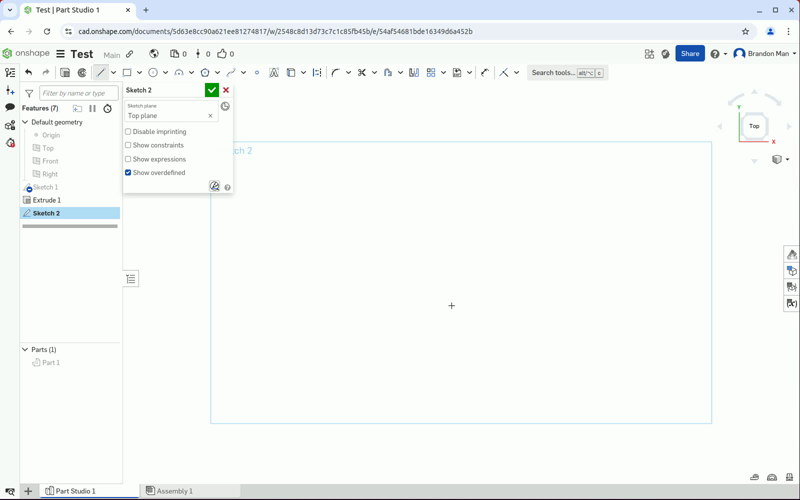
click(451, 305)
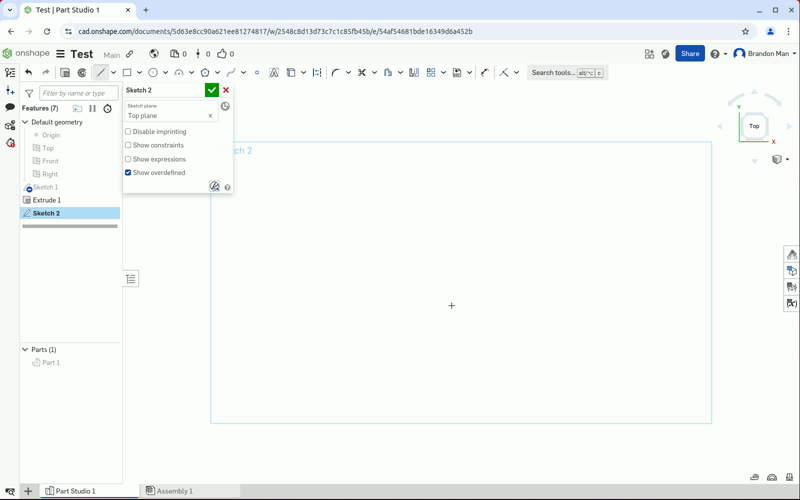
key_up(shift)
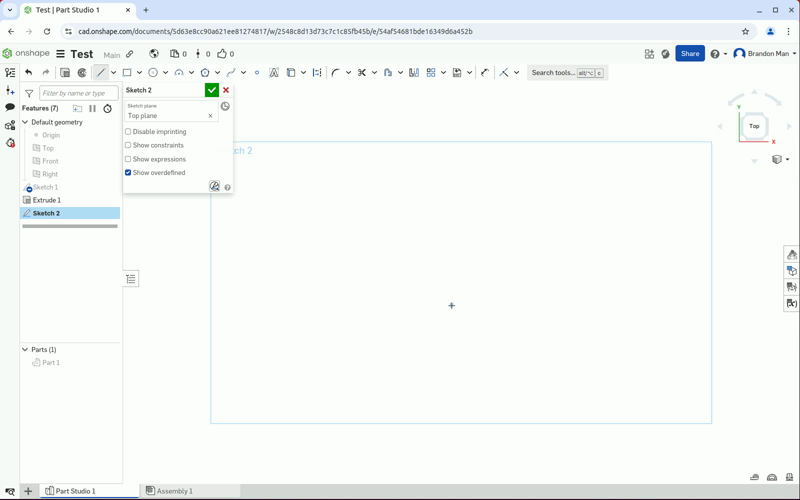
key_down(shift)
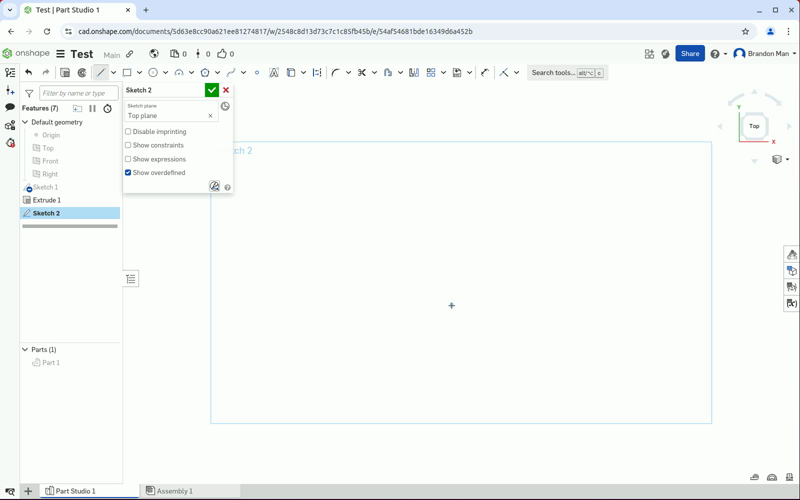
mouse_move(481, 305)
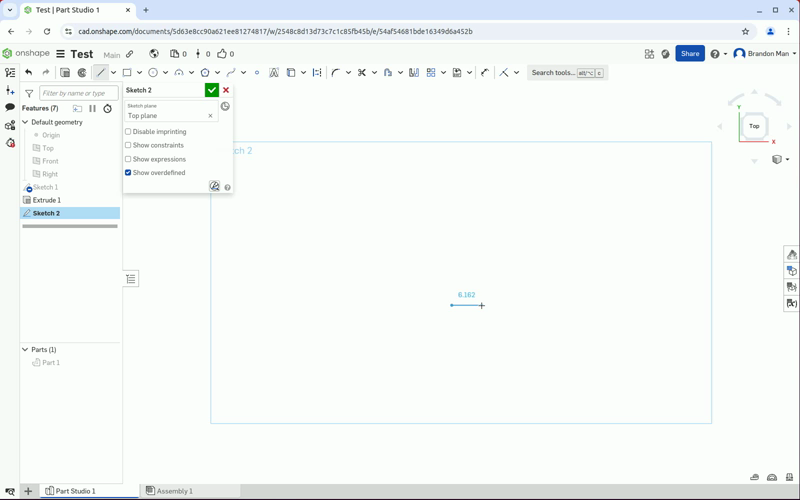
mouse_move(475, 305)
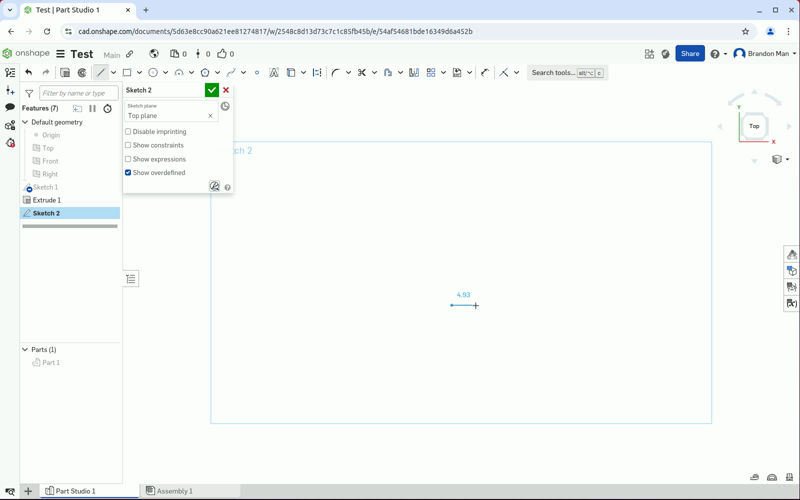
click(475, 305)
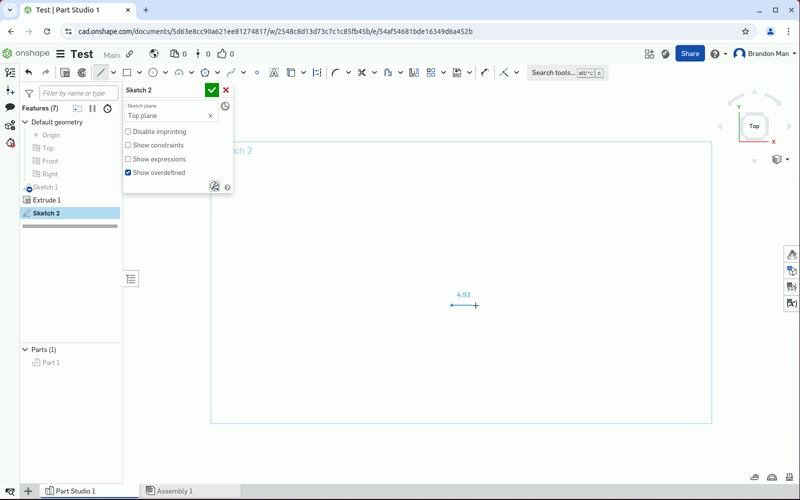
key_up(shift)
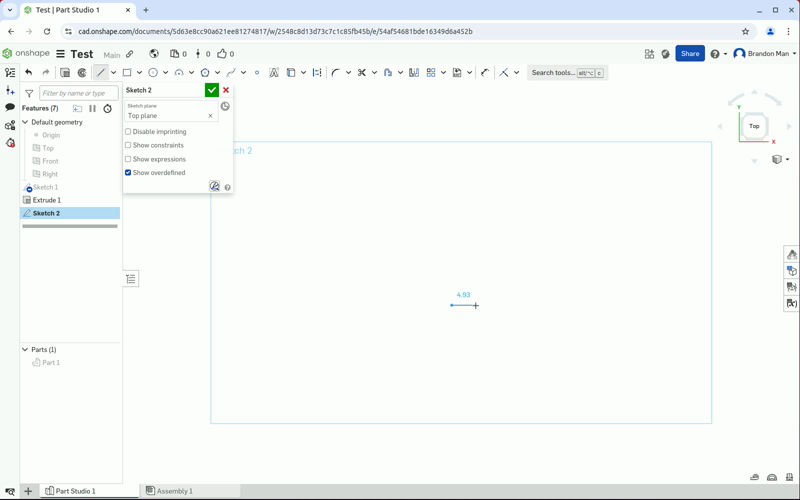
key_down(shift)
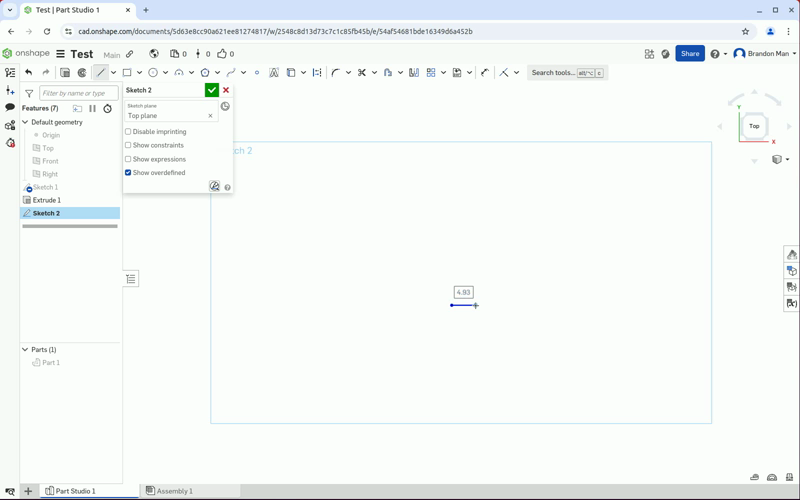
mouse_move(505, 305)
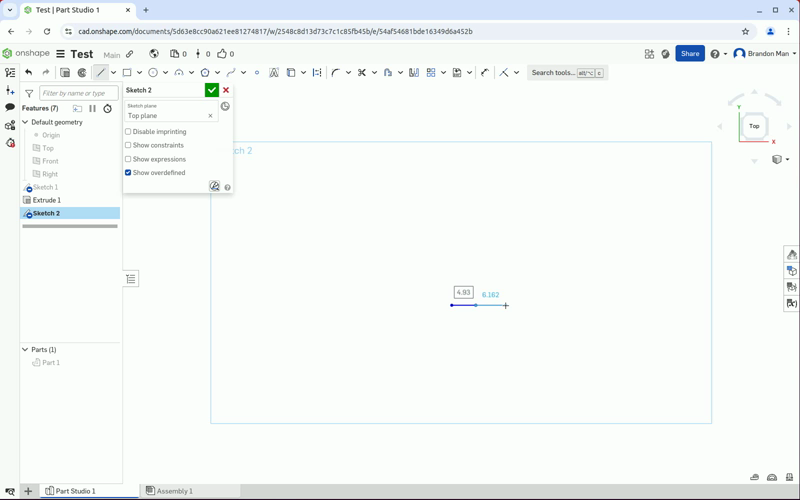
mouse_move(475, 281)
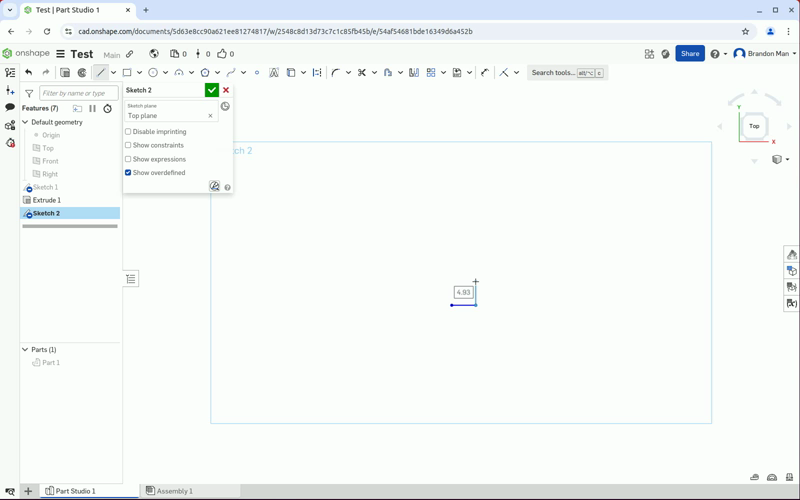
click(475, 281)
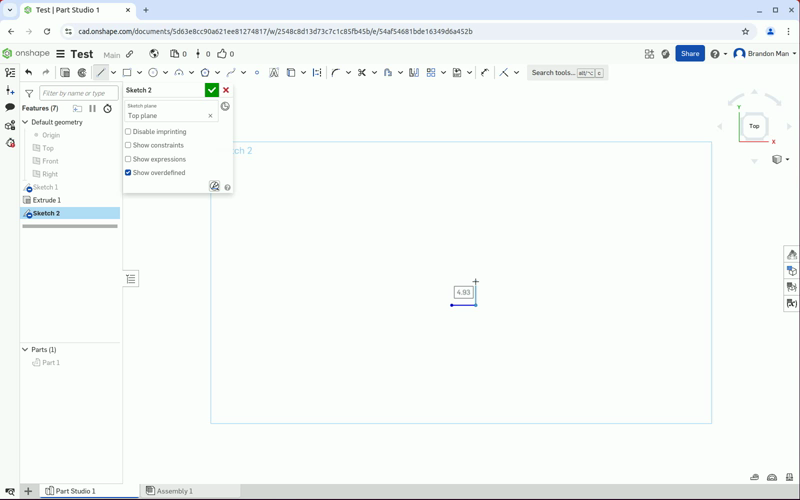
key_up(shift)
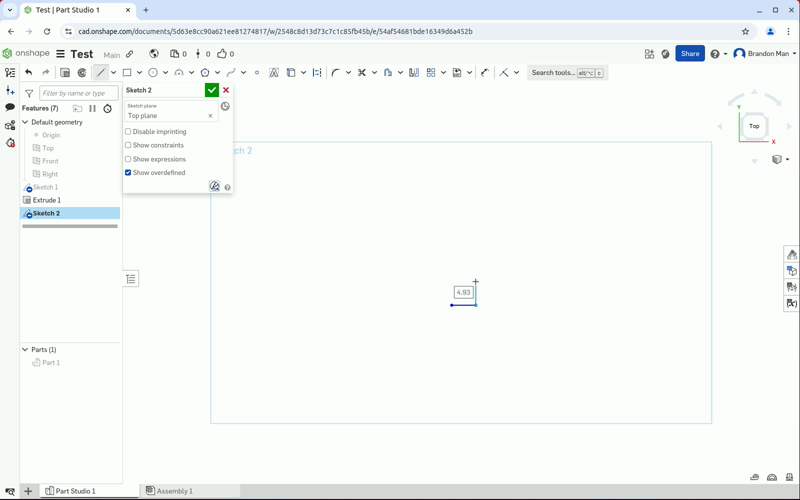
key_down(shift)
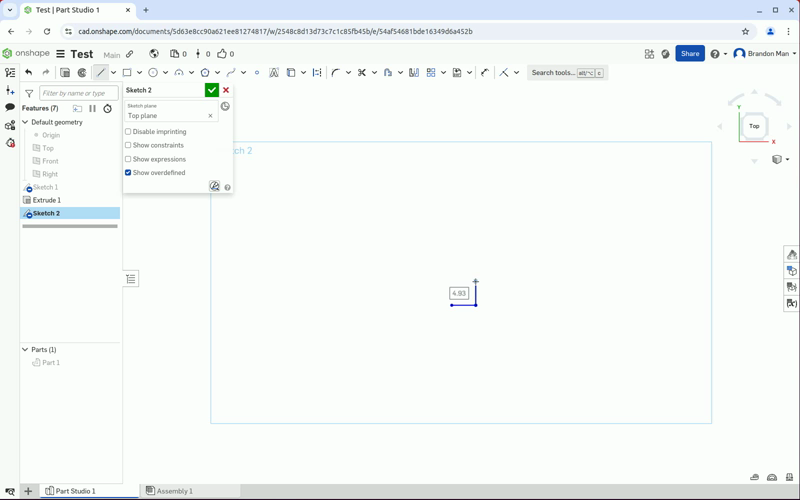
mouse_move(505, 281)
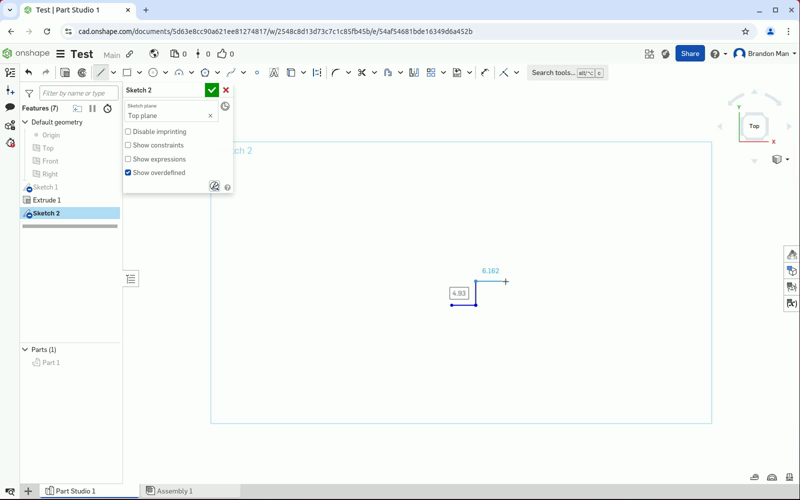
mouse_move(451, 281)
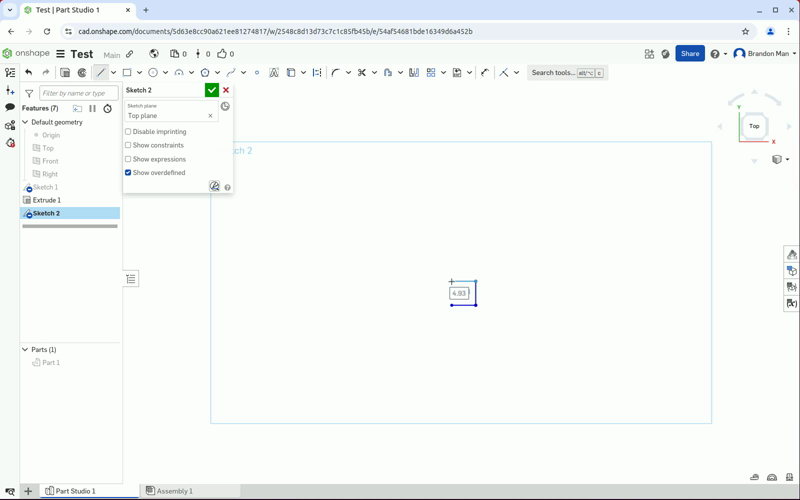
click(451, 281)
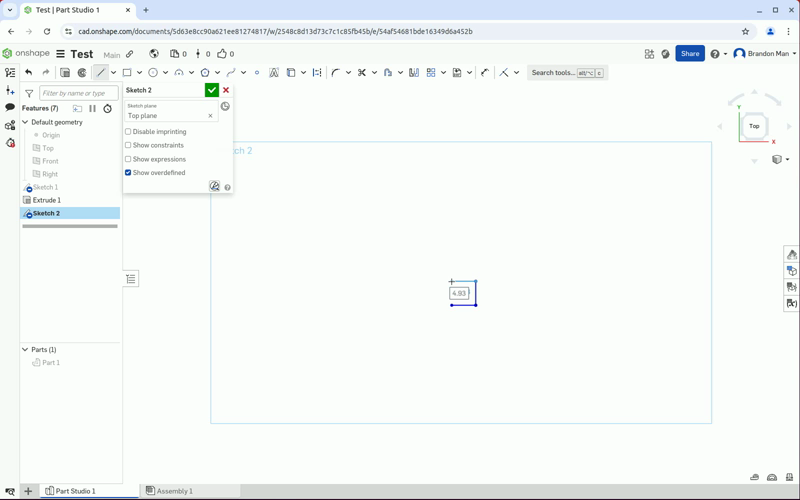
key_up(shift)
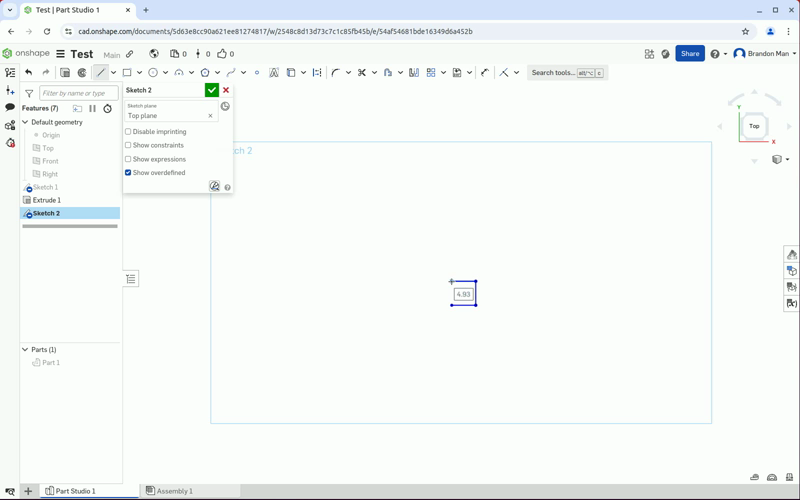
mouse_move(481, 281)
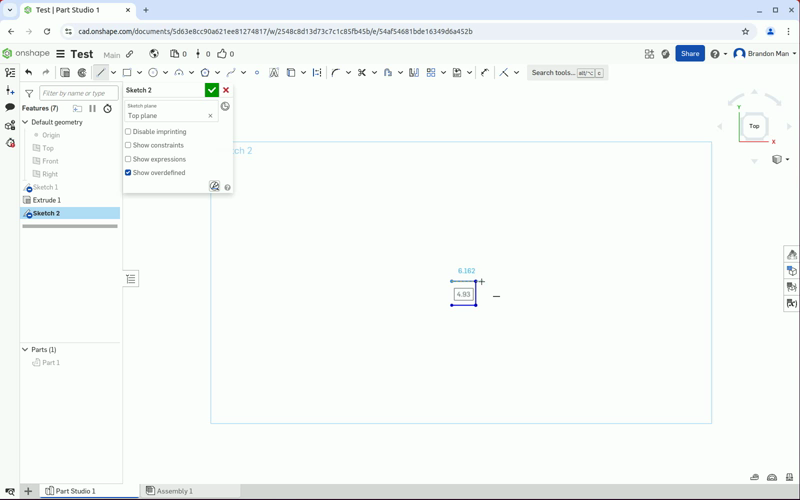
key_down(shift)
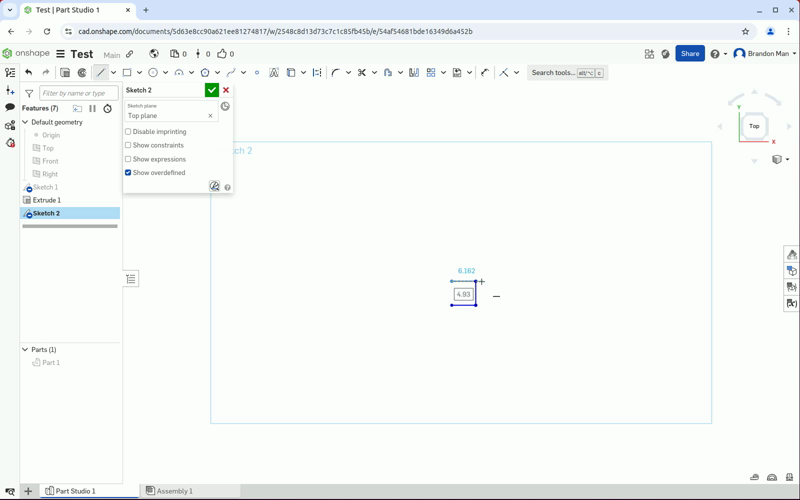
mouse_move(451, 305)
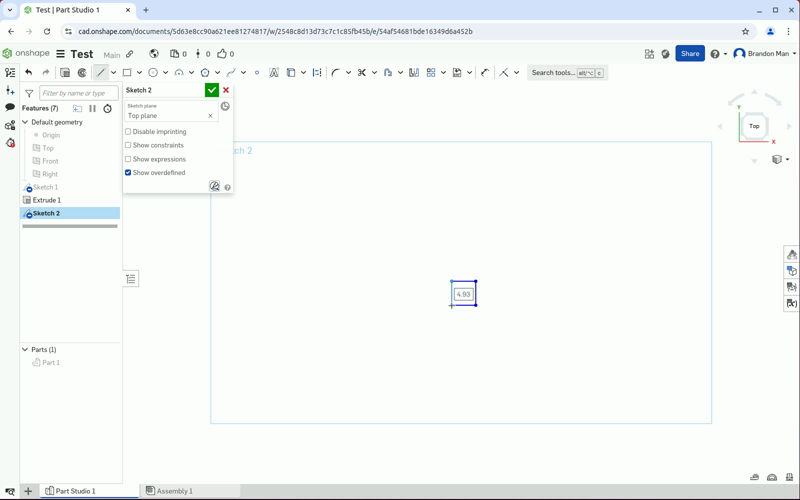
key_up(shift)
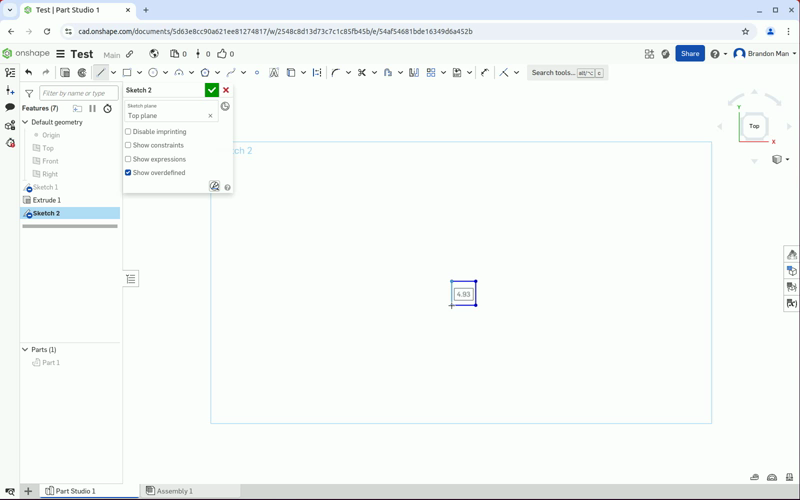
click(451, 305)
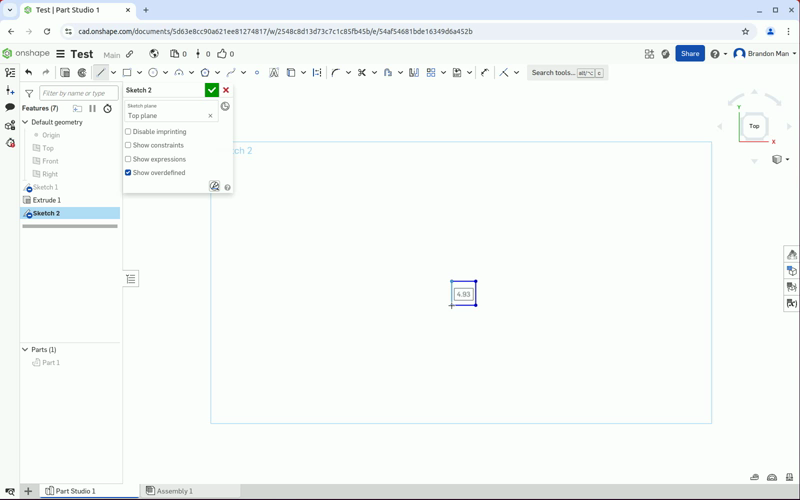
key(esc)
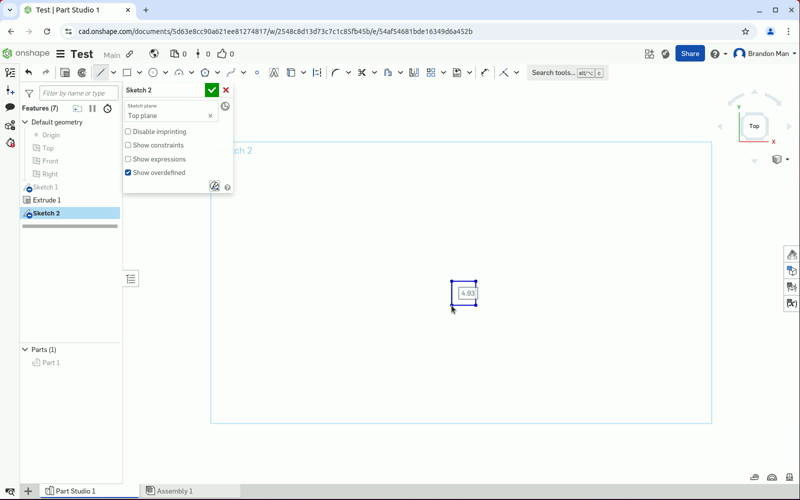
mouse_move(456, 290)
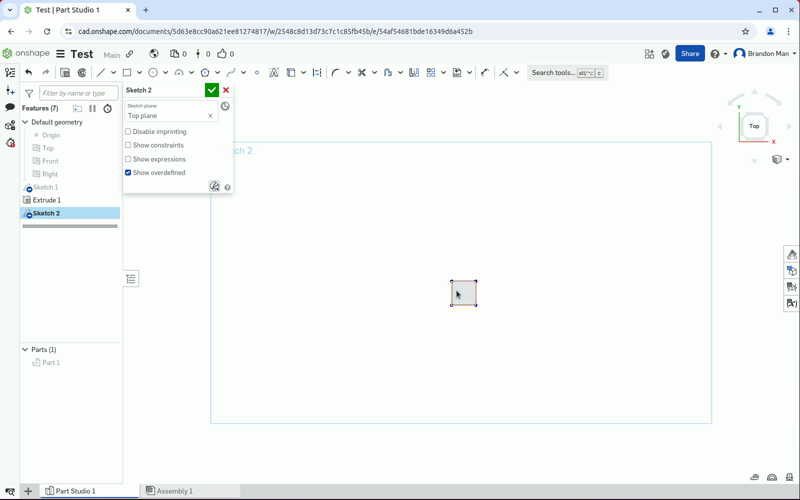
scroll(6)
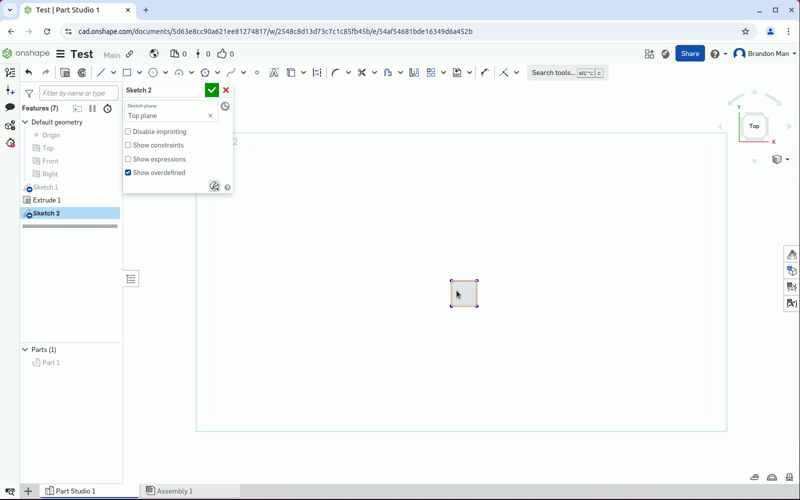
scroll(6)
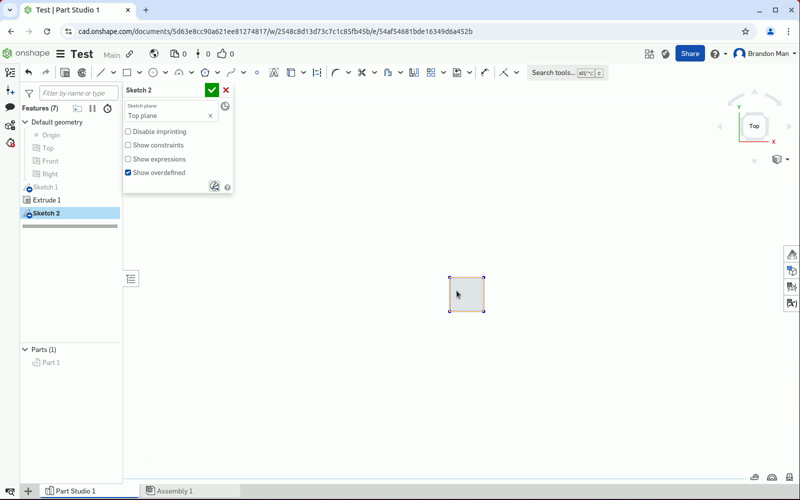
scroll(6)
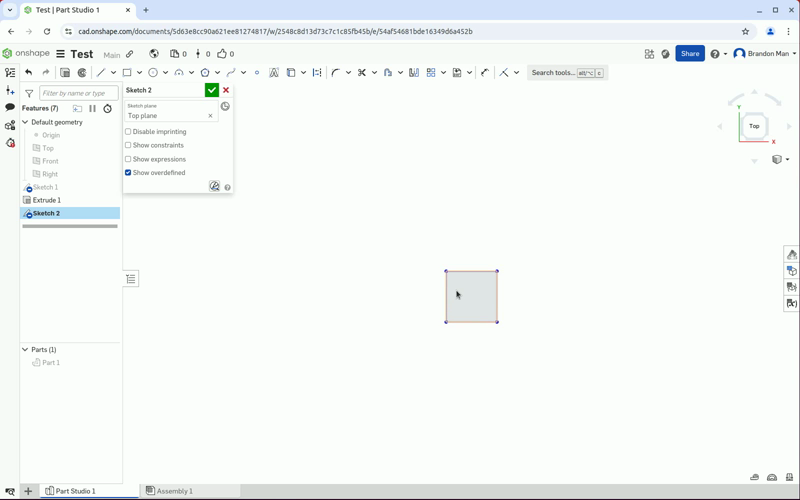
scroll(6)
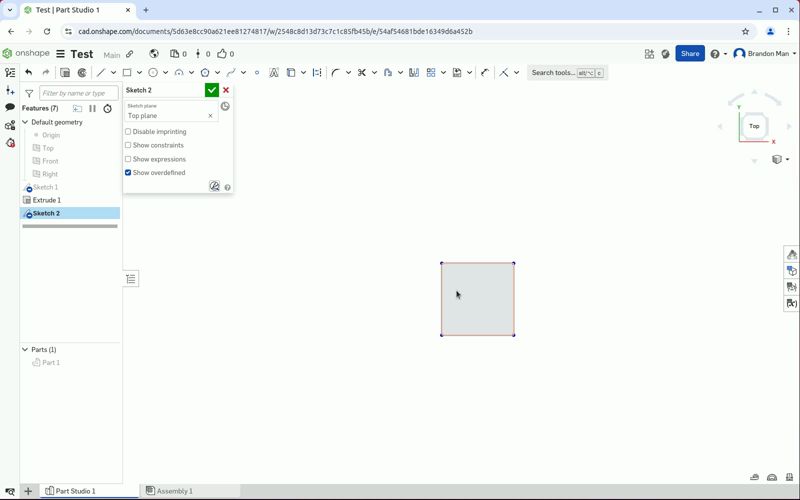
scroll(6)
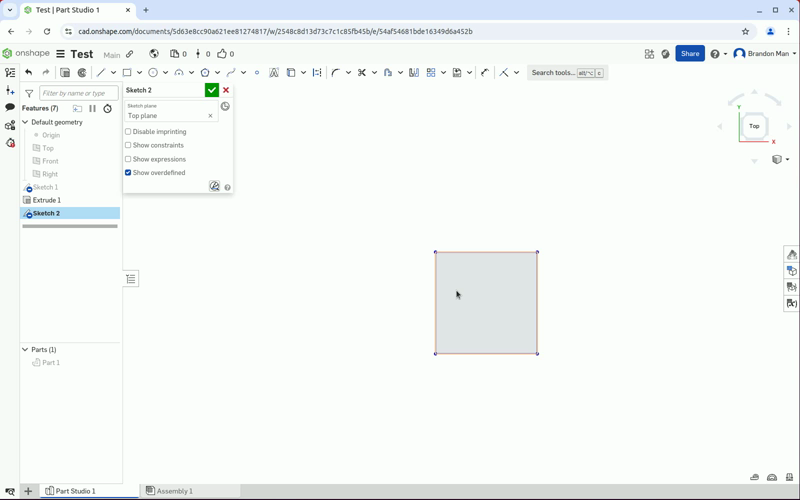
scroll(6)
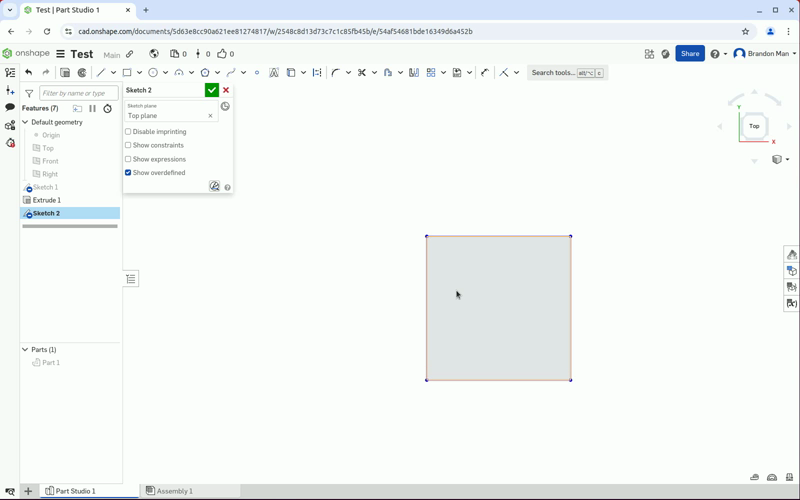
scroll(6)
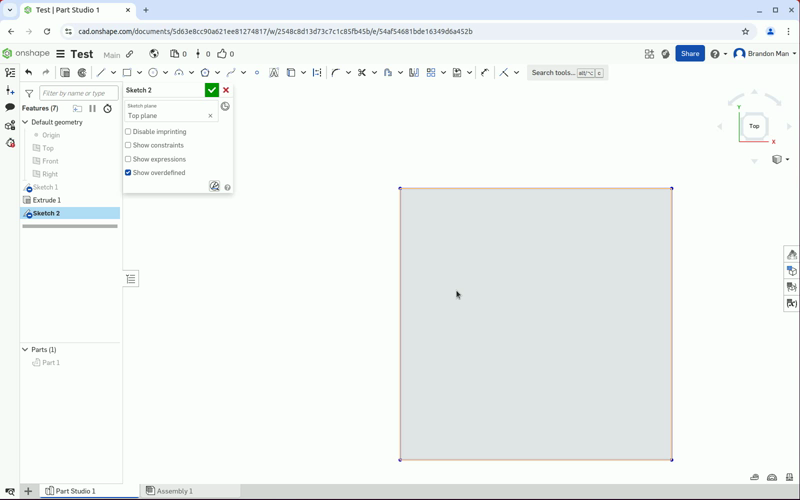
click(456, 290)
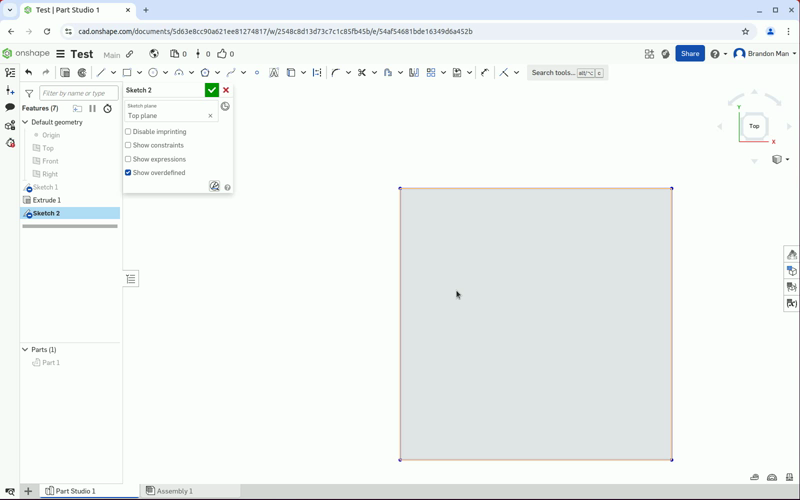
scroll(-6)
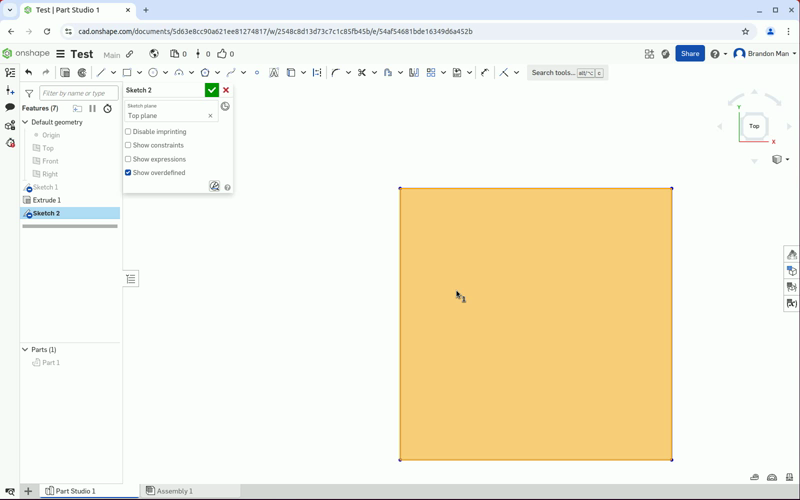
scroll(-6)
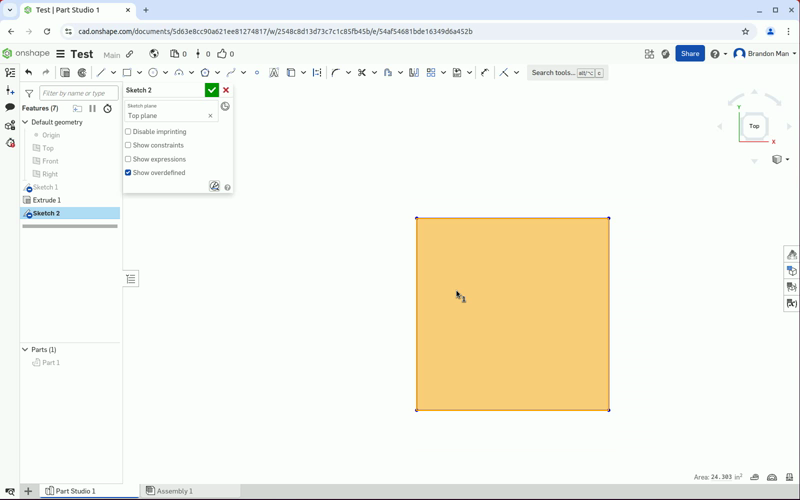
scroll(-6)
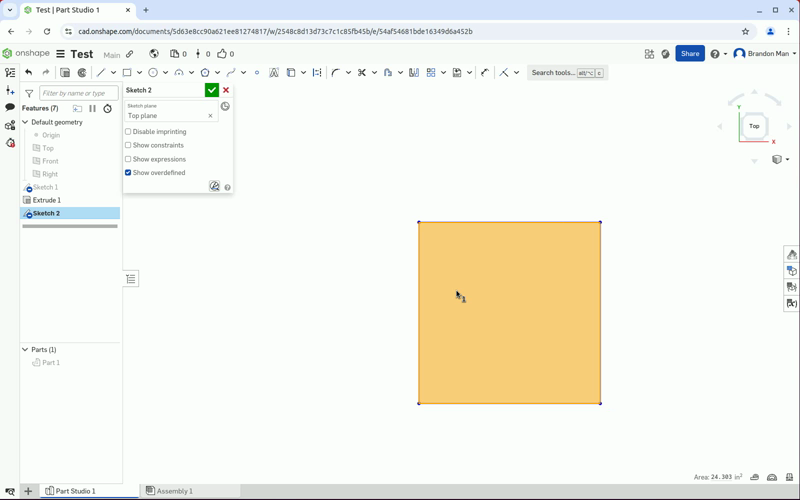
scroll(-6)
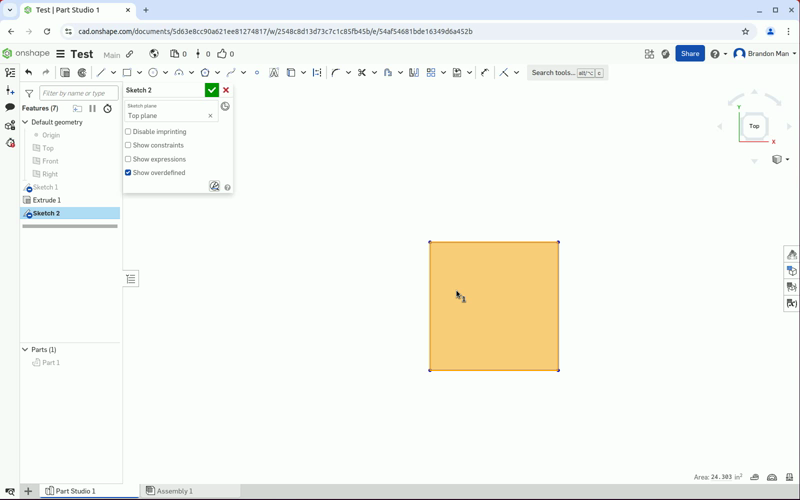
scroll(-6)
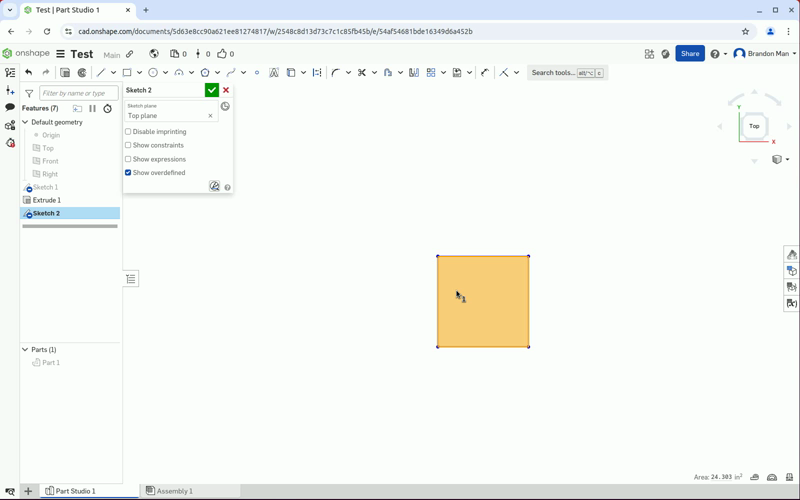
scroll(-6)
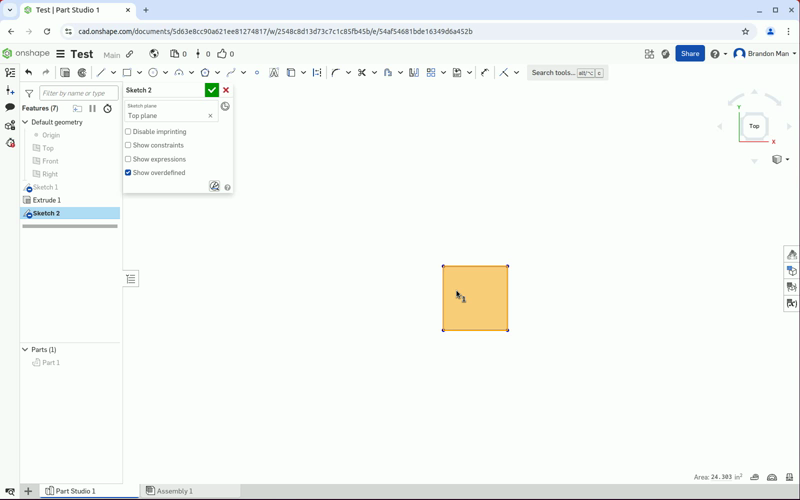
scroll(-6)
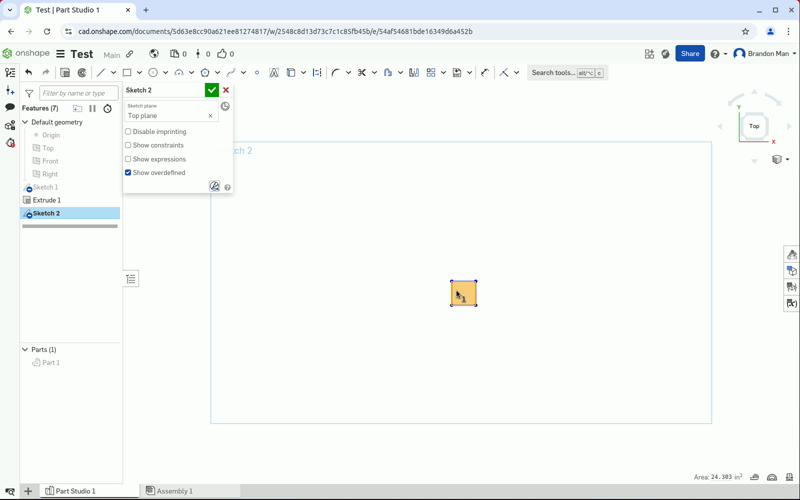
mouse_move(73, 352)
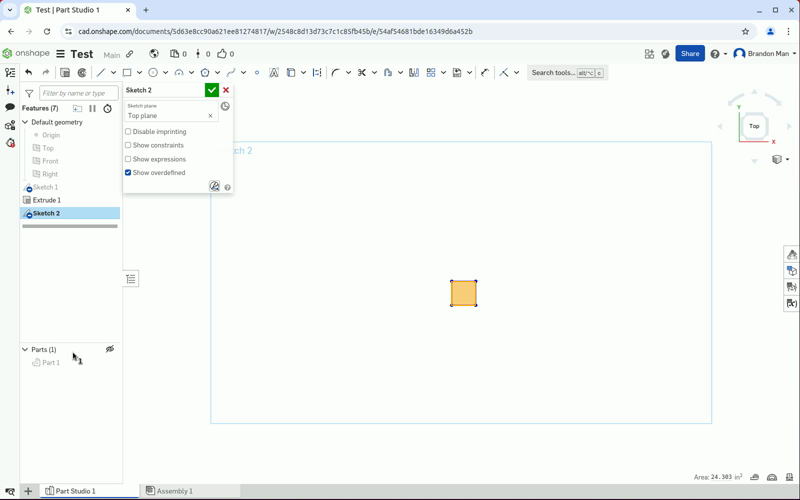
key(shift+y)
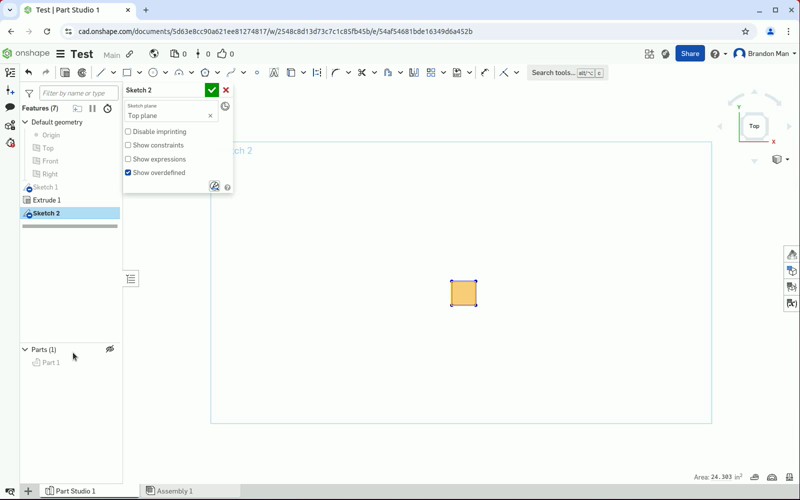
key(shift+e)
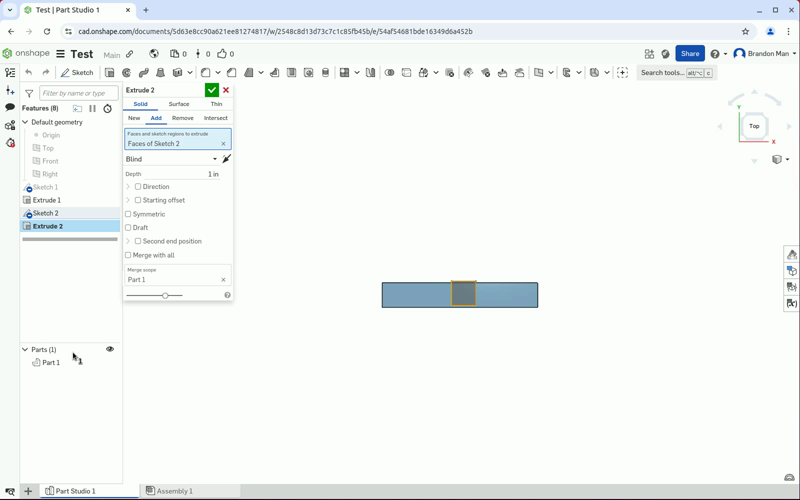
mouse_move(143, 106)
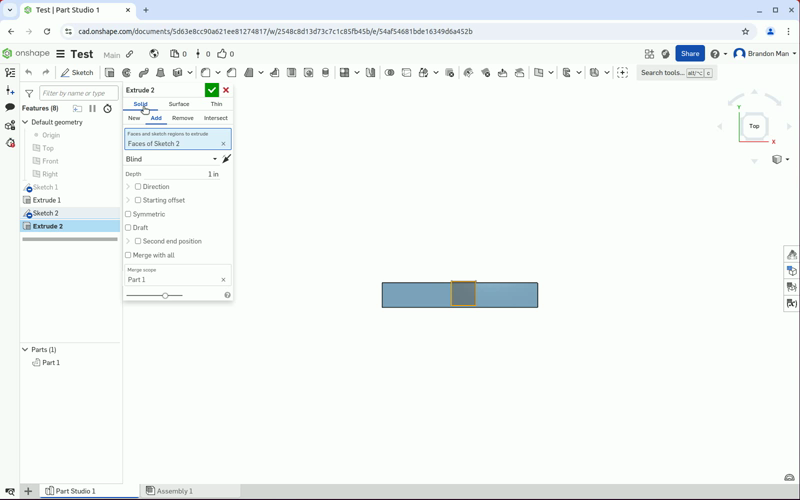
click(143, 106)
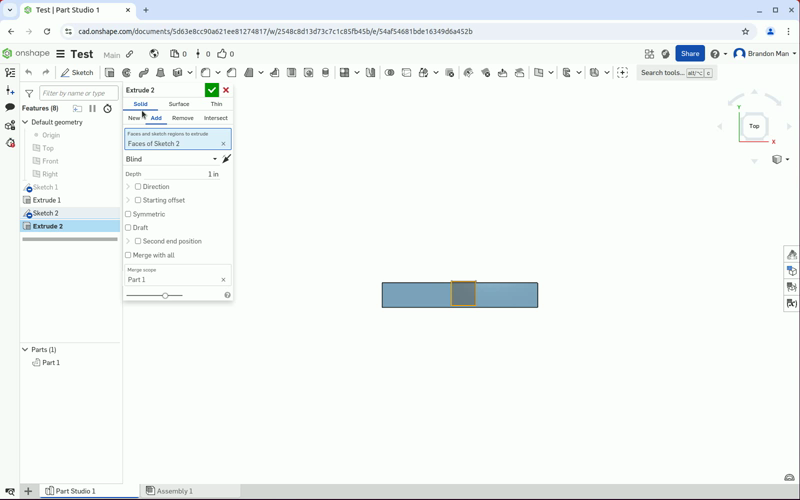
mouse_move(137, 120)
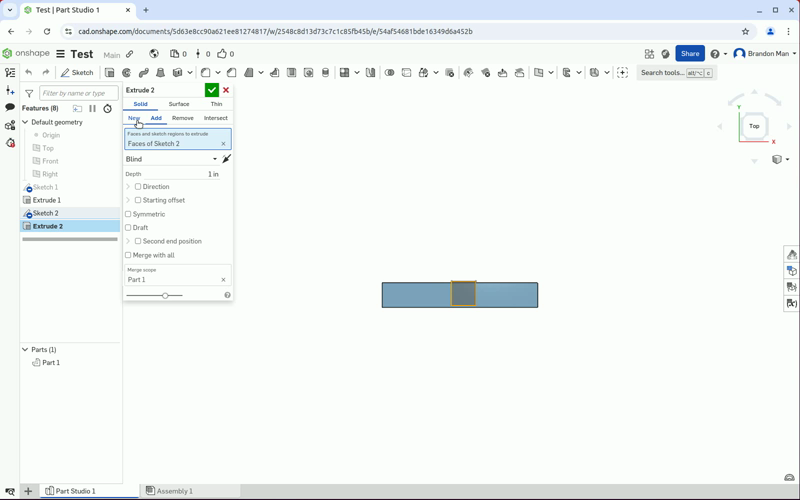
click(137, 120)
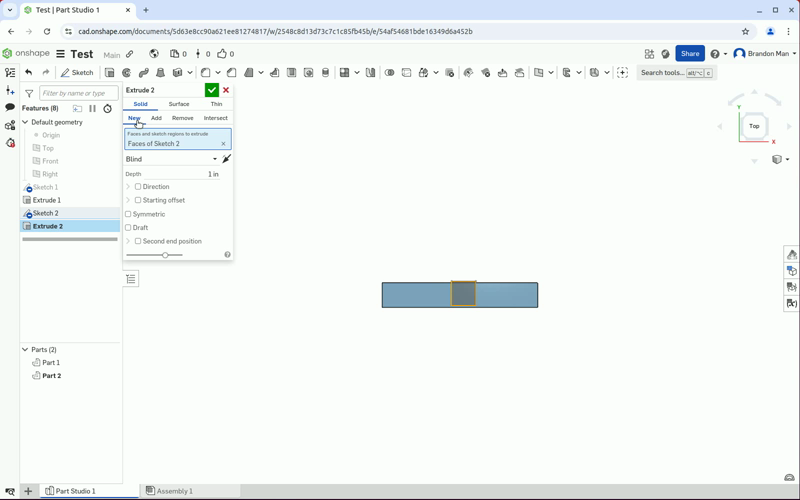
key(tab, 4)
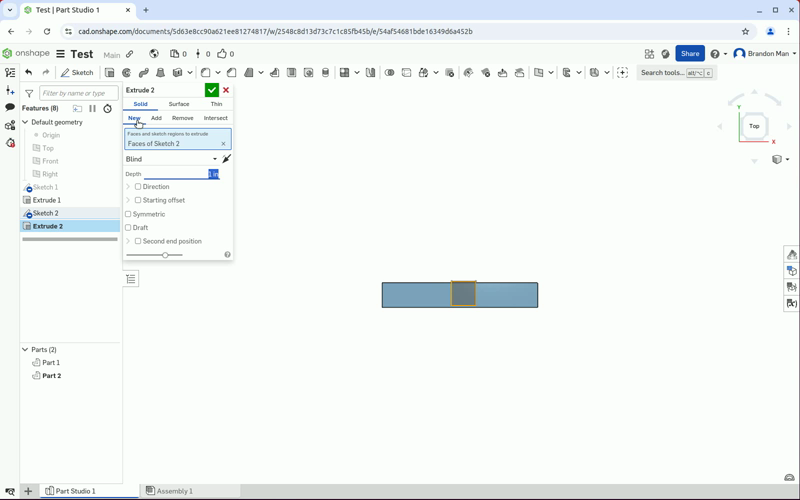
text(20.46)
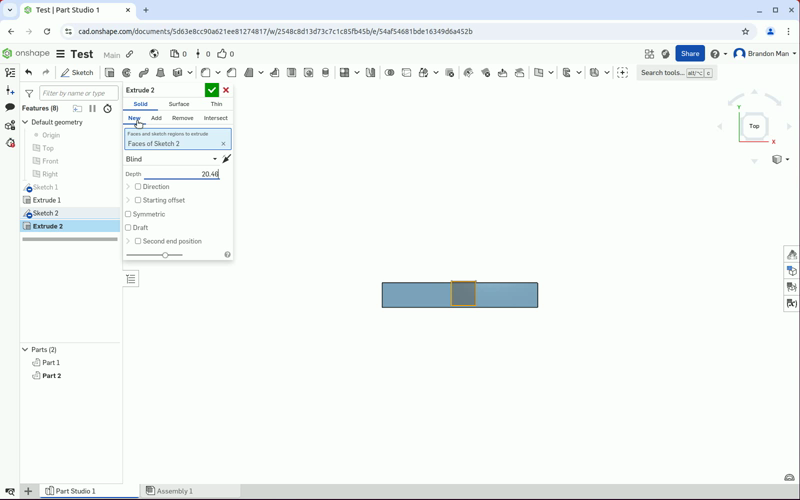
key(enter)
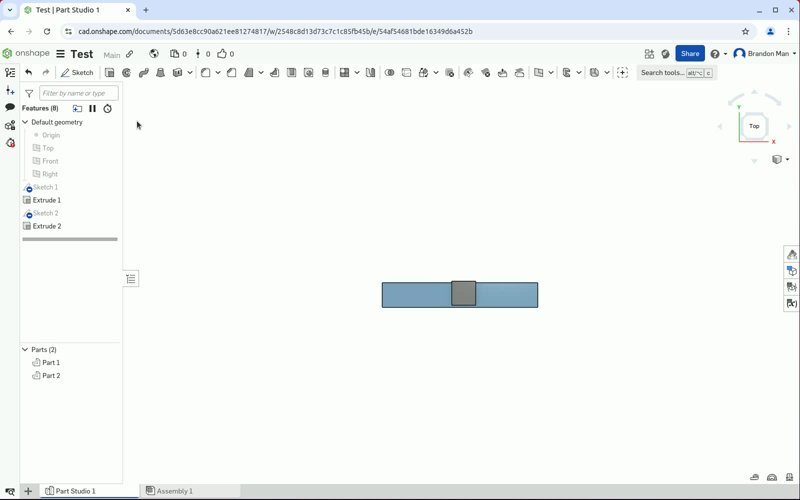
key(shift+h)
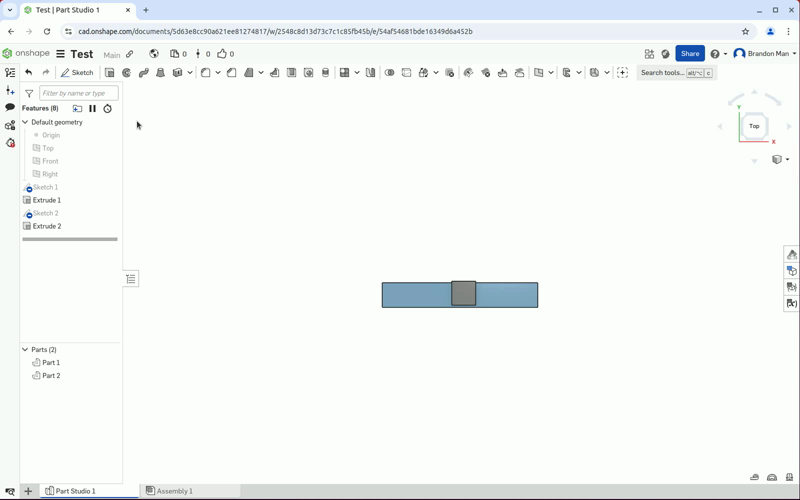
key(shift+h)
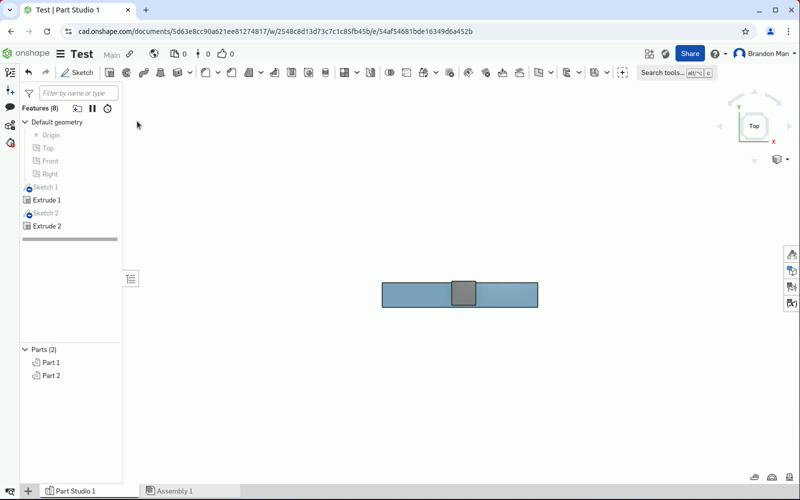
mouse_move(73, 189)
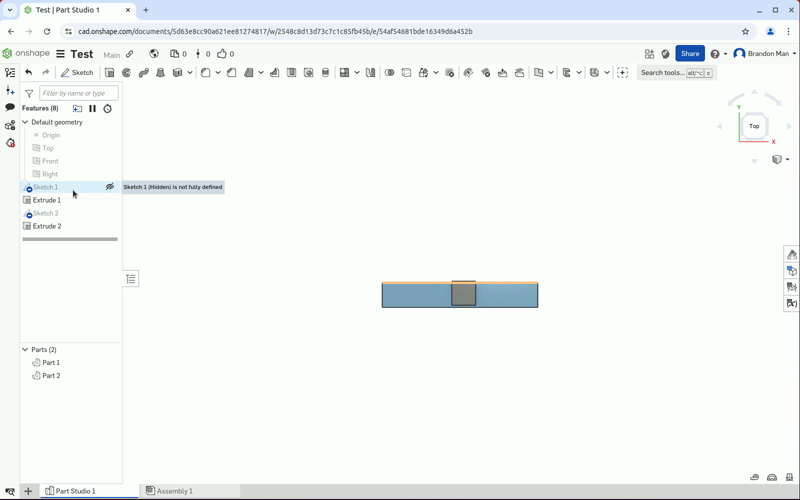
click(73, 189)
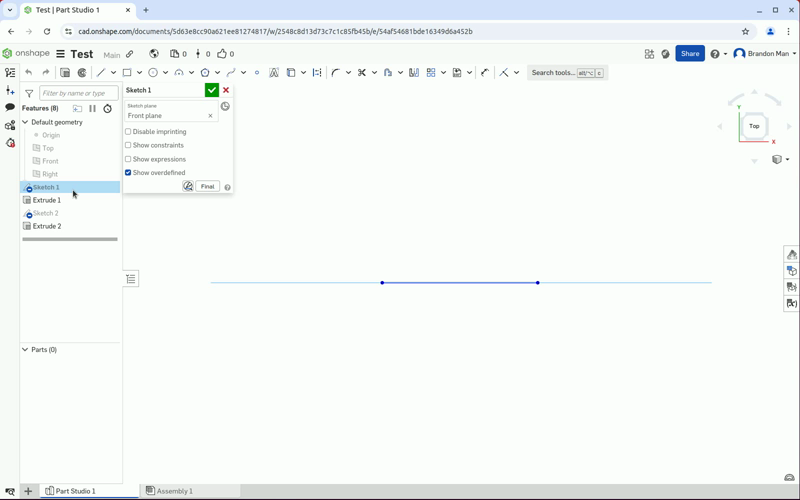
mouse_move(229, 92)
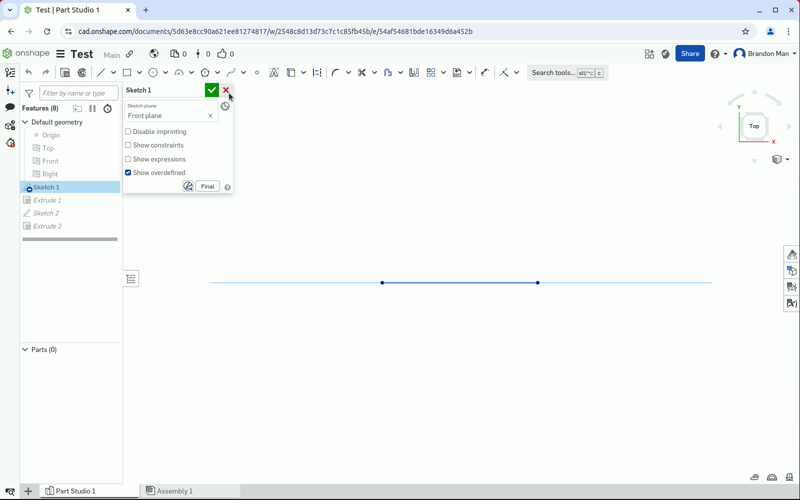
click(229, 92)
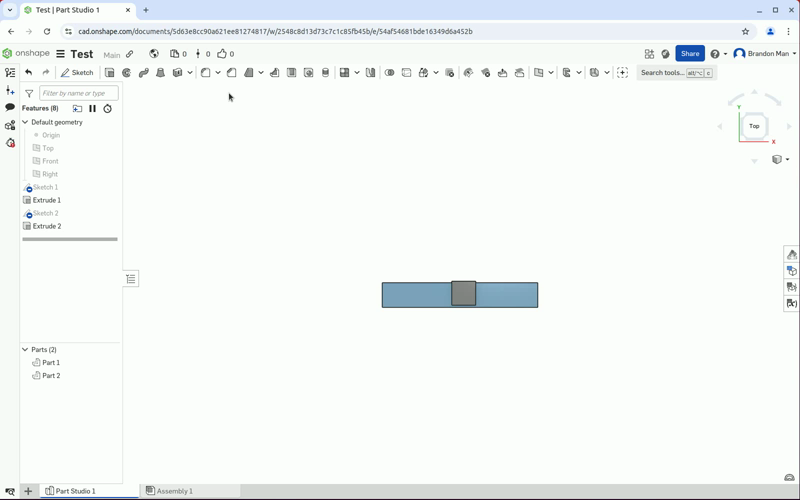
mouse_move(73, 352)
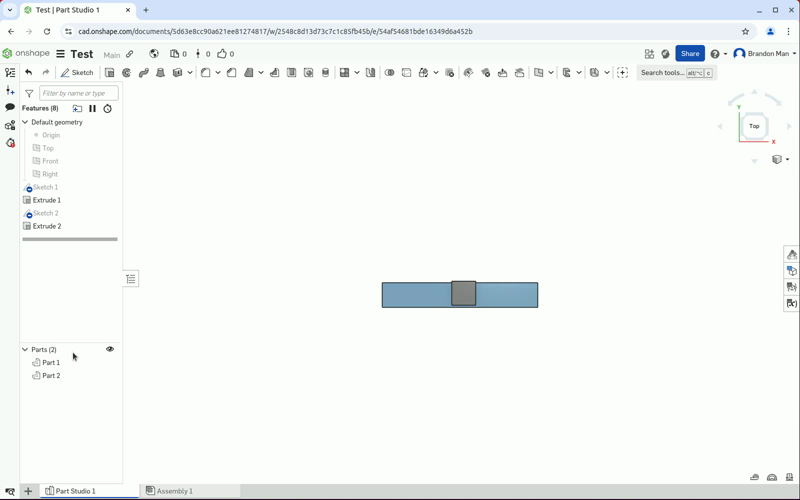
key(y)
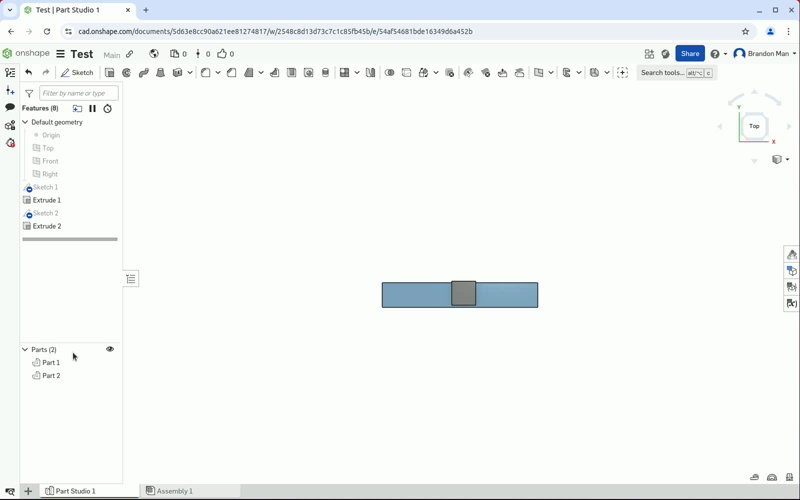
key(shift+p)
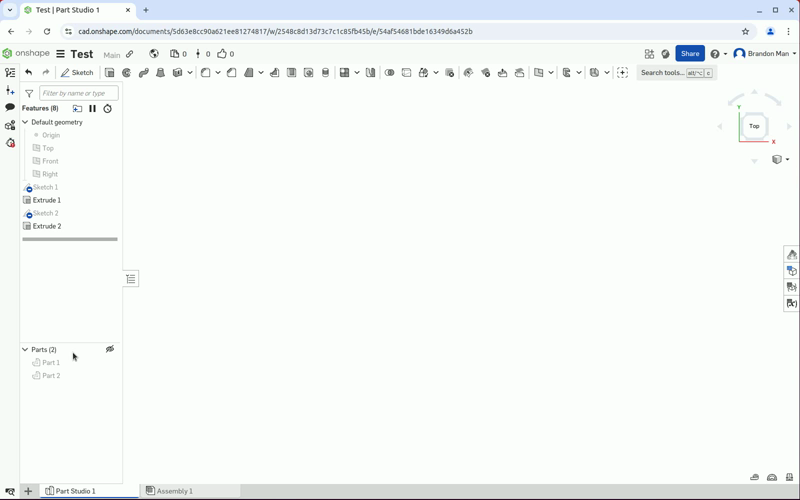
key(space)
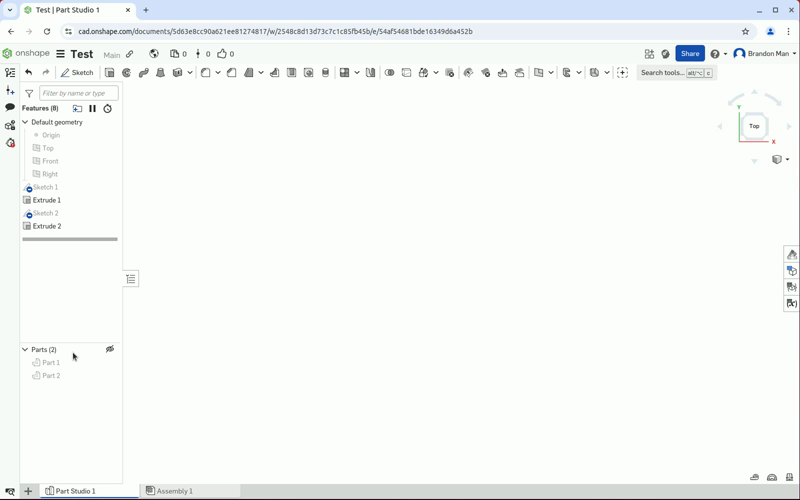
key_down(shift)
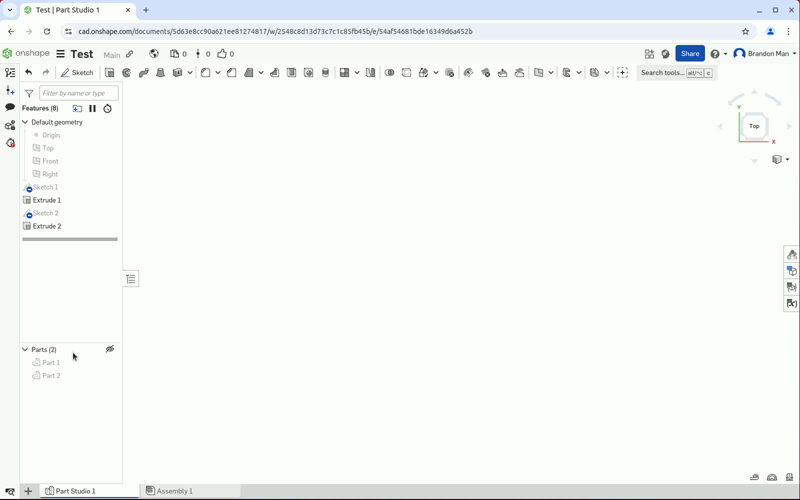
key(up)
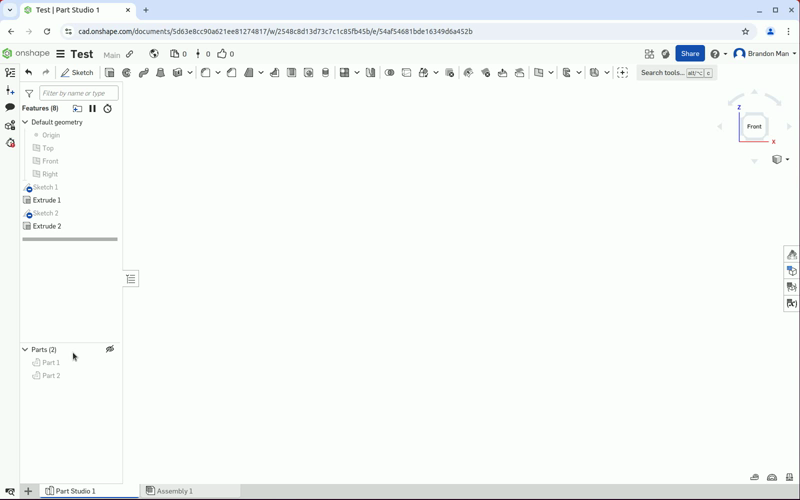
key_up(shift)
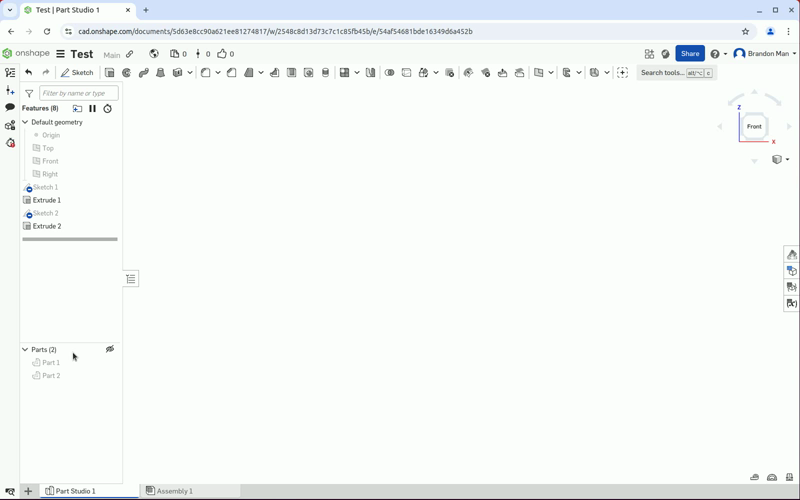
key(space)
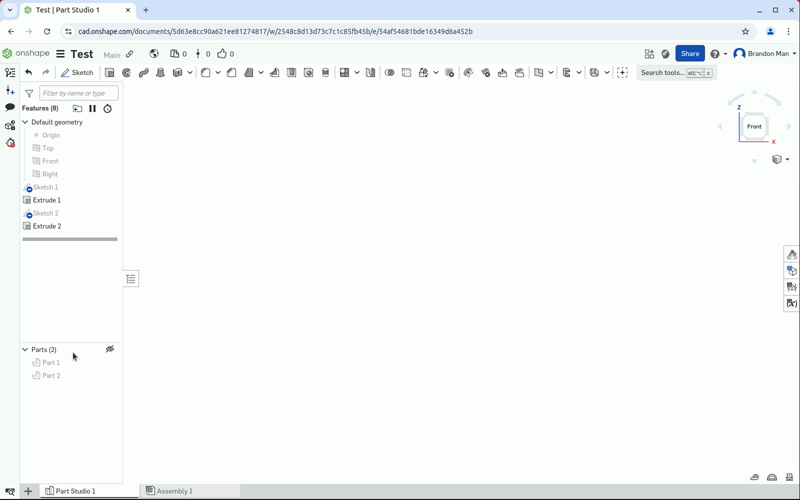
key_down(shift)
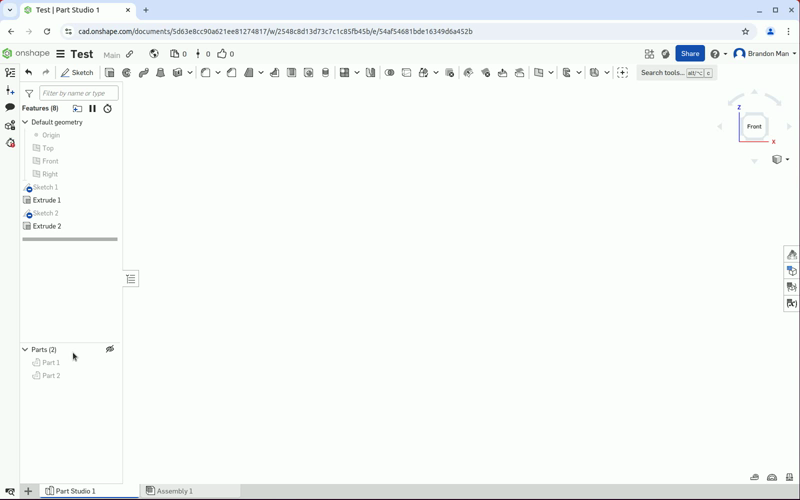
key(left)
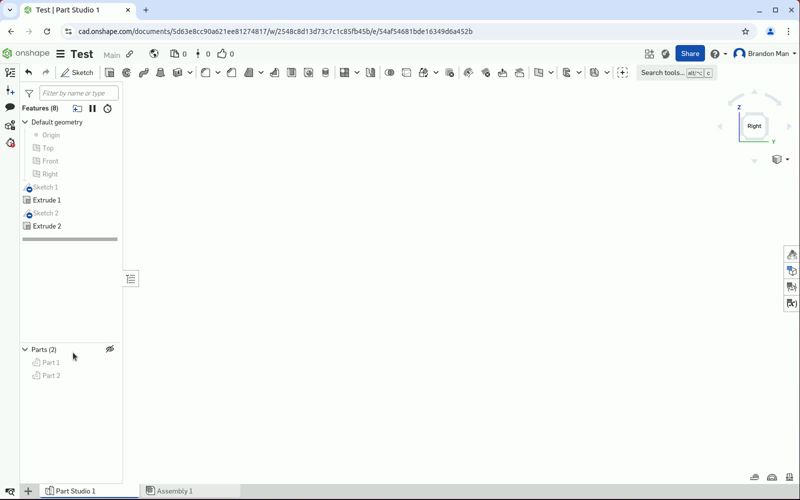
key_up(shift)
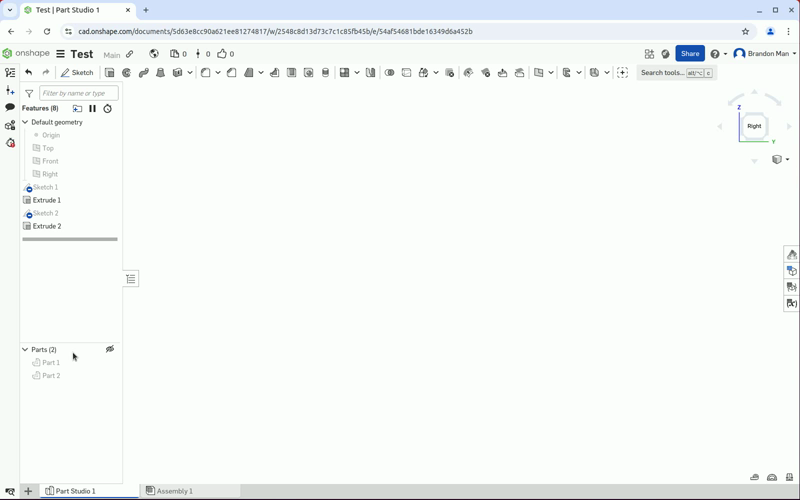
mouse_move(73, 352)
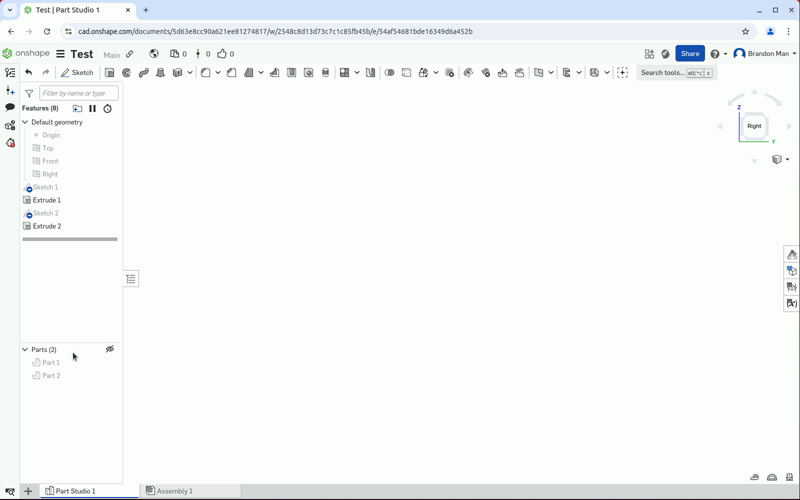
key(shift+y)
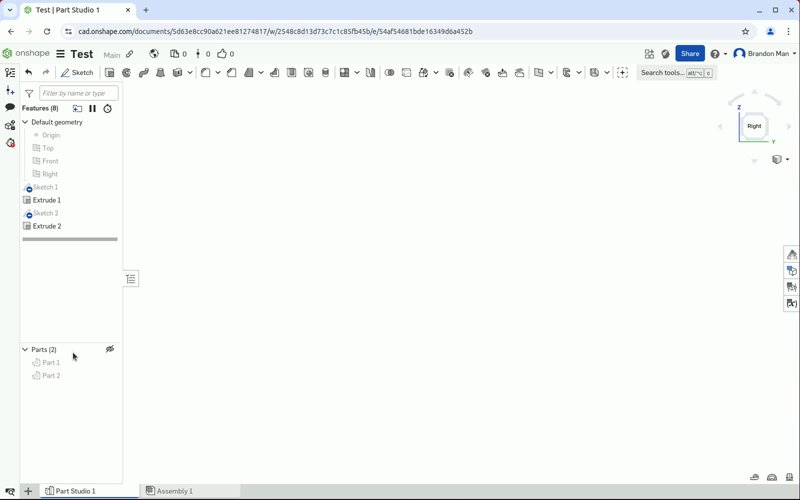
key(shift+s)
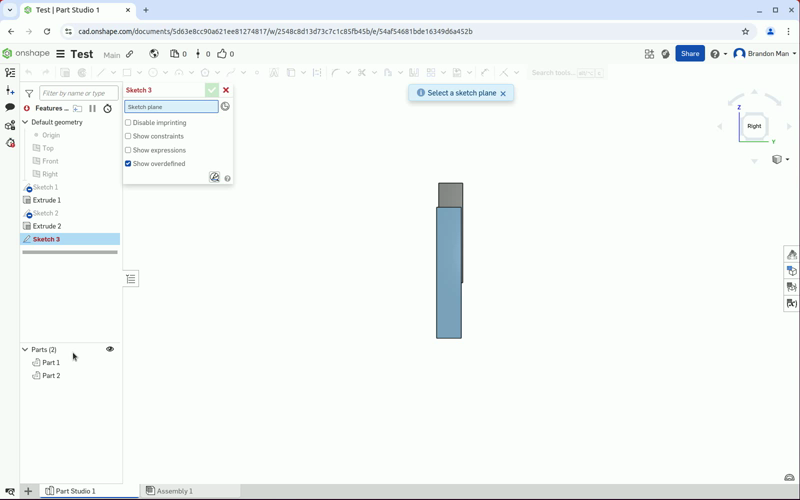
mouse_move(73, 176)
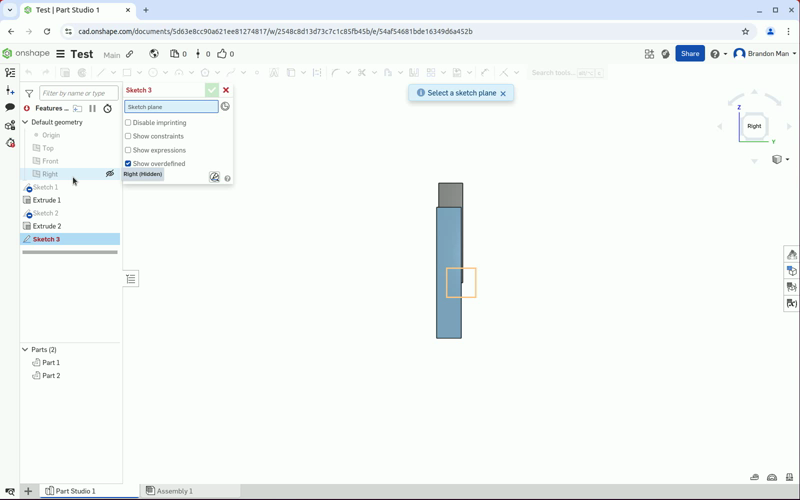
click(73, 176)
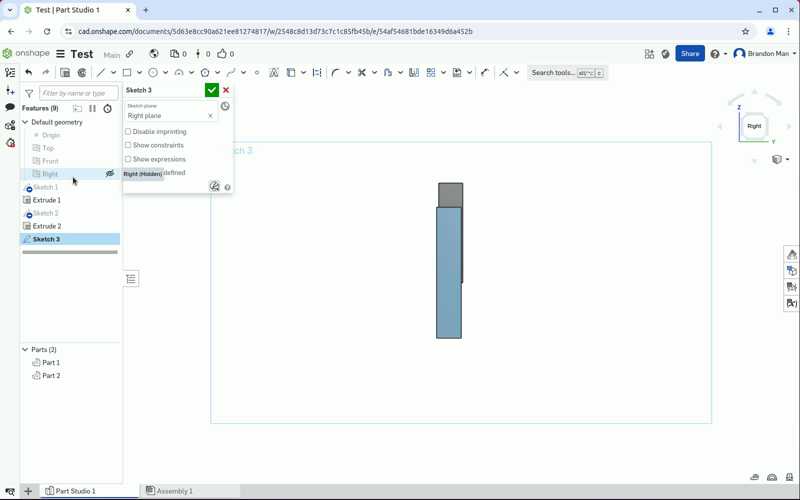
mouse_move(73, 352)
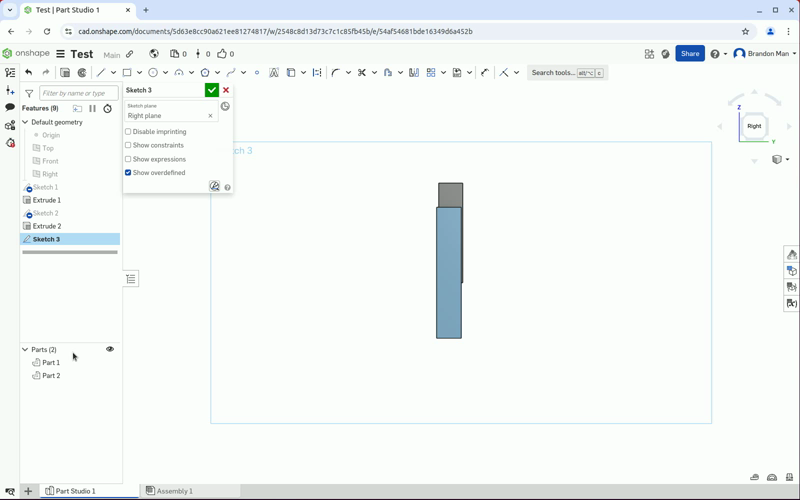
key(y)
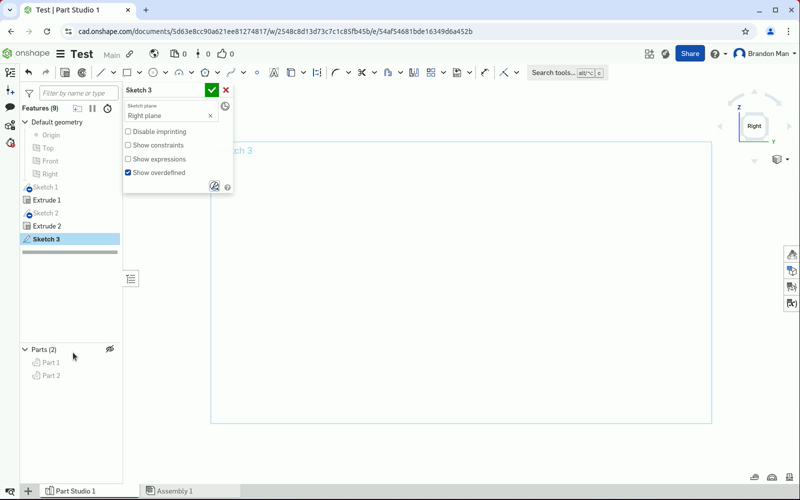
key(l)
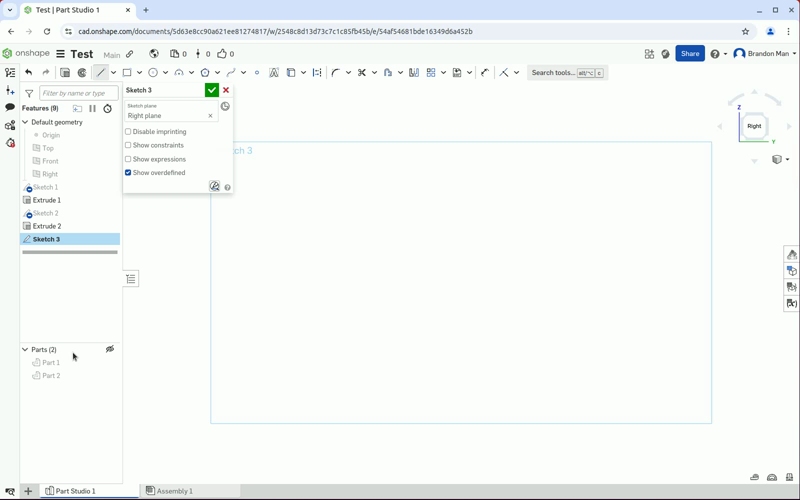
key_down(shift)
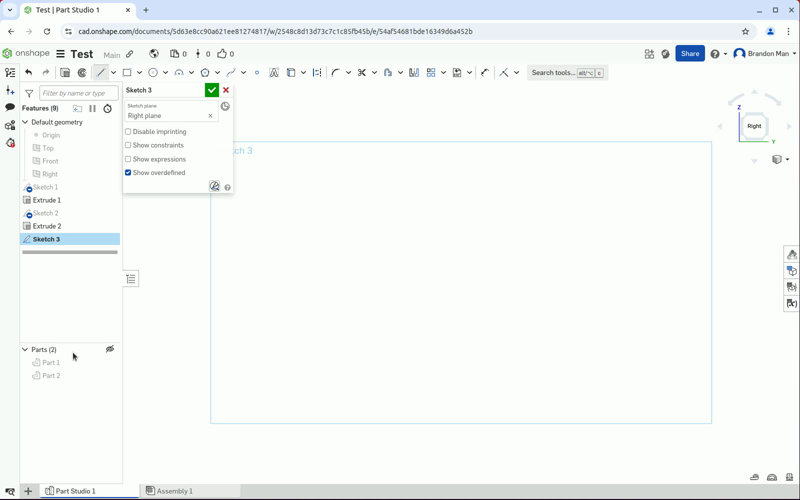
mouse_move(434, 189)
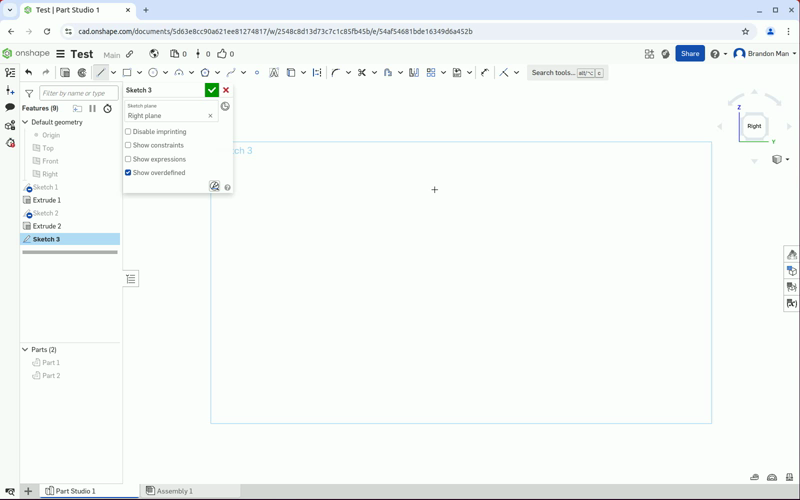
click(434, 189)
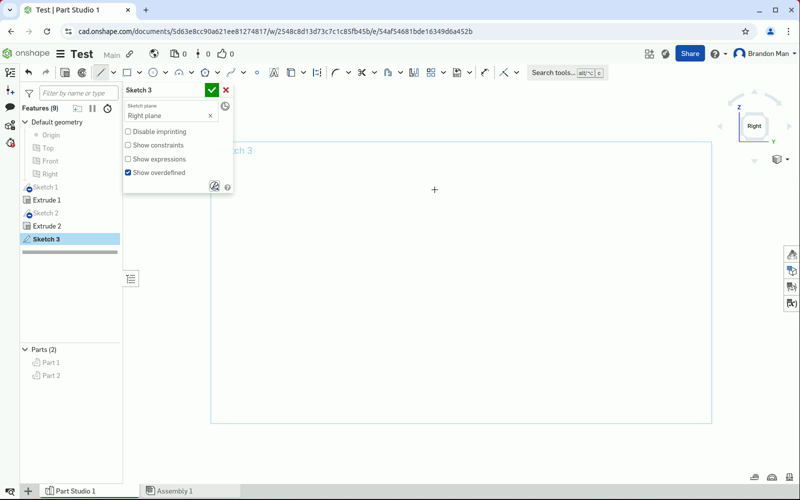
key_up(shift)
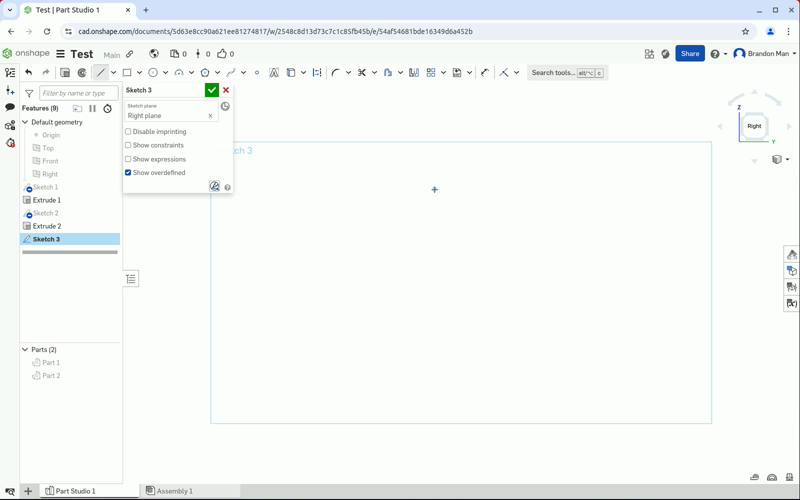
key_down(shift)
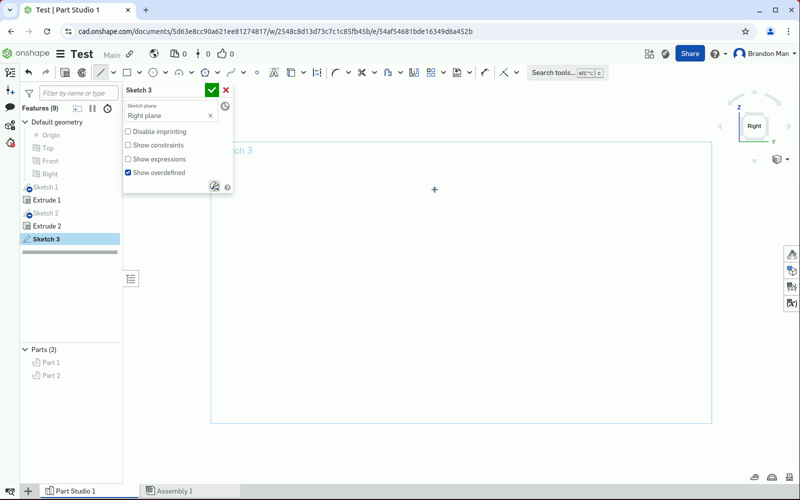
mouse_move(464, 189)
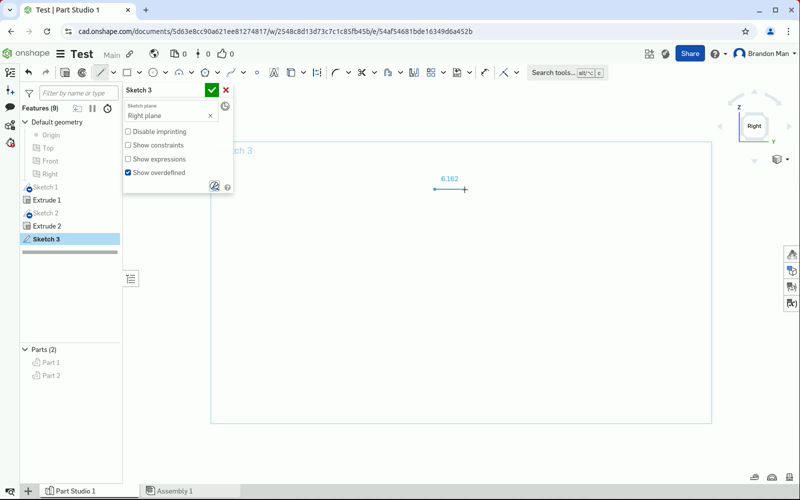
mouse_move(465, 189)
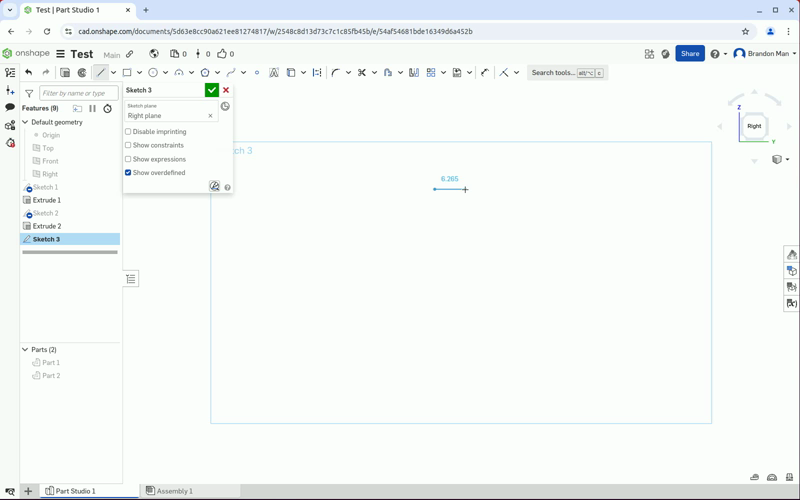
click(465, 189)
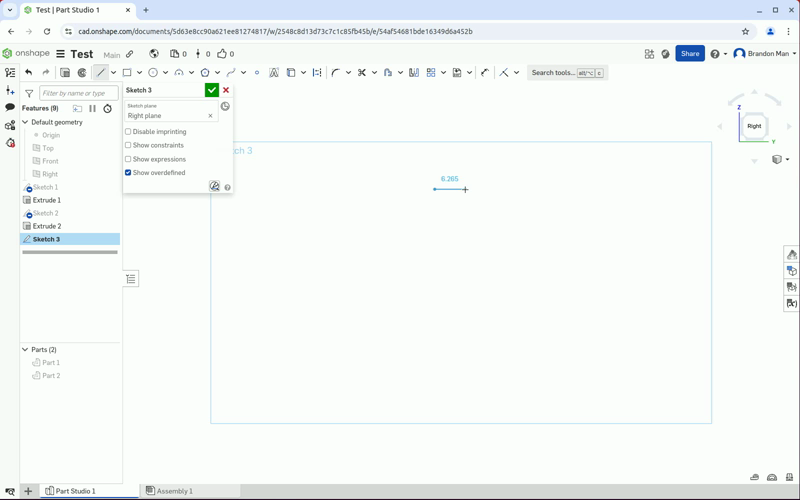
key_up(shift)
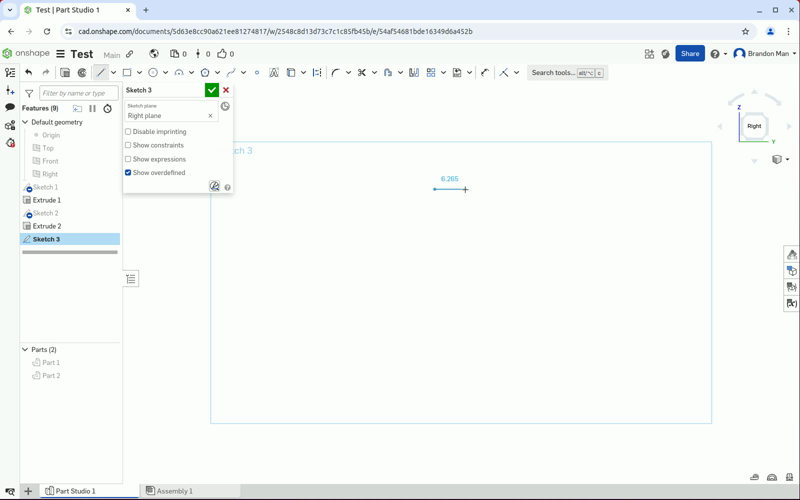
key_down(shift)
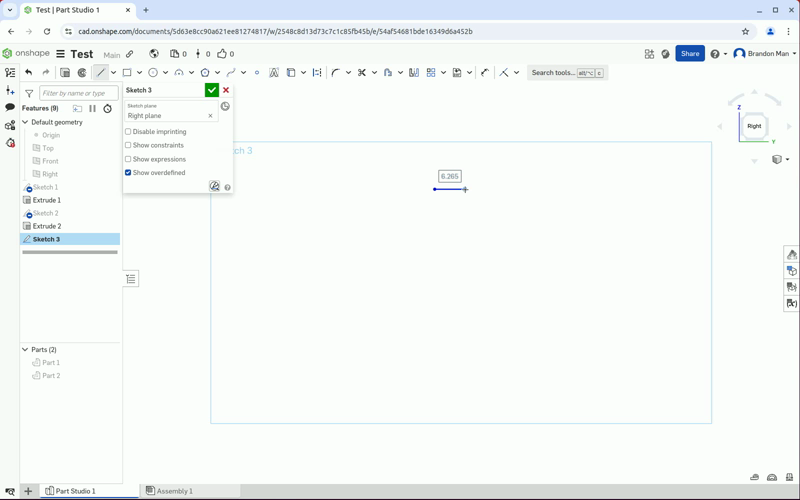
mouse_move(495, 189)
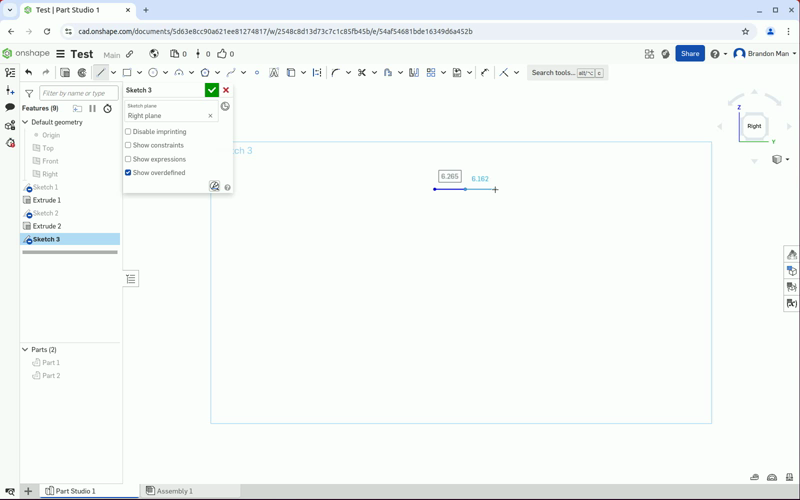
mouse_move(465, 170)
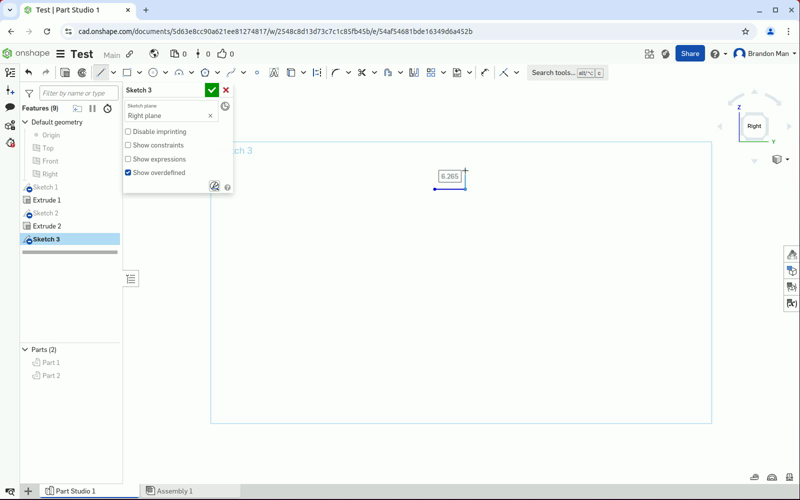
click(465, 170)
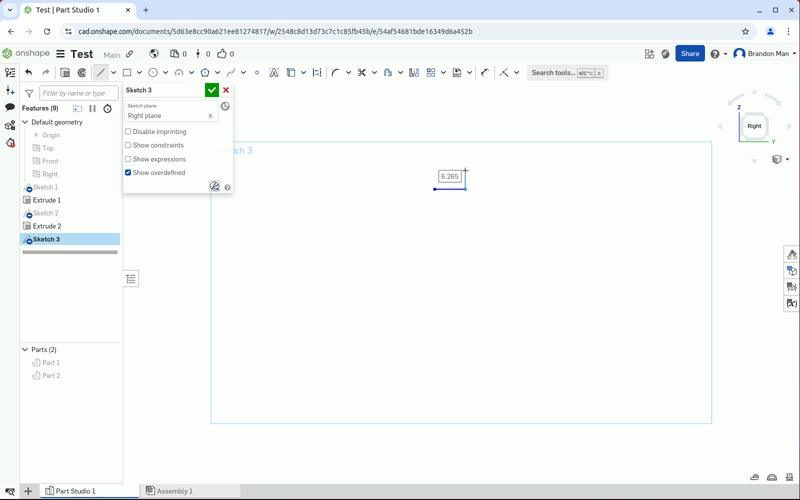
key_up(shift)
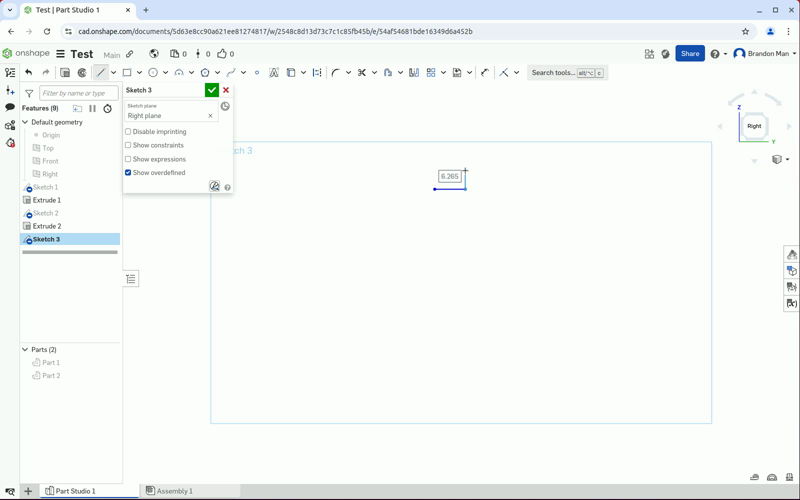
key_down(shift)
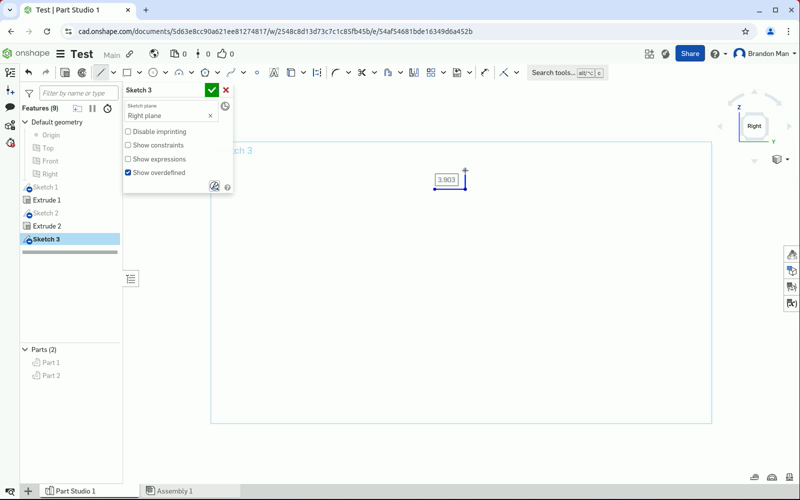
mouse_move(495, 170)
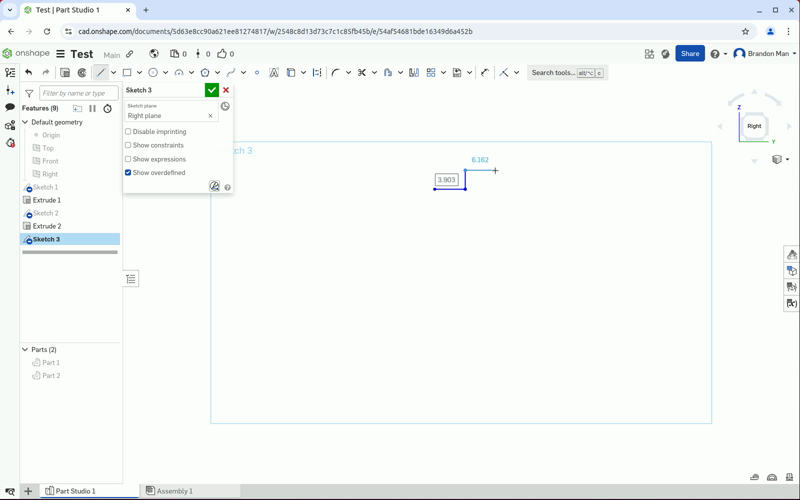
mouse_move(434, 170)
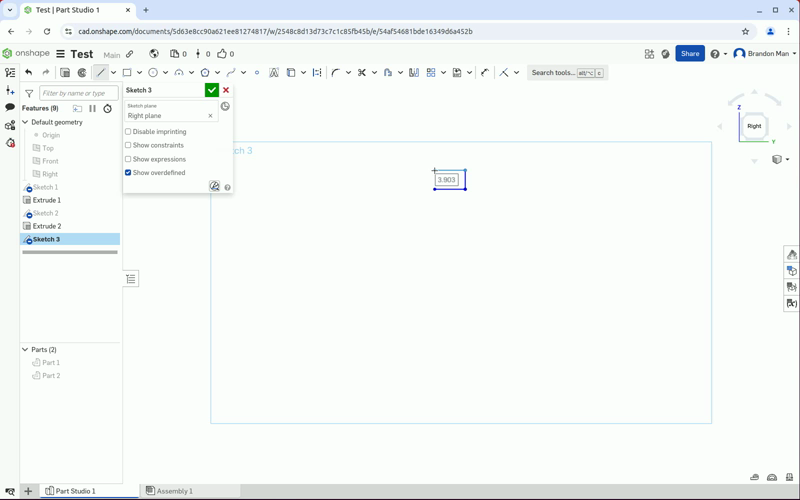
click(434, 170)
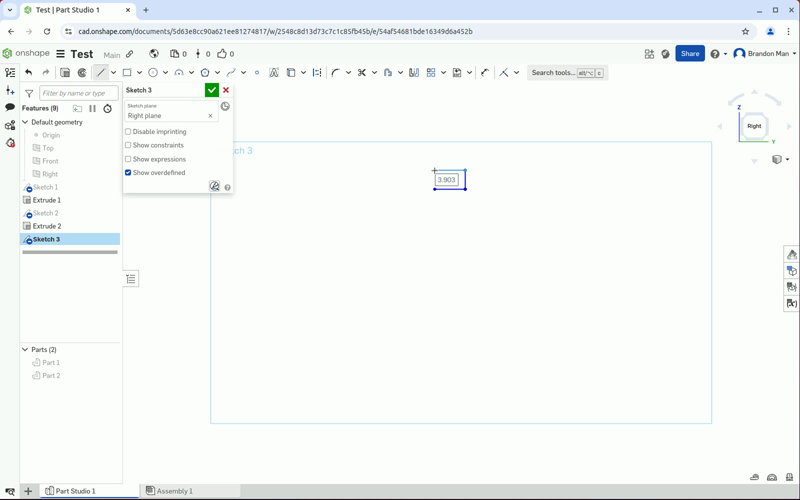
key_up(shift)
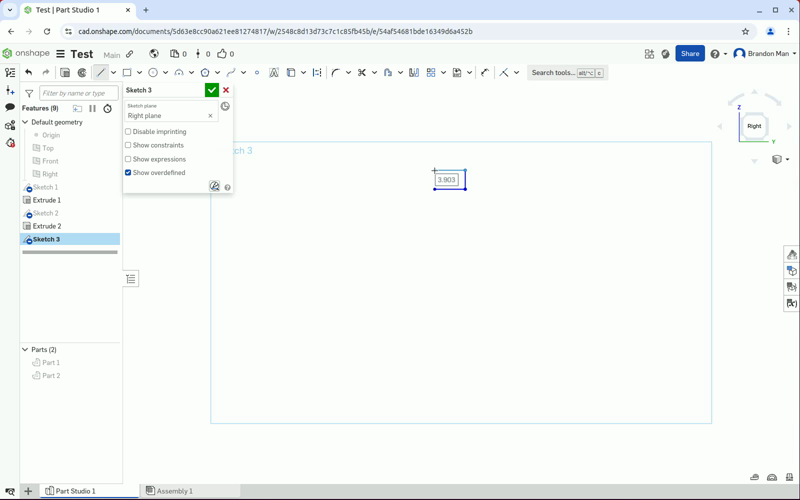
mouse_move(464, 170)
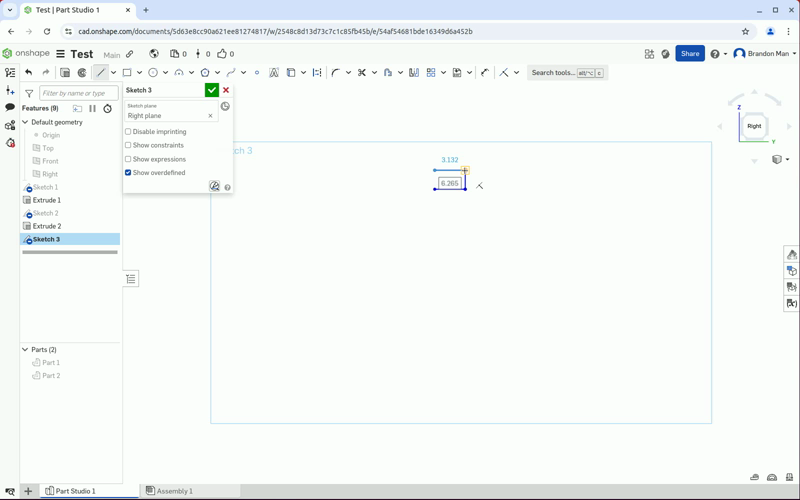
key_down(shift)
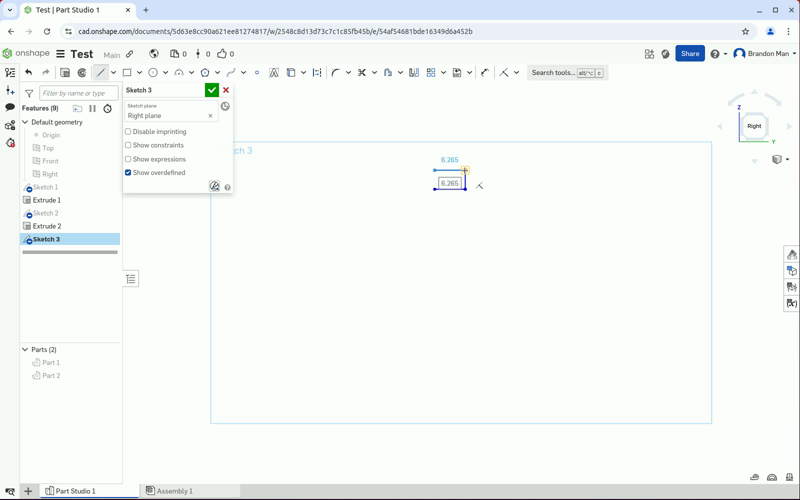
mouse_move(434, 189)
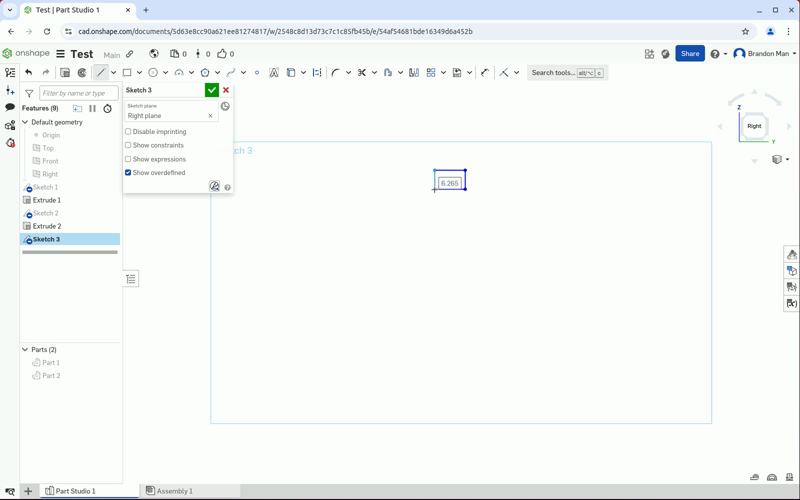
key_up(shift)
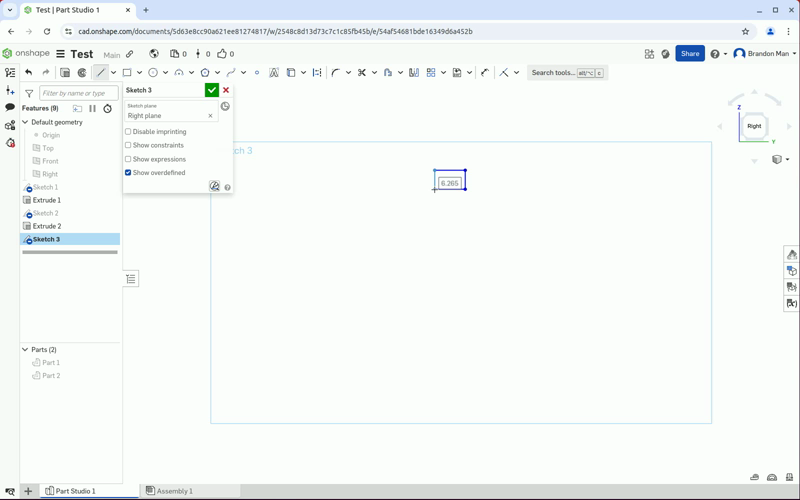
click(434, 189)
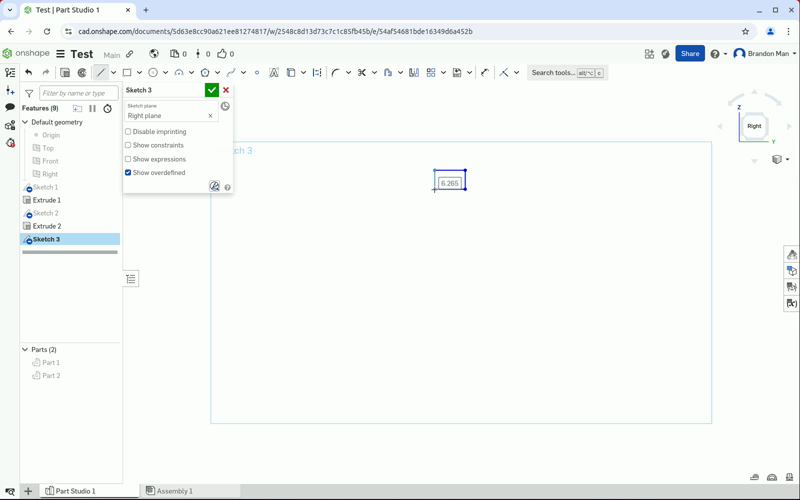
key(esc)
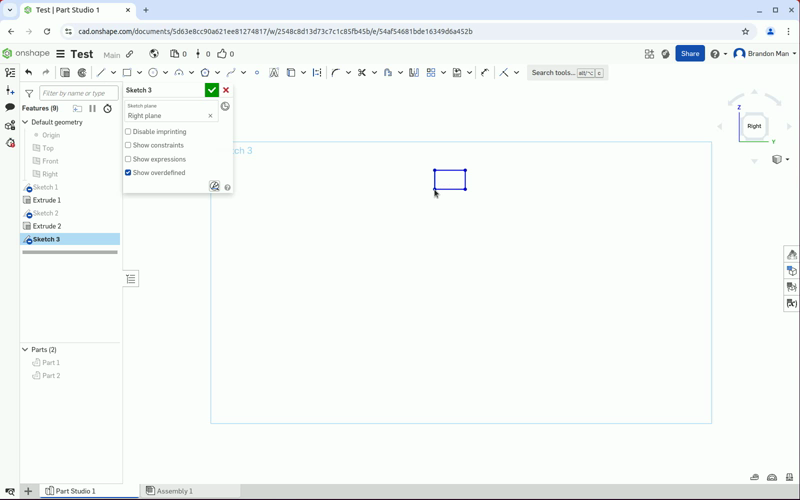
mouse_move(440, 182)
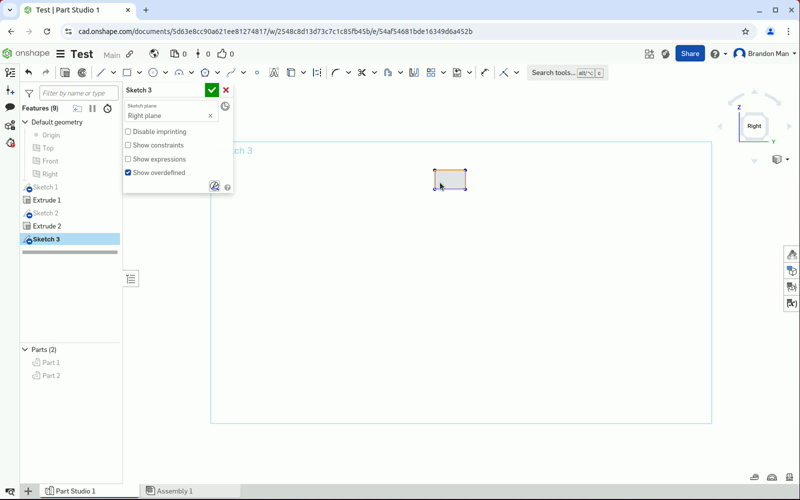
scroll(6)
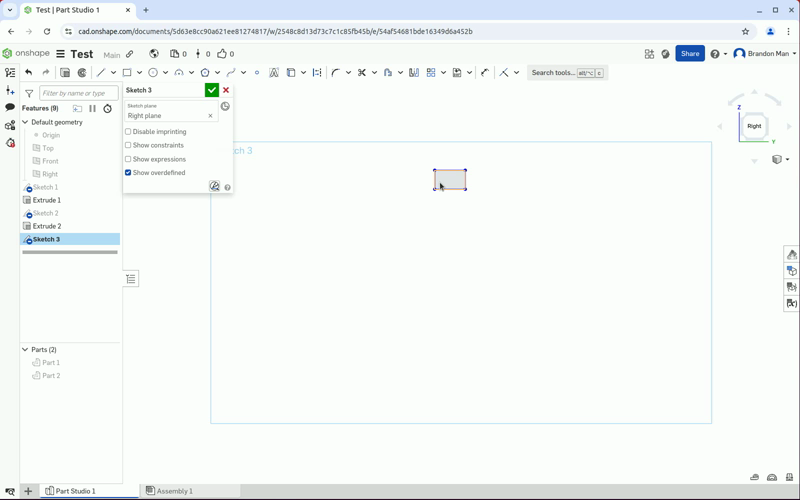
scroll(6)
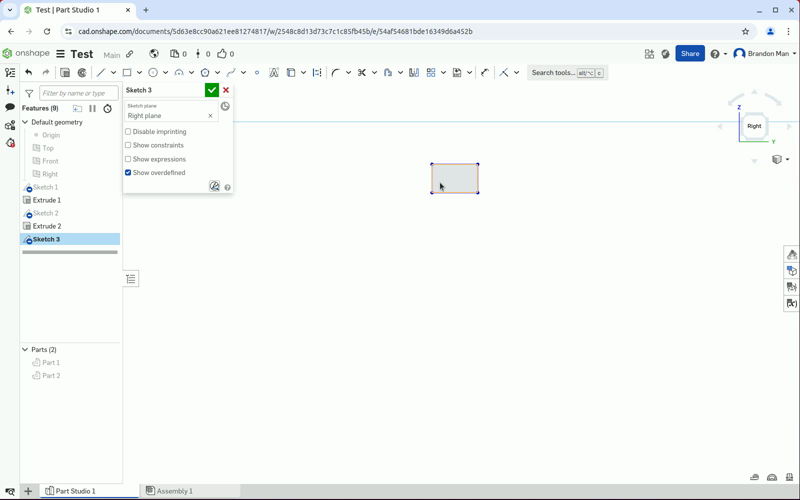
scroll(6)
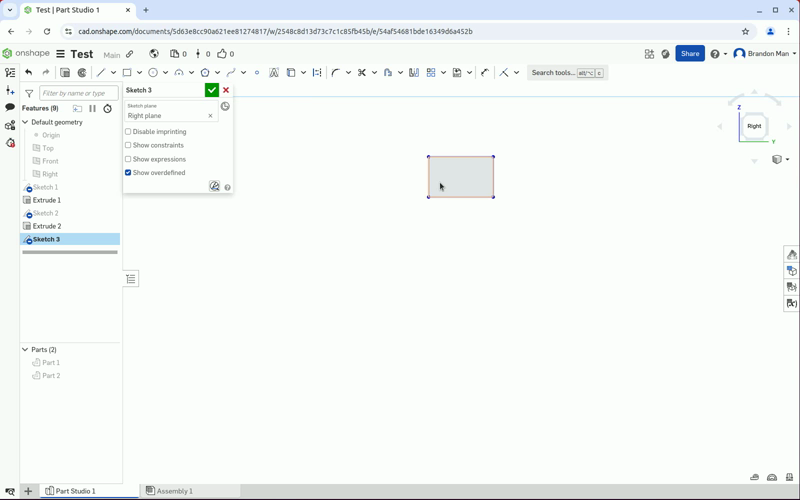
scroll(6)
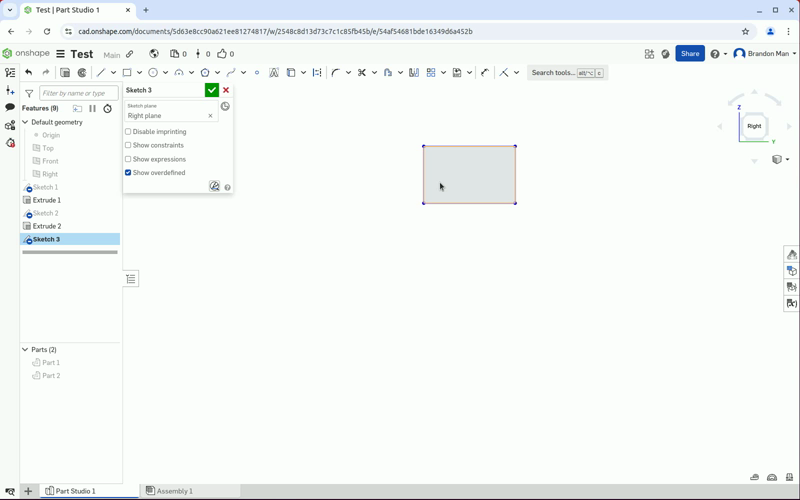
scroll(6)
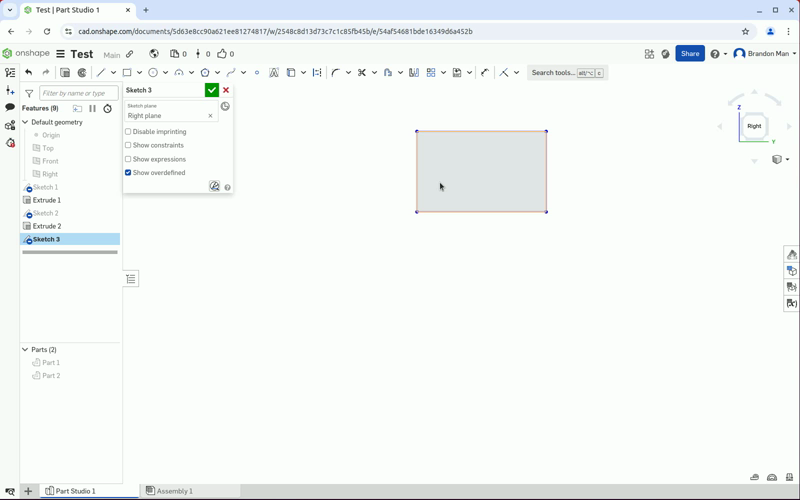
scroll(6)
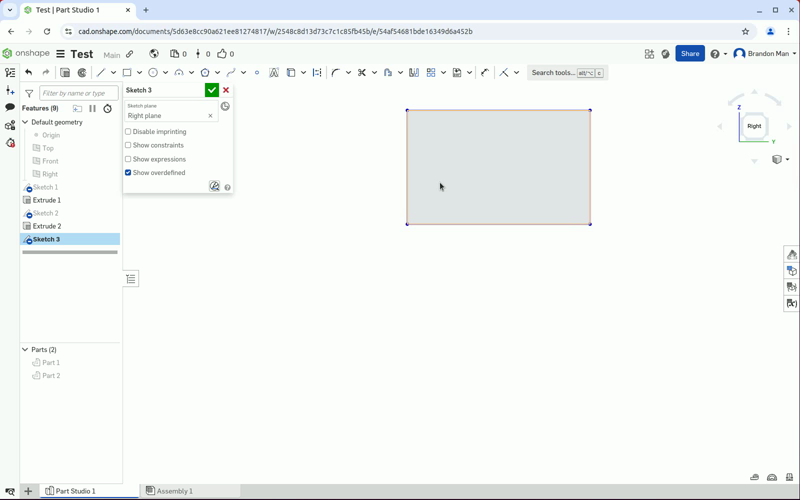
scroll(6)
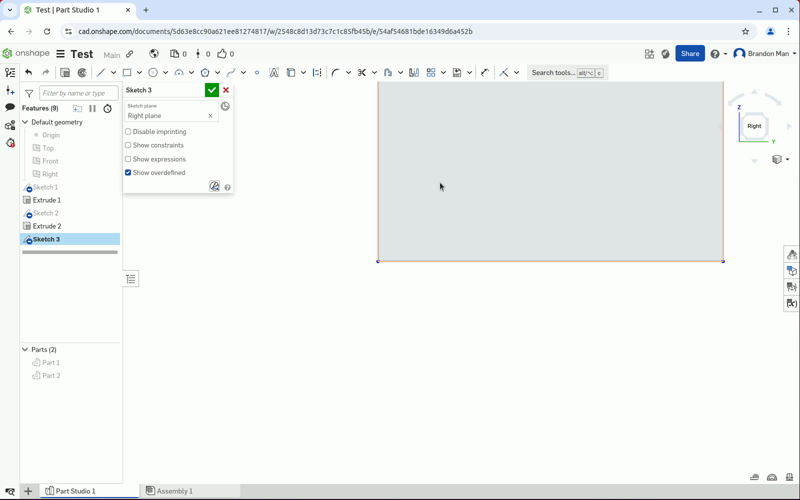
click(440, 182)
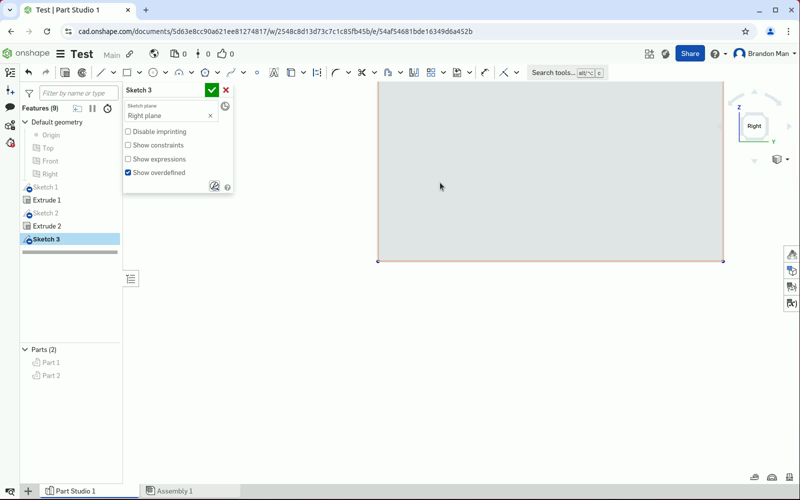
scroll(-6)
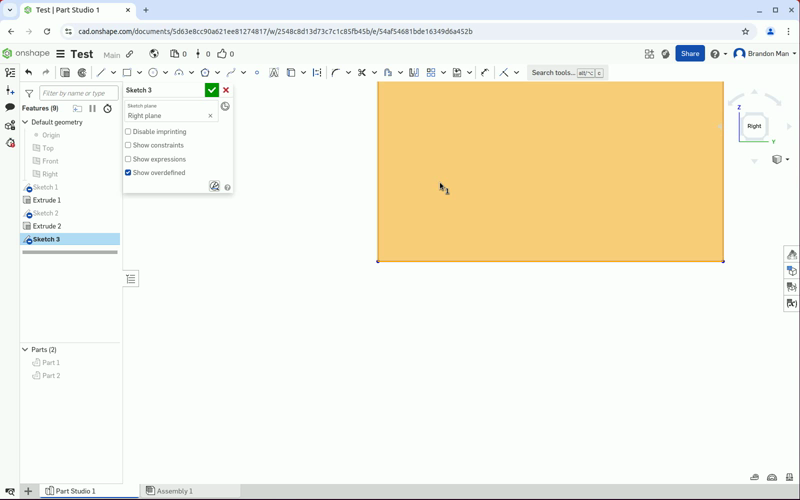
scroll(-6)
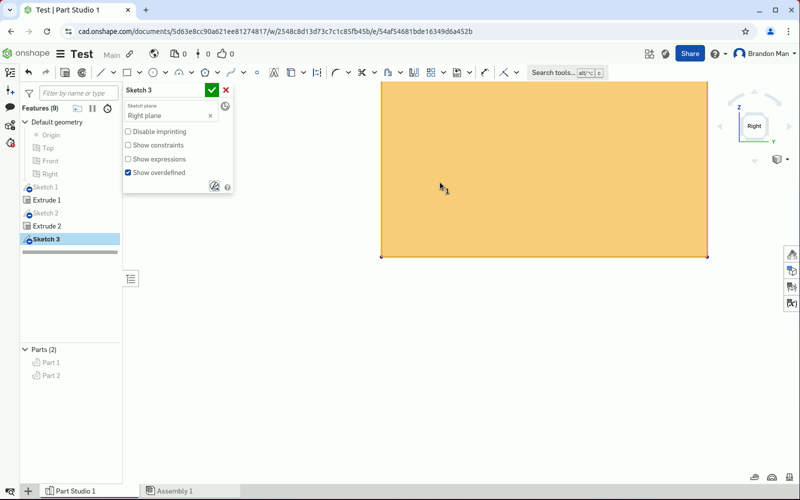
scroll(-6)
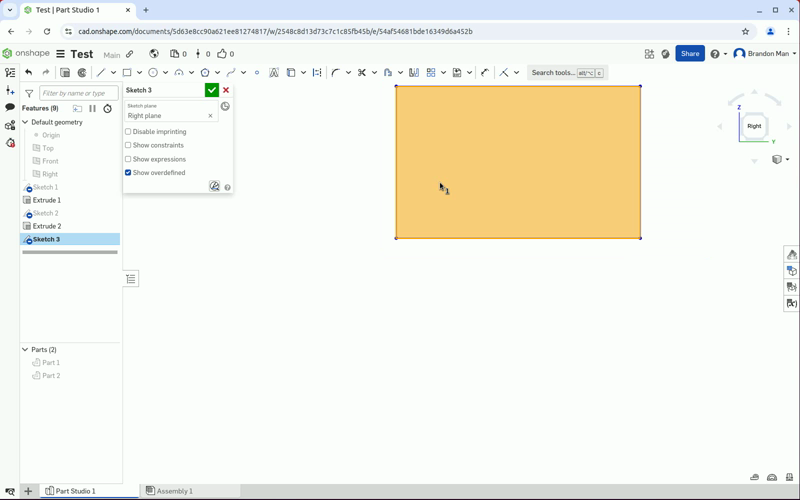
scroll(-6)
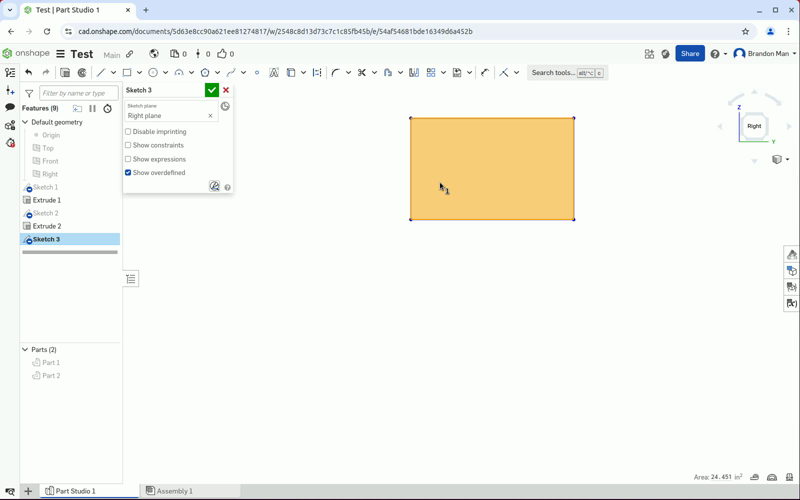
scroll(-6)
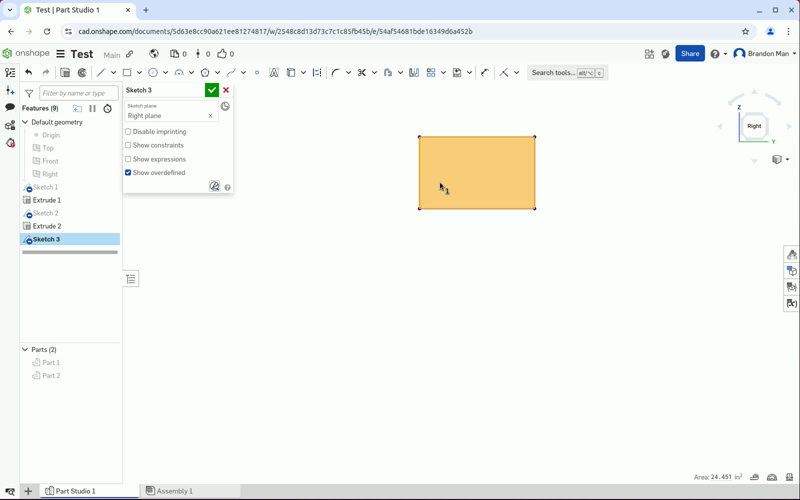
scroll(-6)
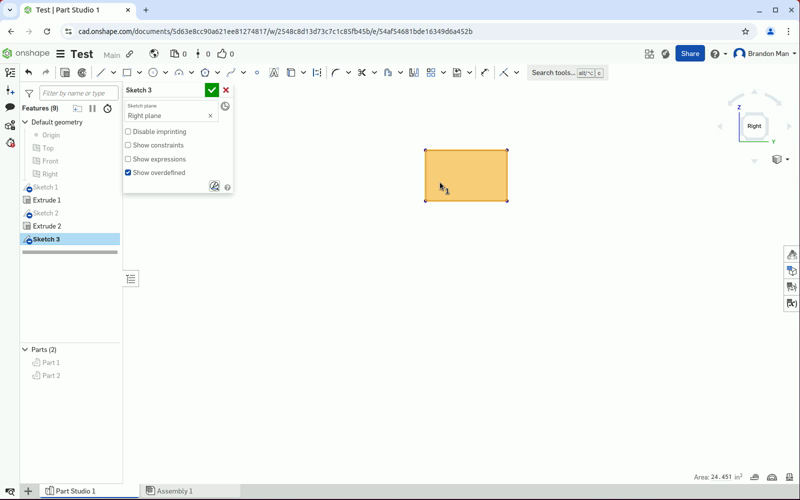
scroll(-6)
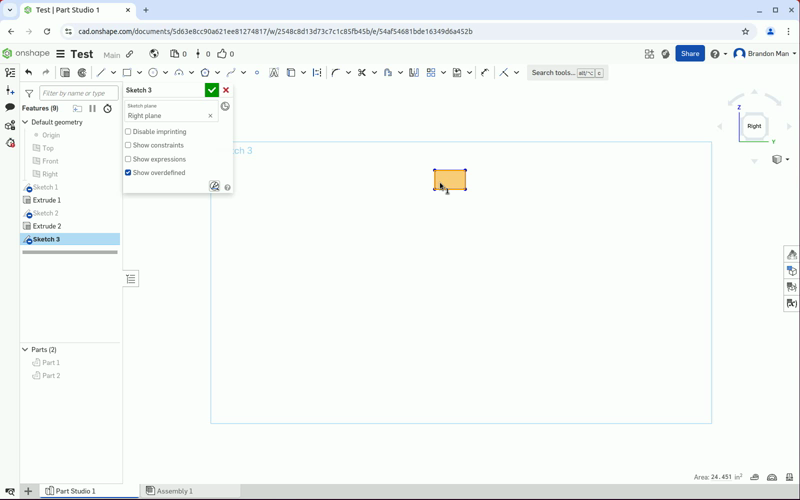
mouse_move(73, 352)
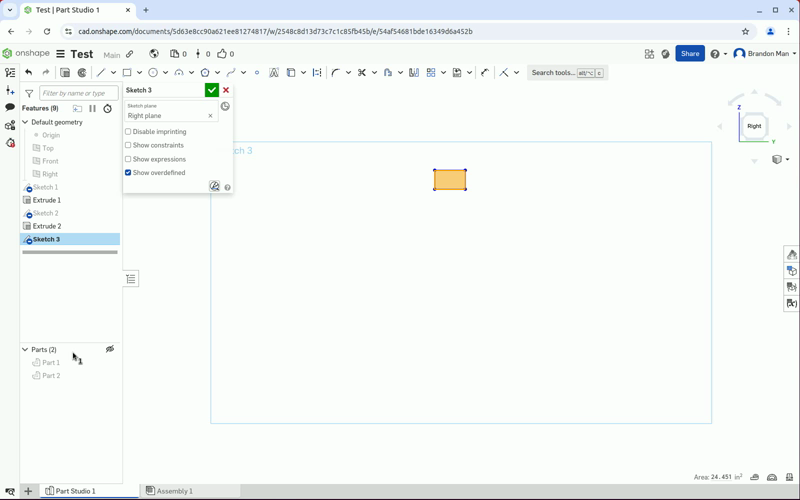
key(shift+y)
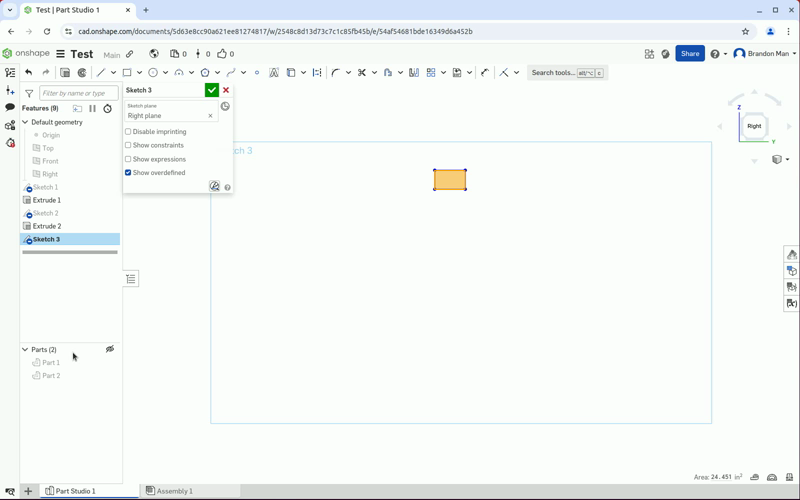
key(shift+e)
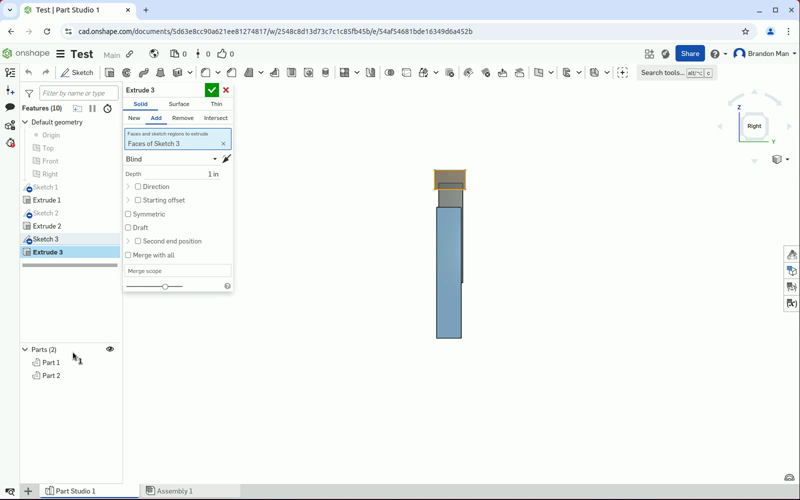
mouse_move(143, 106)
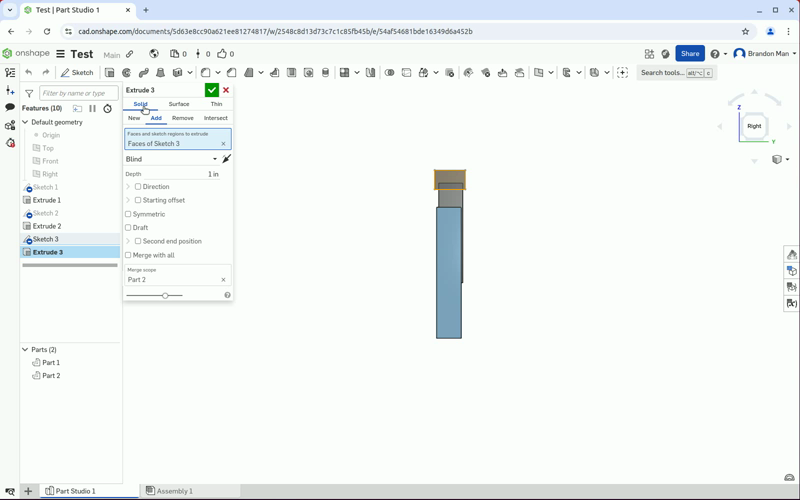
click(143, 106)
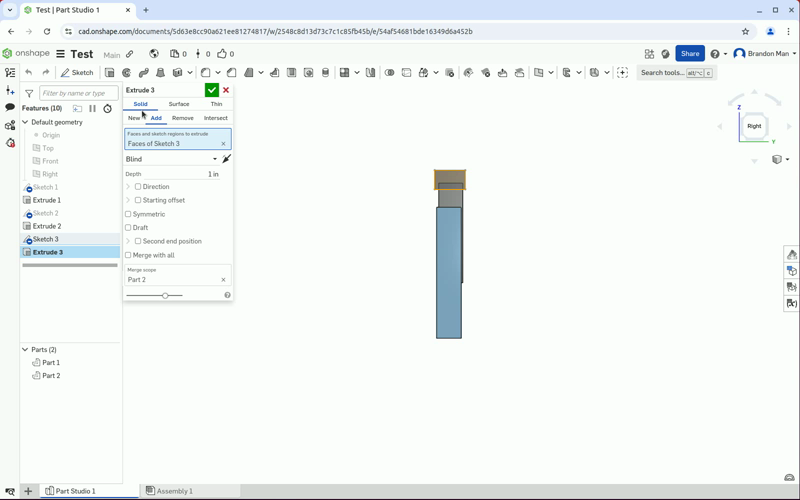
mouse_move(137, 120)
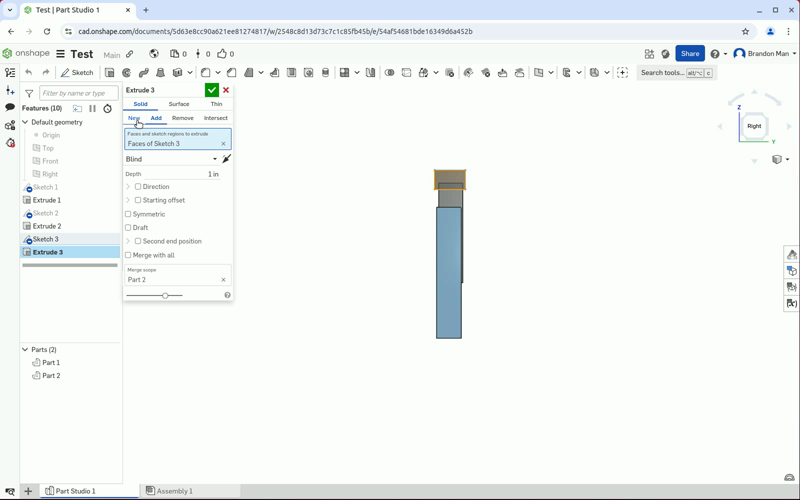
click(137, 120)
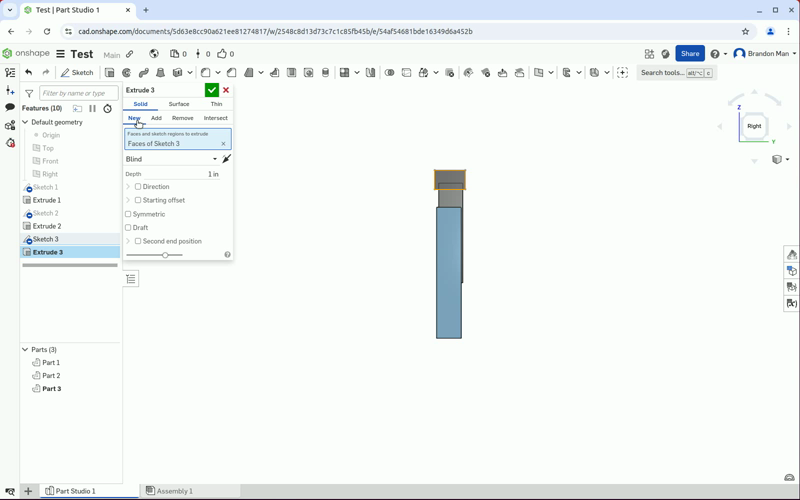
key(tab, 4)
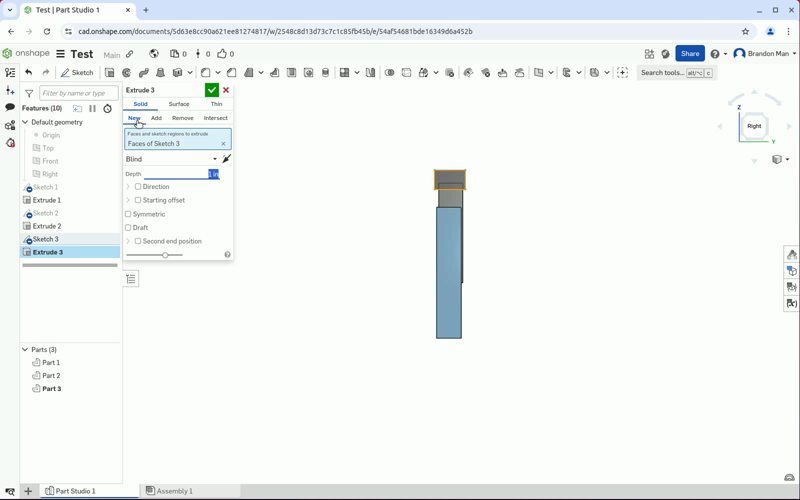
text(10.11)
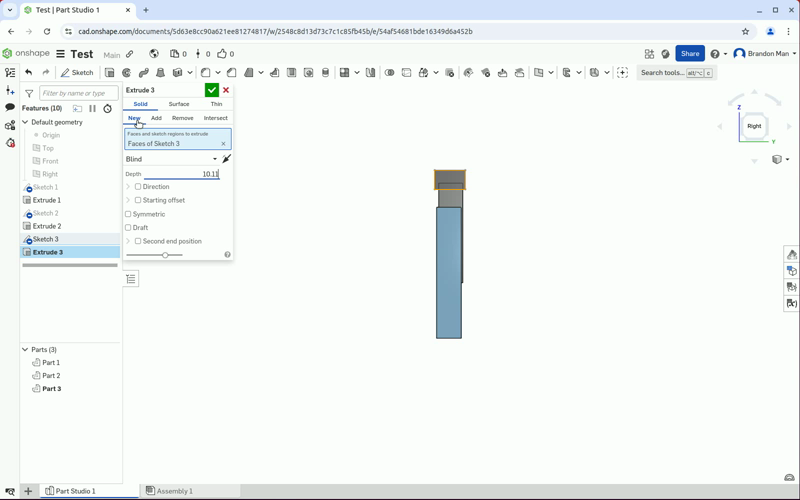
key(enter)
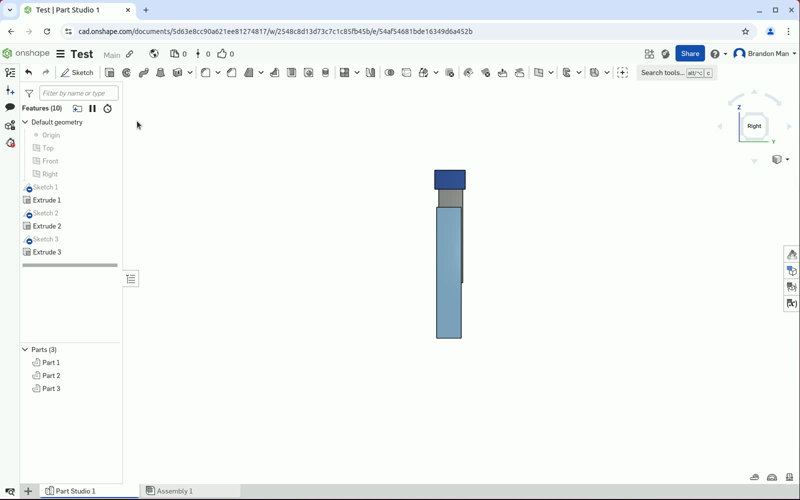
key(shift+h)
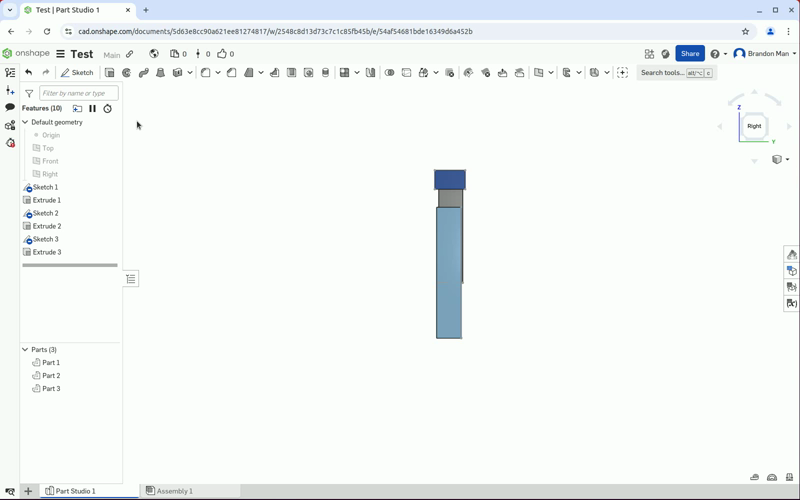
key(shift+h)
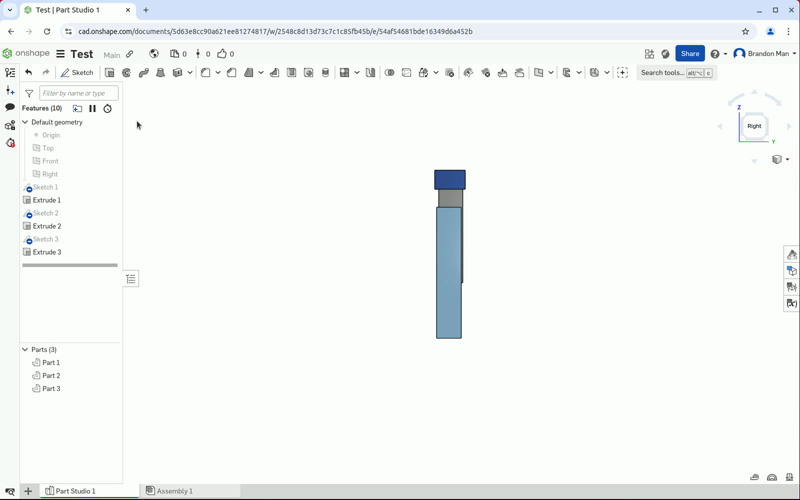
mouse_move(73, 189)
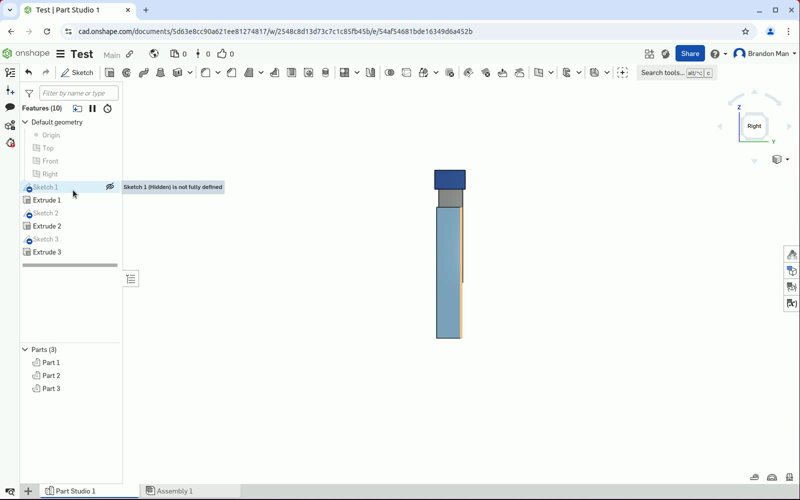
click(73, 189)
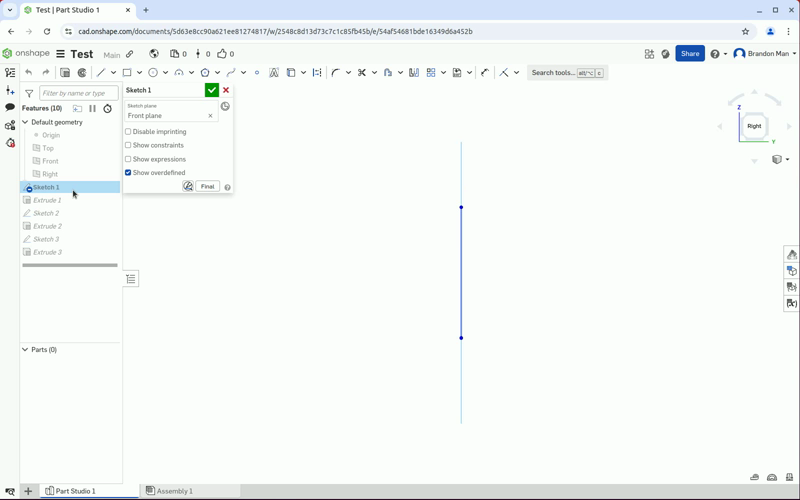
mouse_move(229, 92)
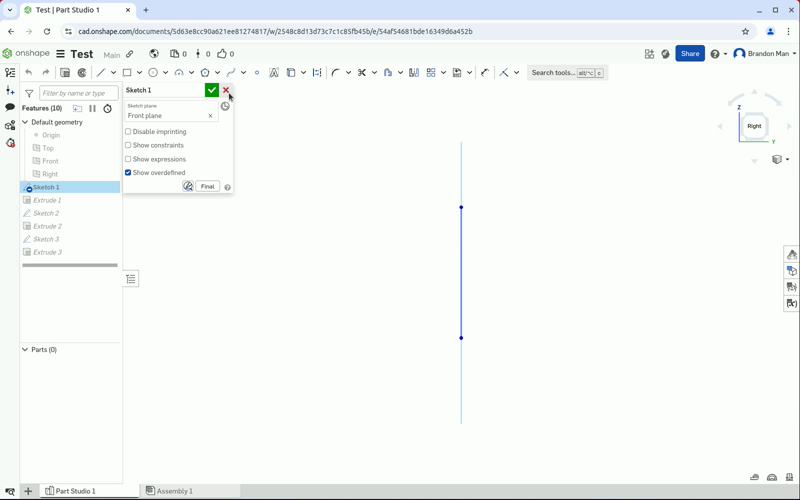
click(229, 92)
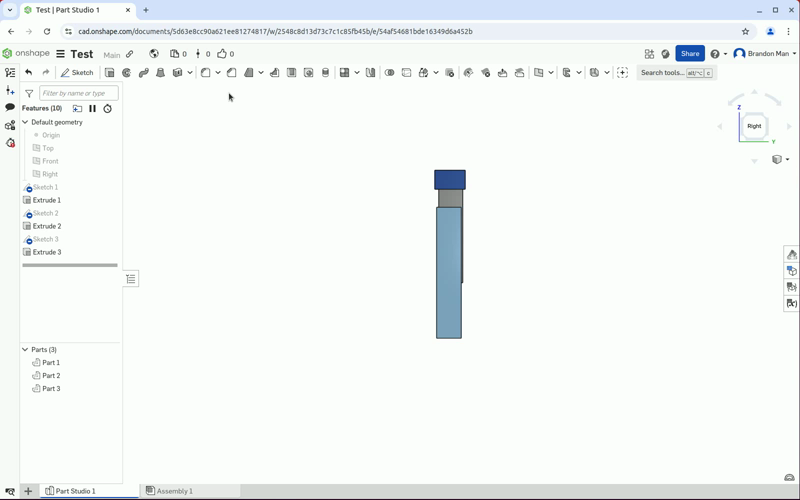
mouse_move(73, 352)
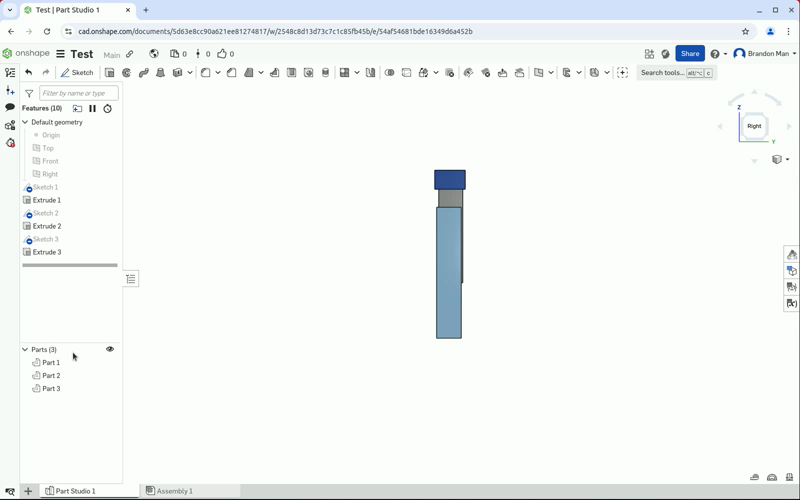
key(y)
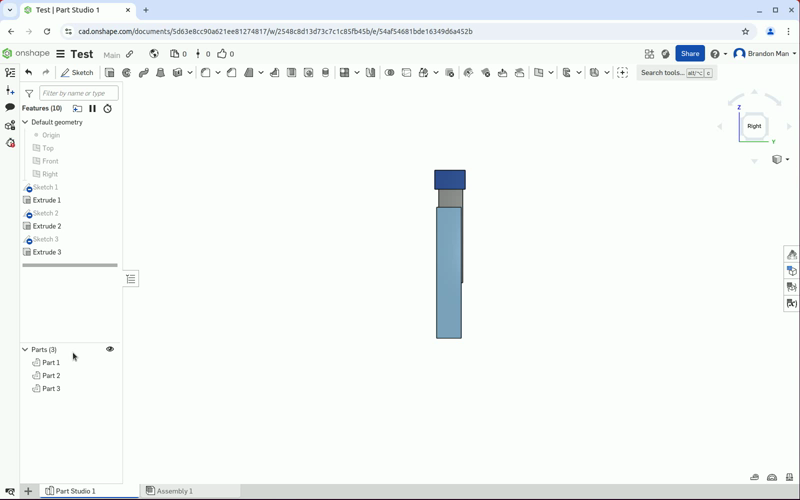
key(shift+p)
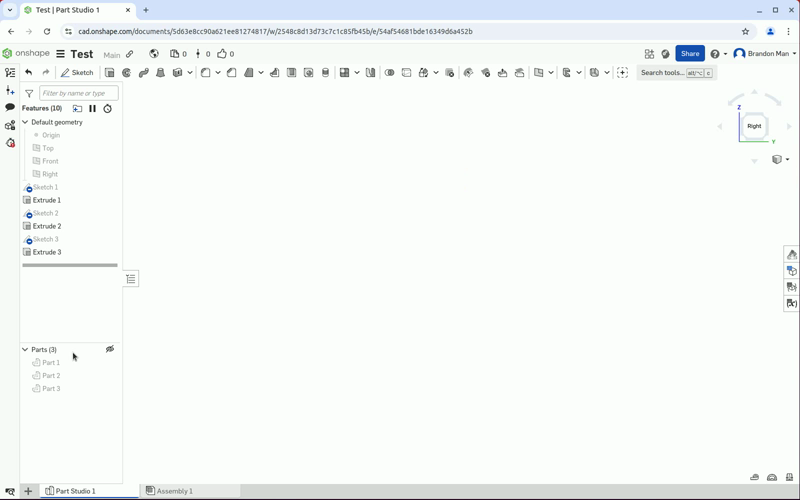
key(space)
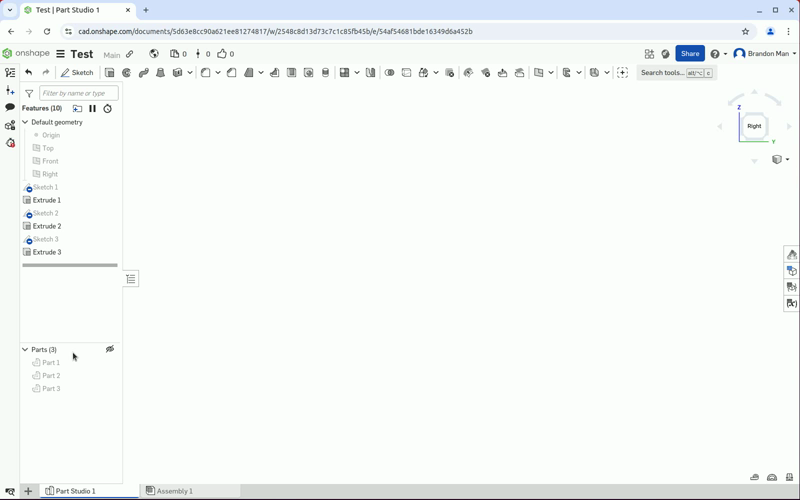
key_down(shift)
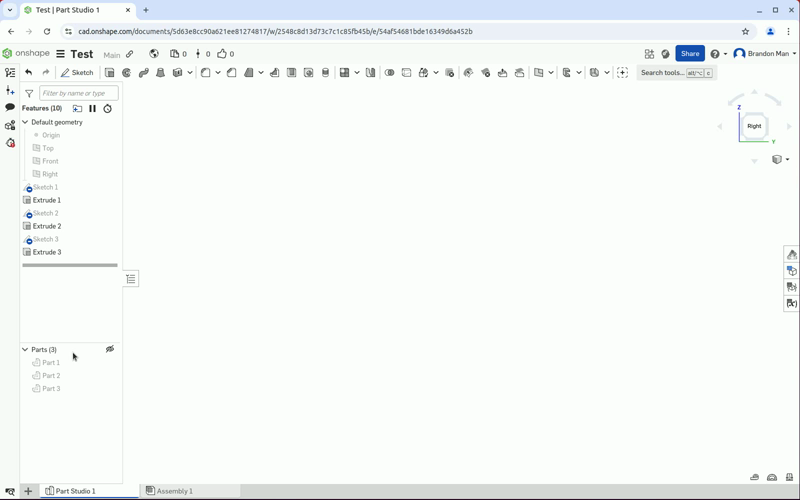
key(right)
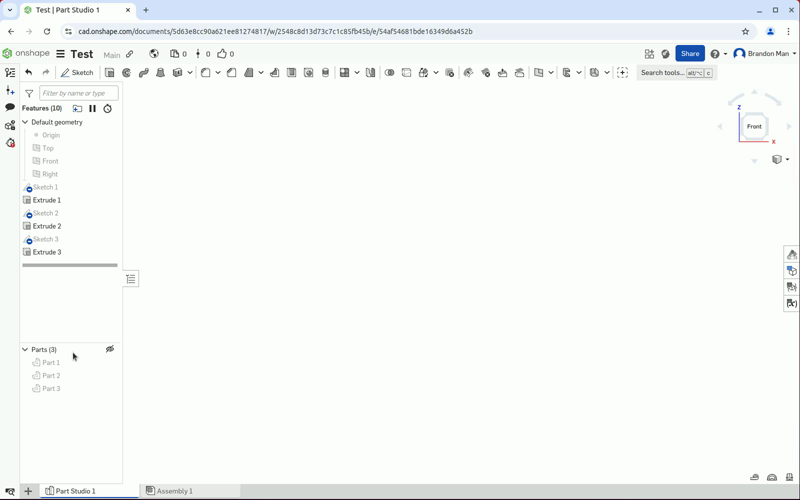
key_up(shift)
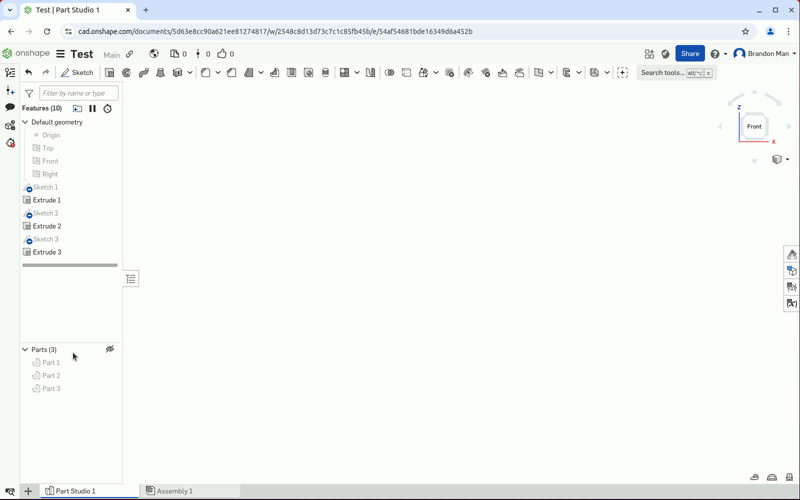
mouse_move(73, 352)
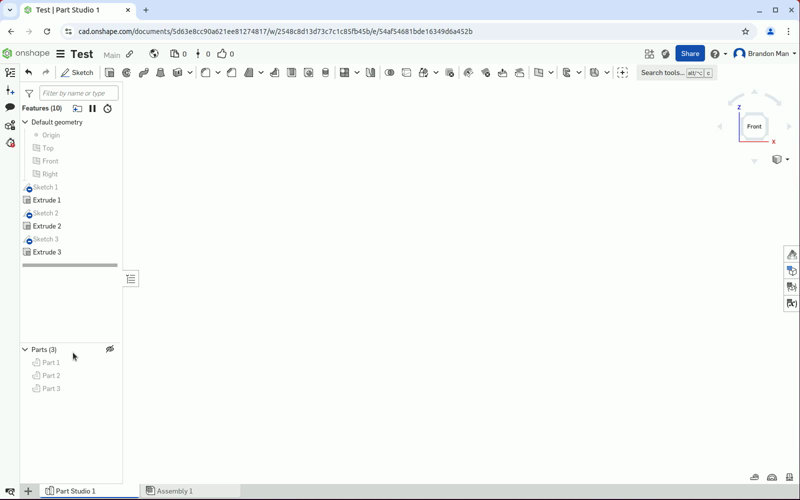
key(shift+y)
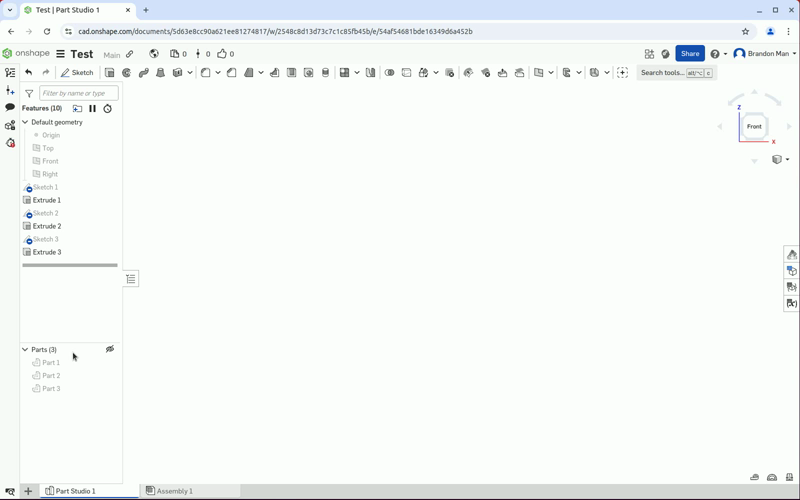
key(shift+s)
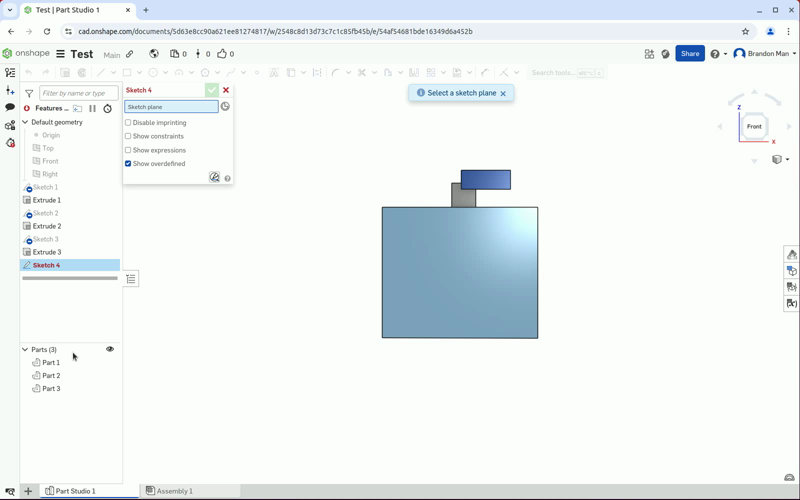
mouse_move(73, 163)
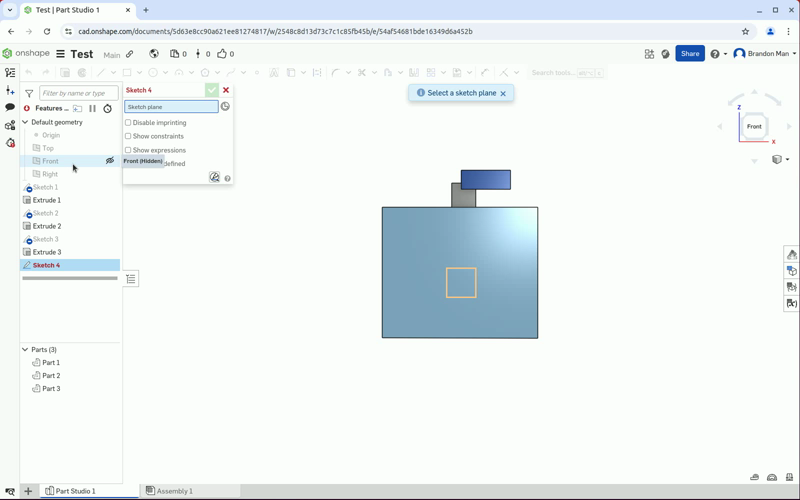
click(73, 163)
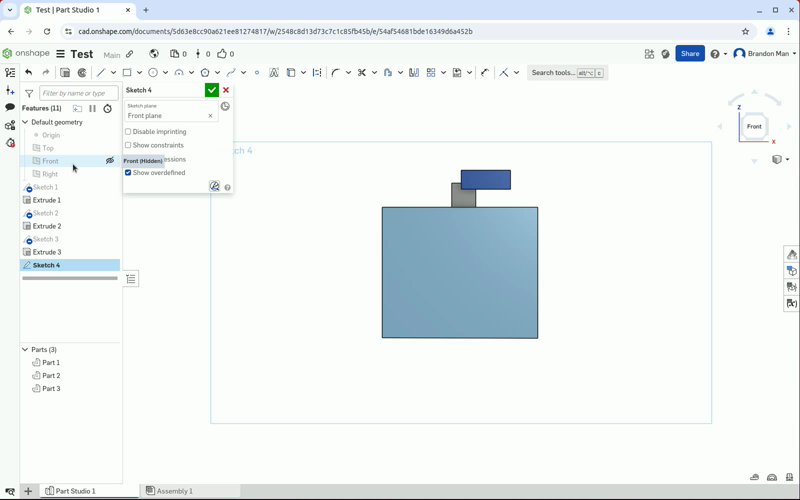
mouse_move(73, 352)
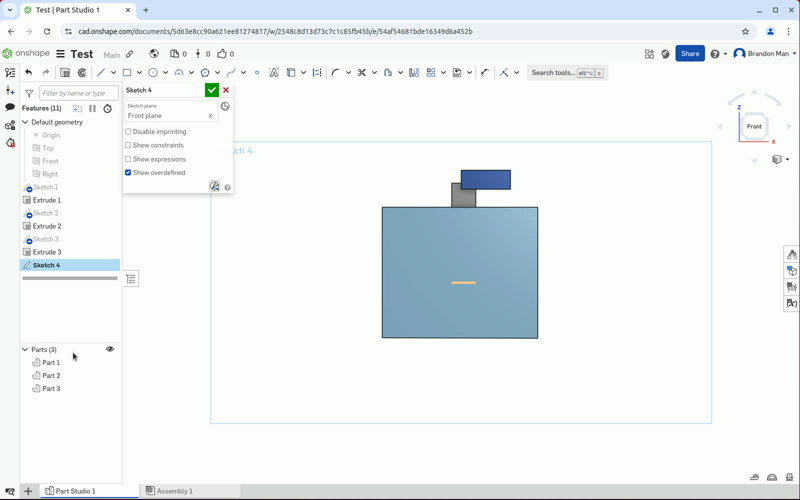
key(y)
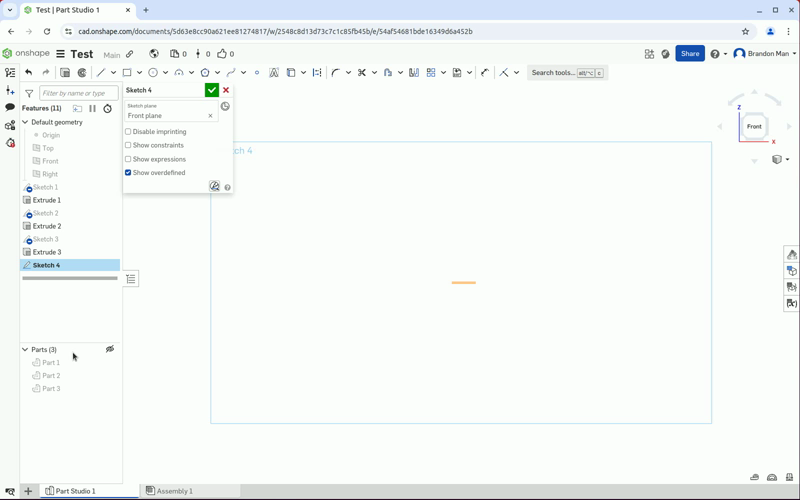
key(l)
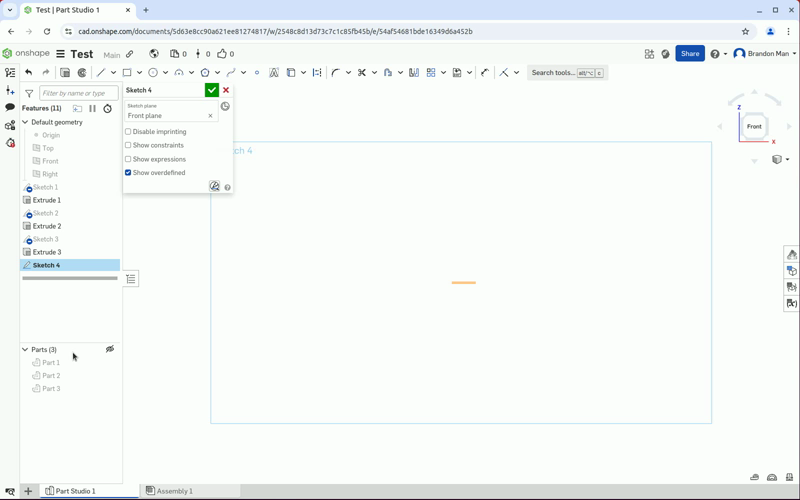
key_down(shift)
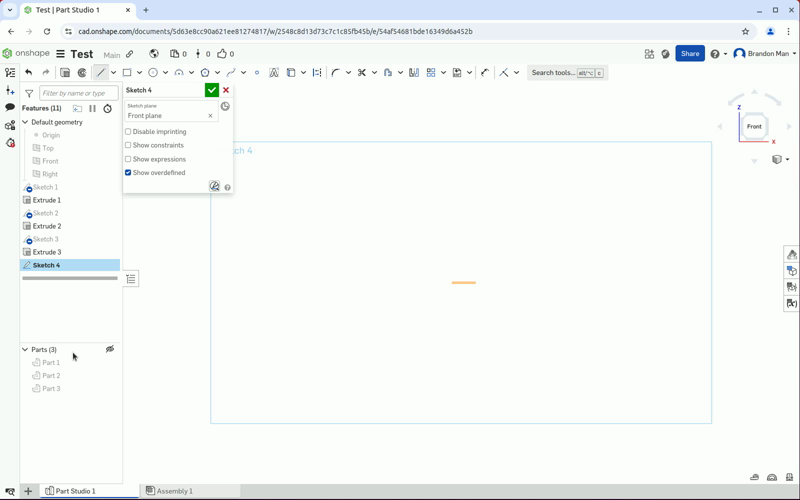
mouse_move(393, 326)
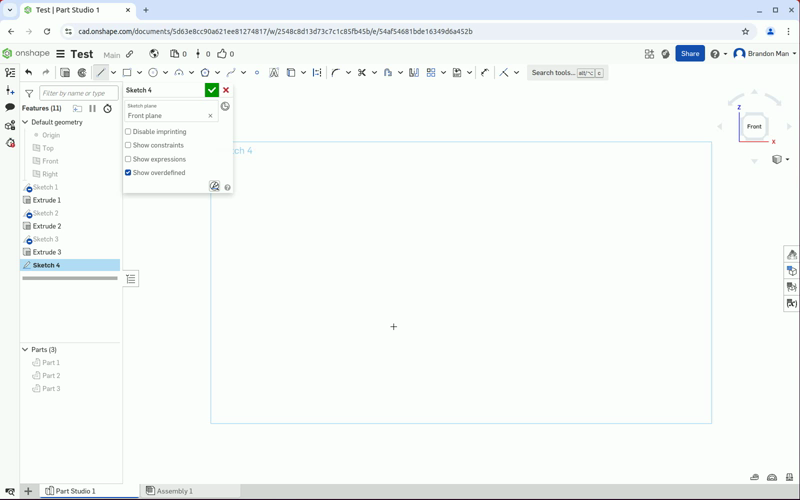
click(393, 326)
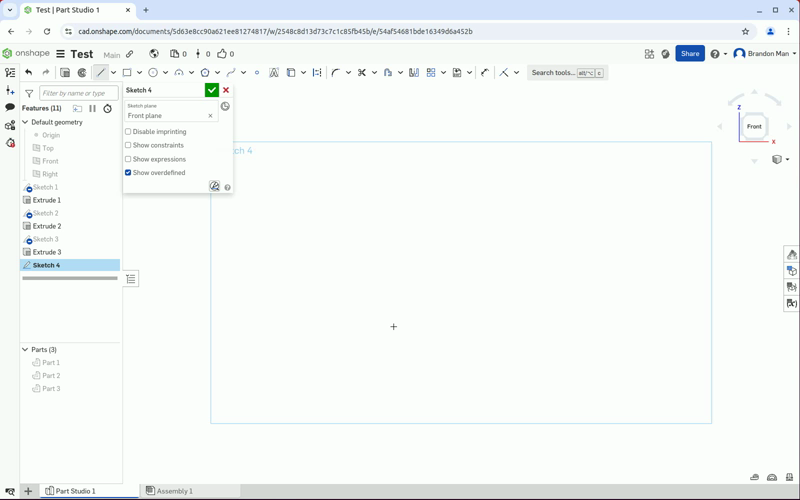
key_up(shift)
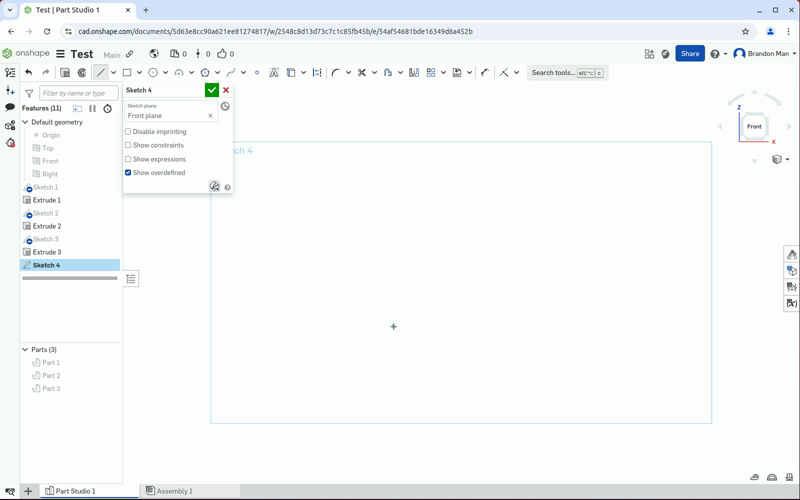
key_down(shift)
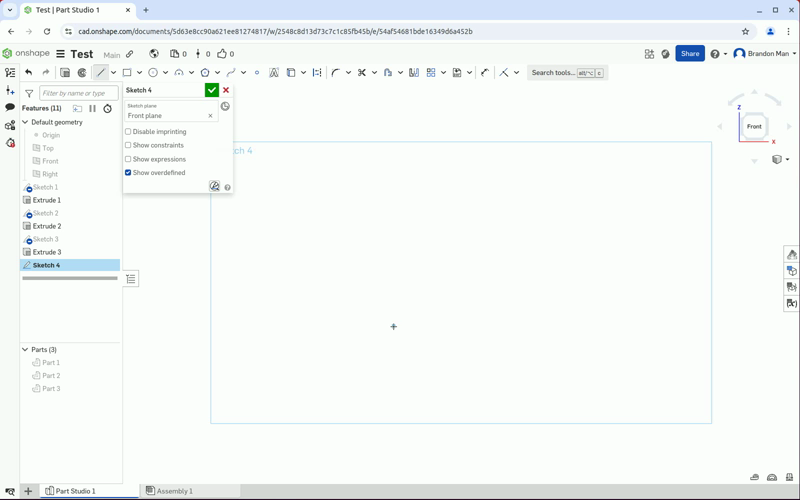
mouse_move(527, 326)
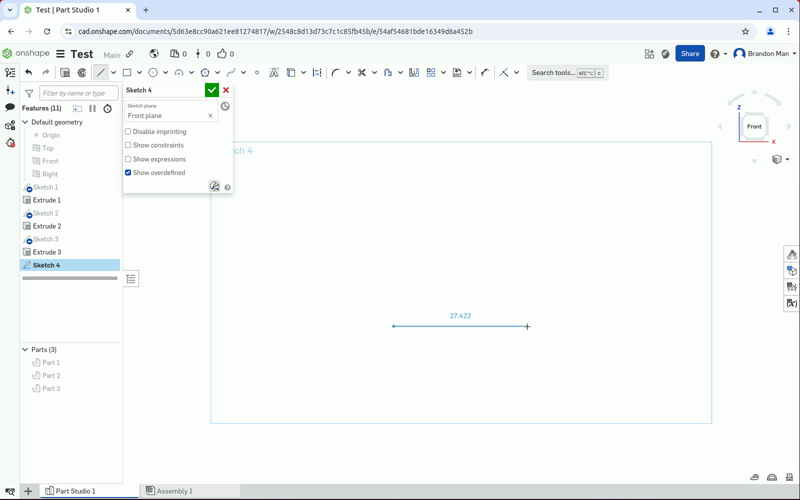
click(527, 326)
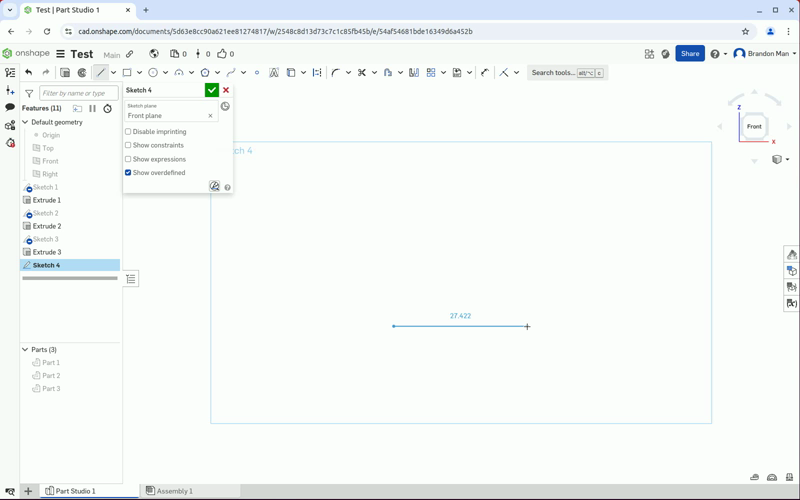
key_up(shift)
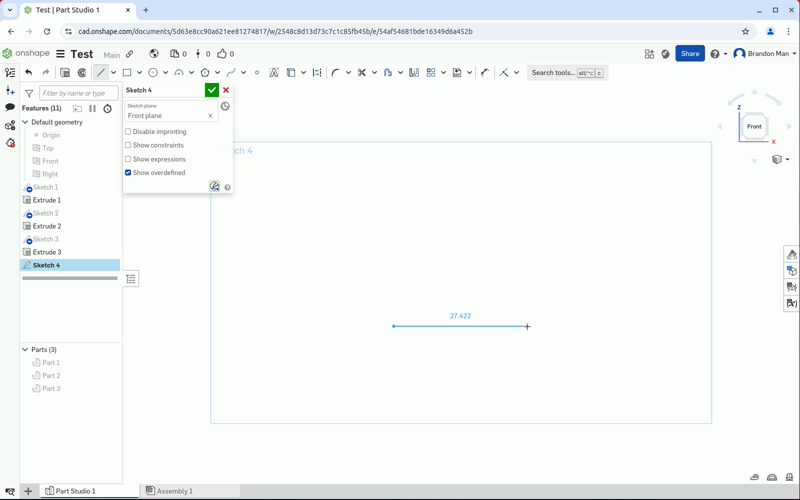
key_down(shift)
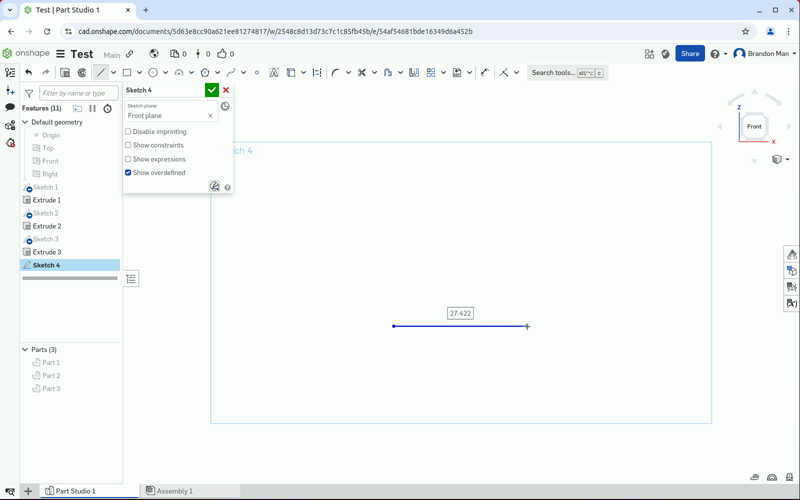
mouse_move(527, 216)
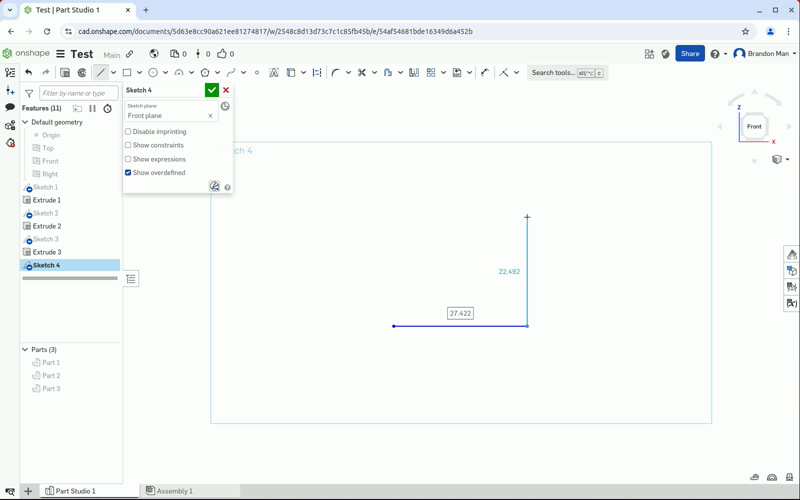
click(527, 216)
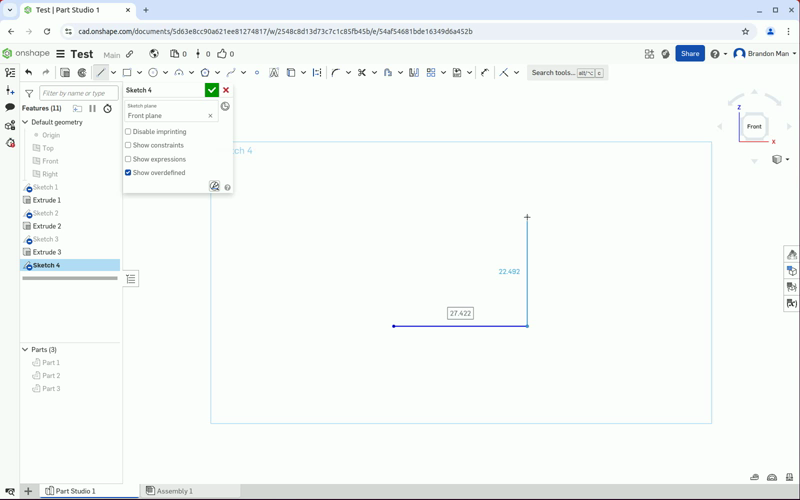
key_up(shift)
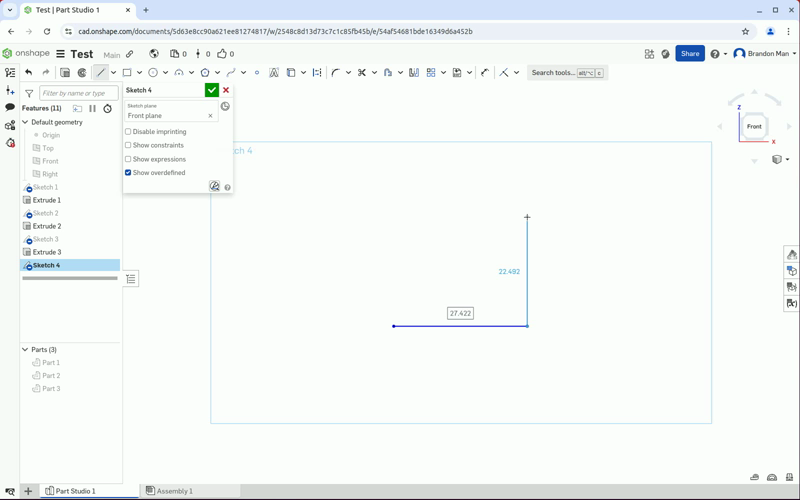
key_down(shift)
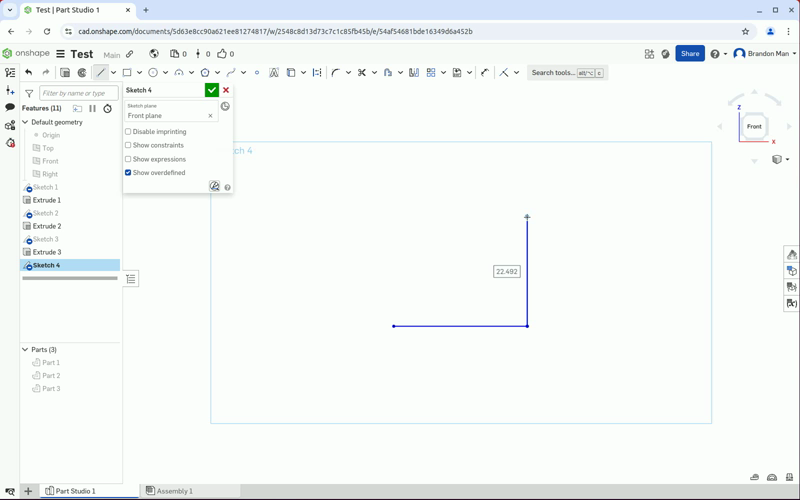
mouse_move(393, 216)
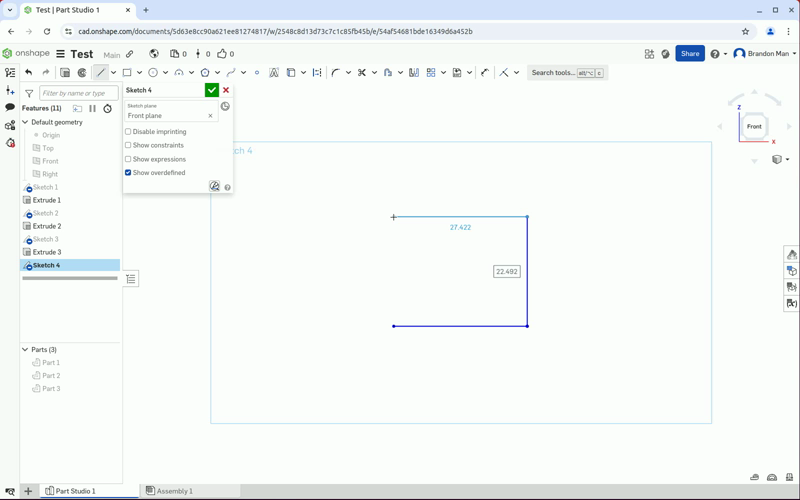
click(393, 216)
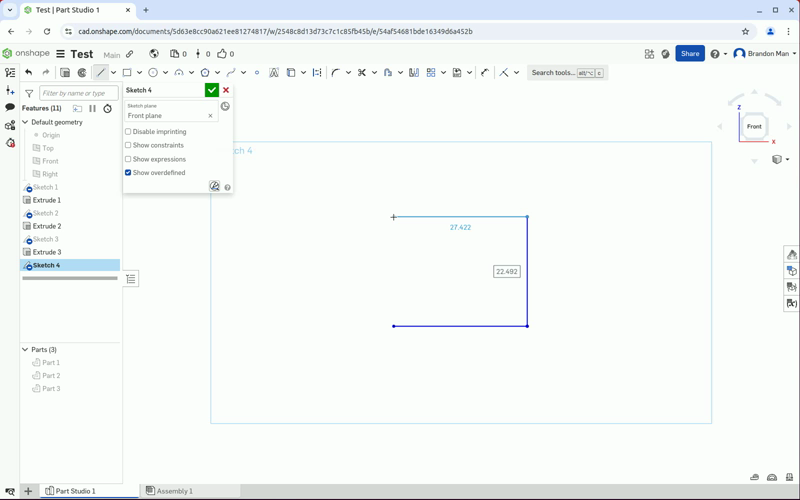
key_up(shift)
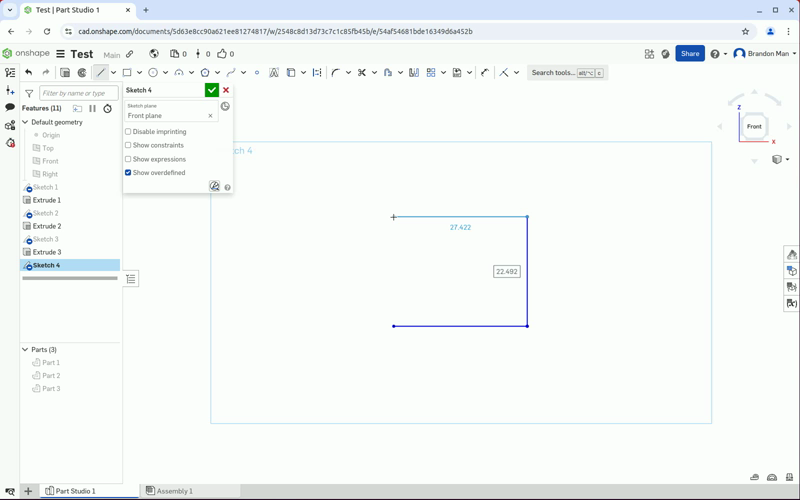
key_down(shift)
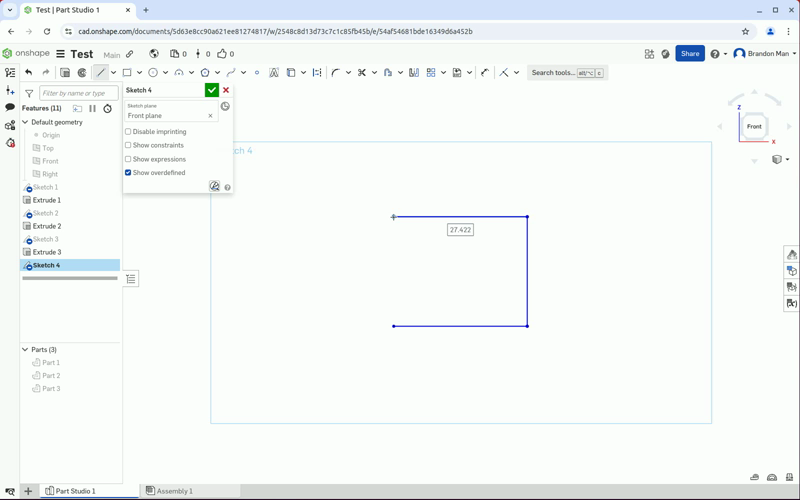
mouse_move(393, 326)
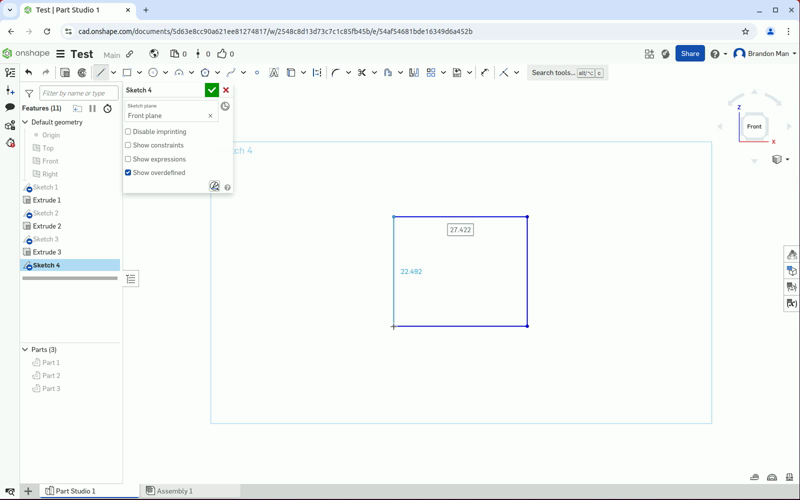
key_up(shift)
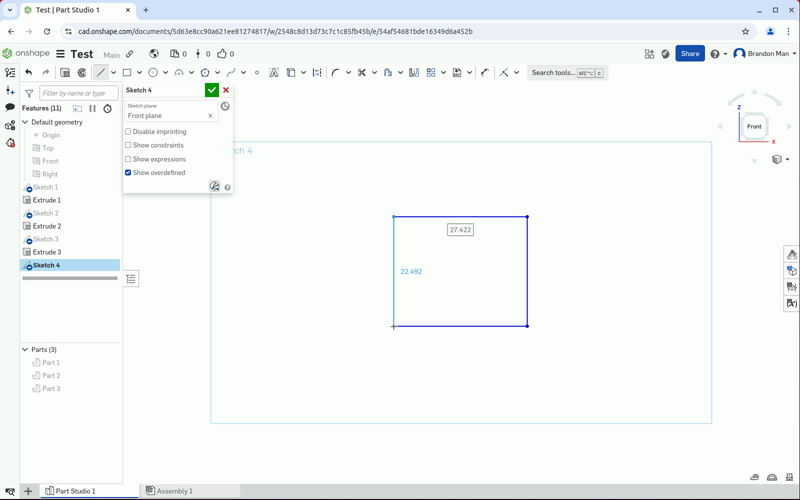
click(393, 326)
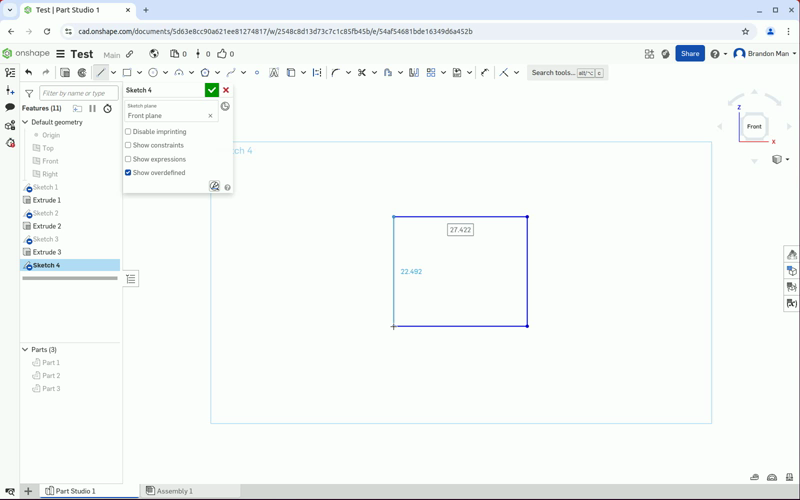
key(esc)
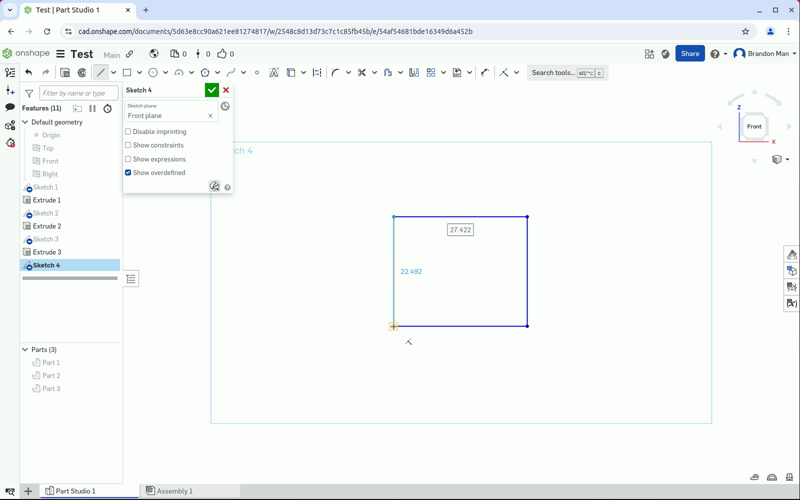
mouse_move(407, 301)
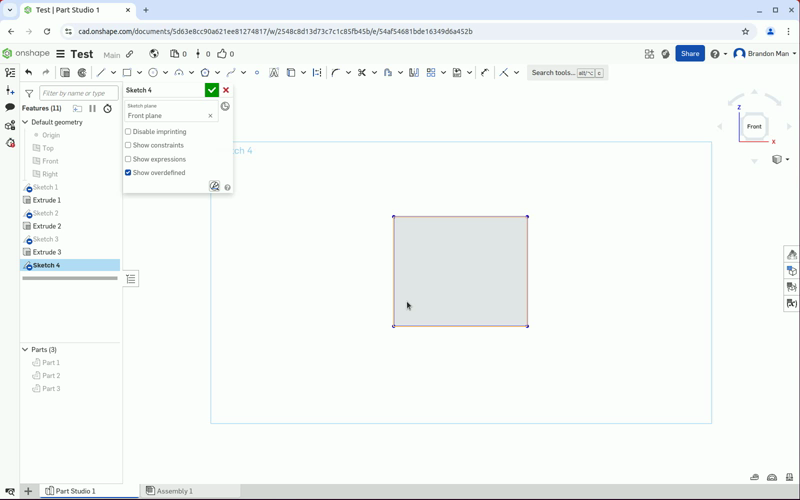
click(407, 301)
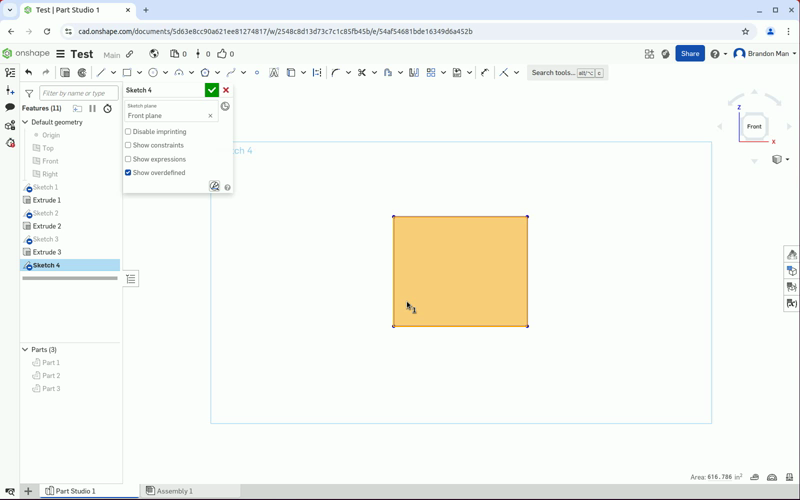
mouse_move(73, 352)
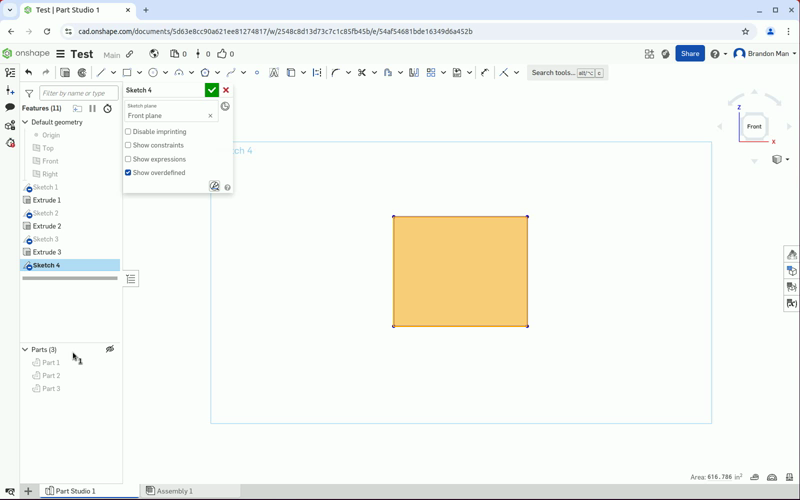
key(shift+y)
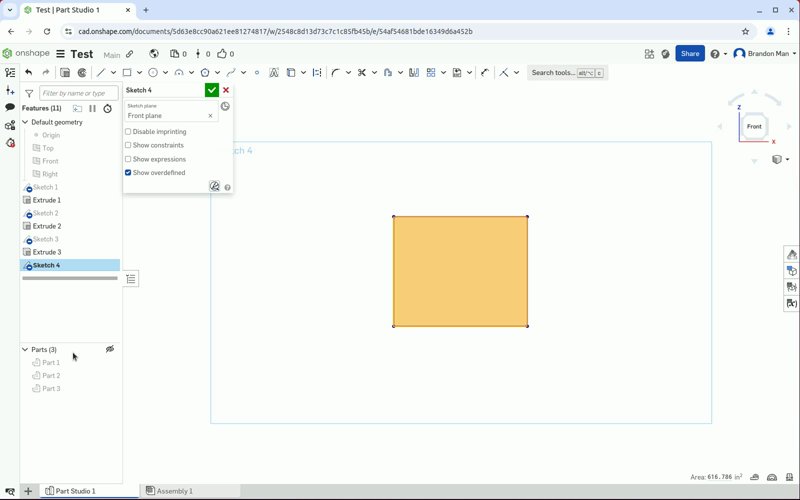
key(shift+e)
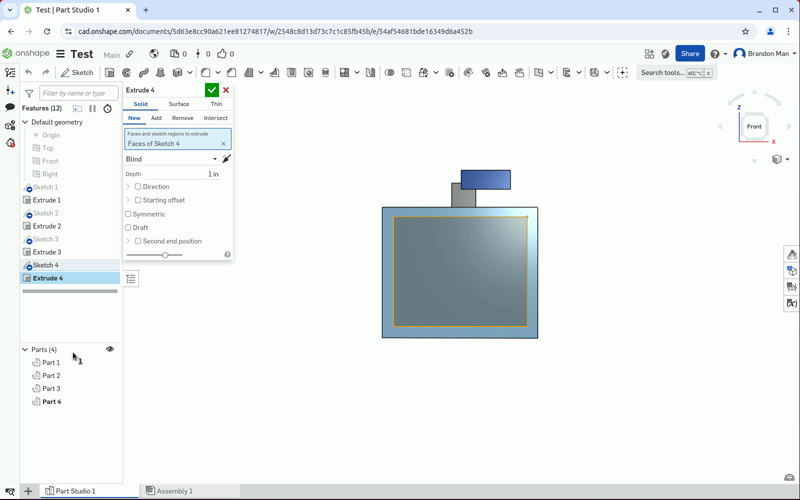
mouse_move(143, 106)
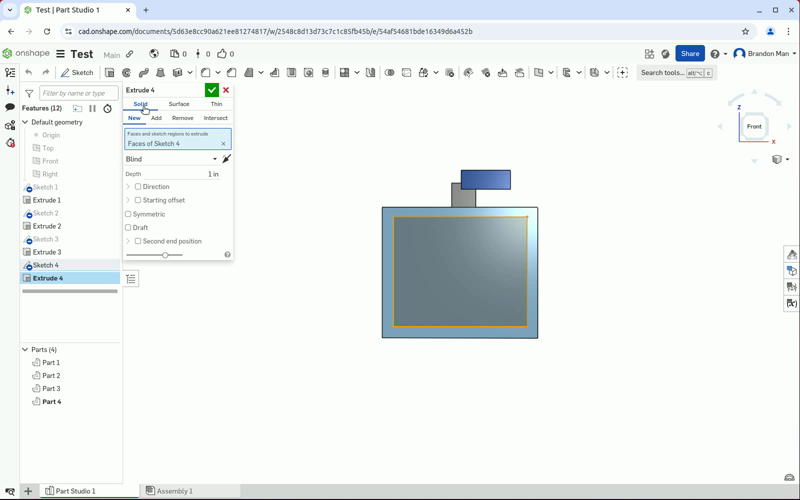
click(143, 106)
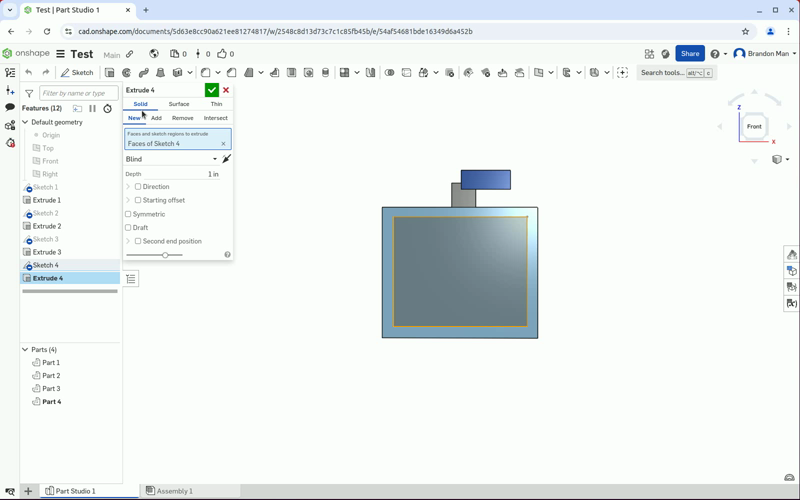
mouse_move(137, 120)
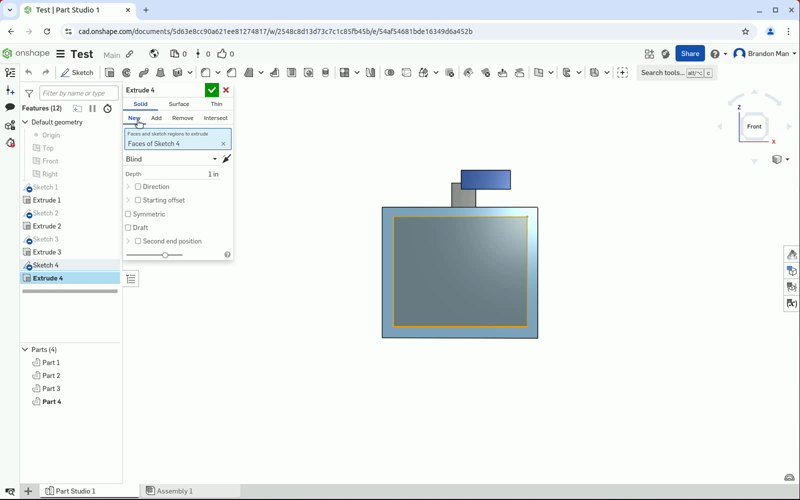
click(137, 120)
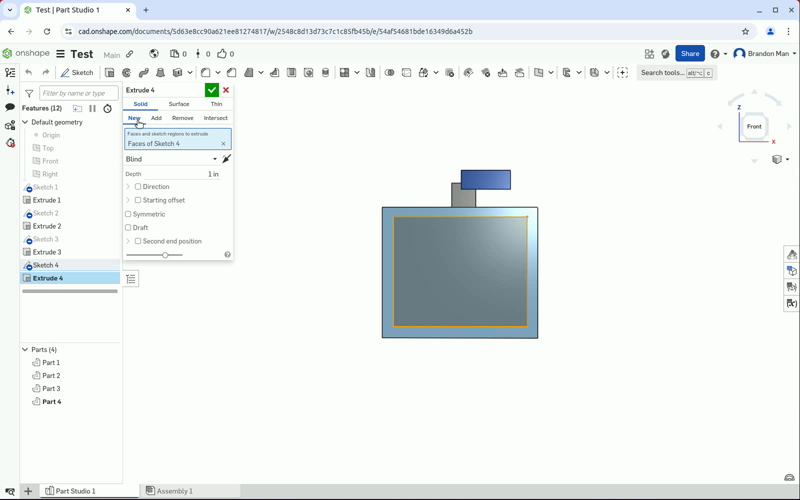
key(tab, 4)
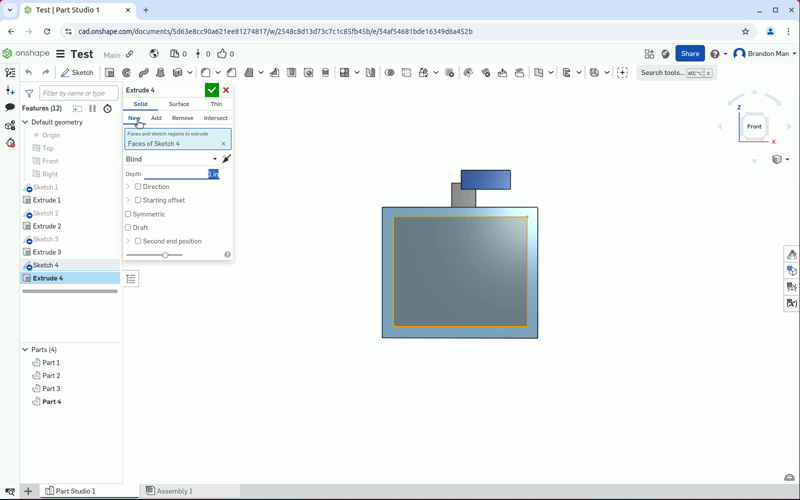
text(10.11)
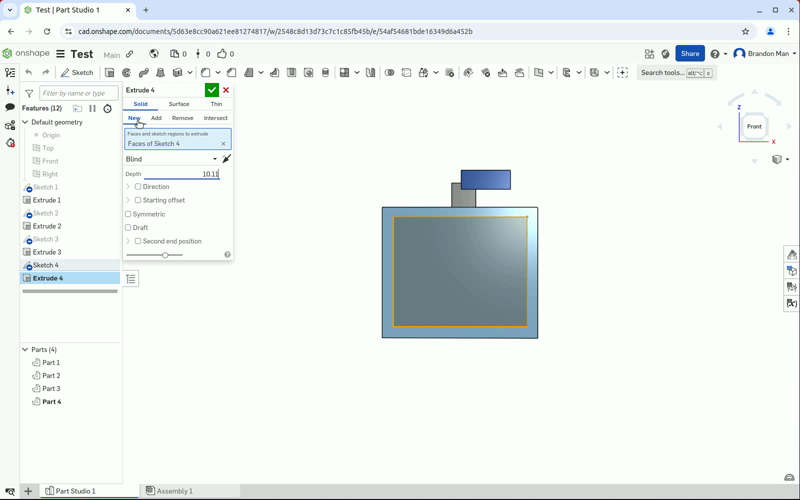
key(enter)
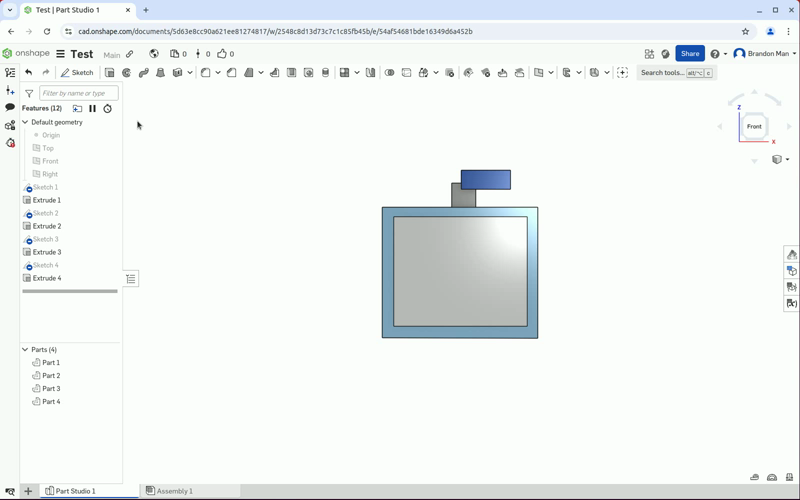
key(shift+h)
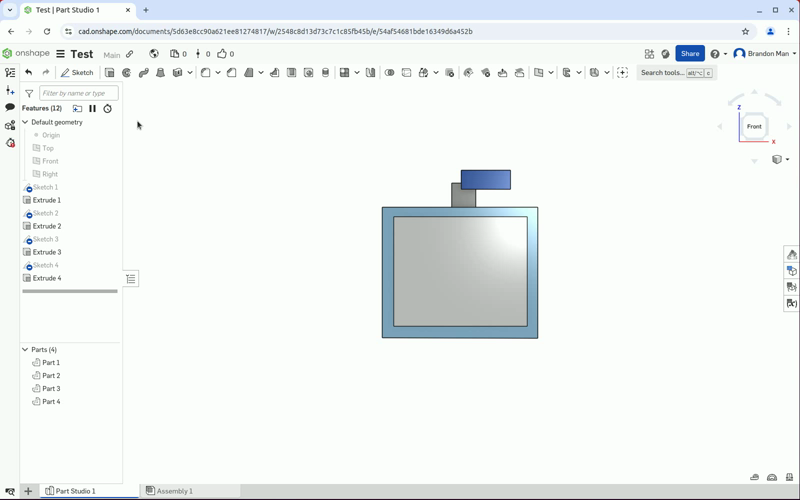
key(shift+h)
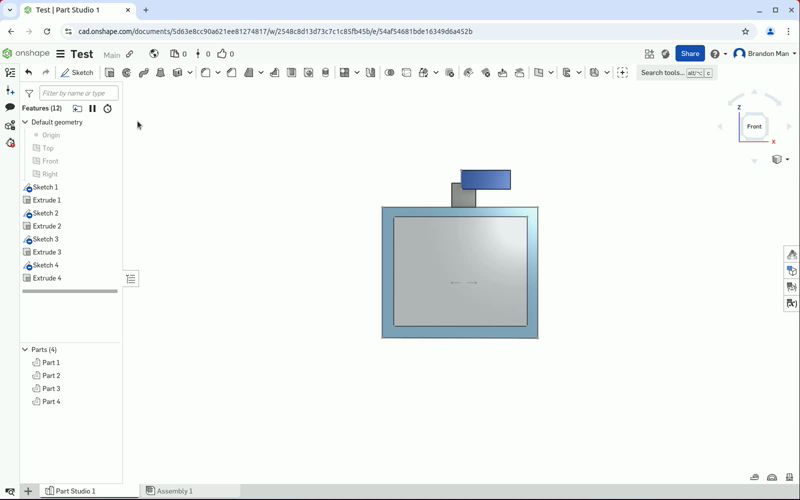
key(shift+7)
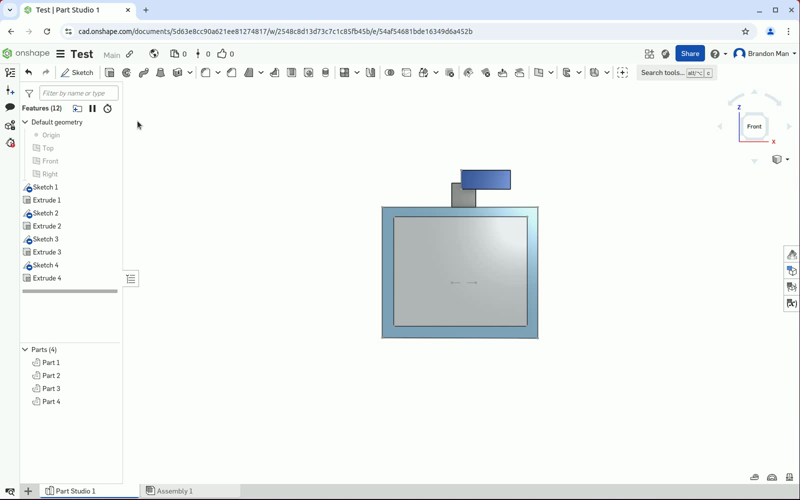
key(left, 2)
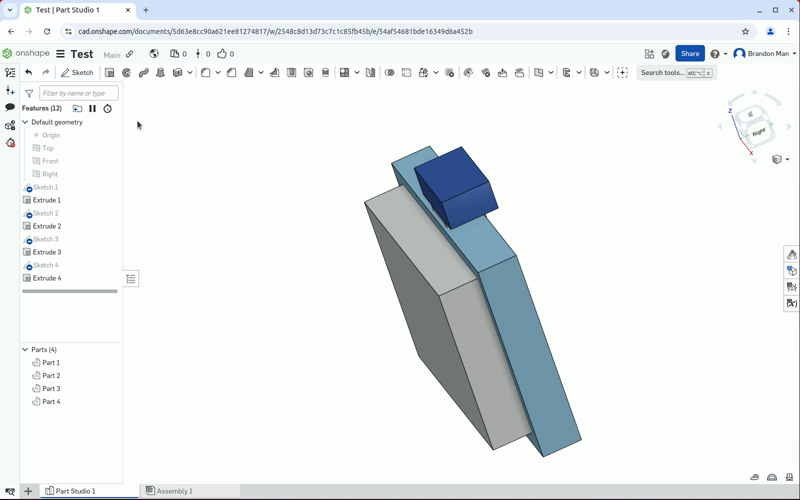
key(down, 2)
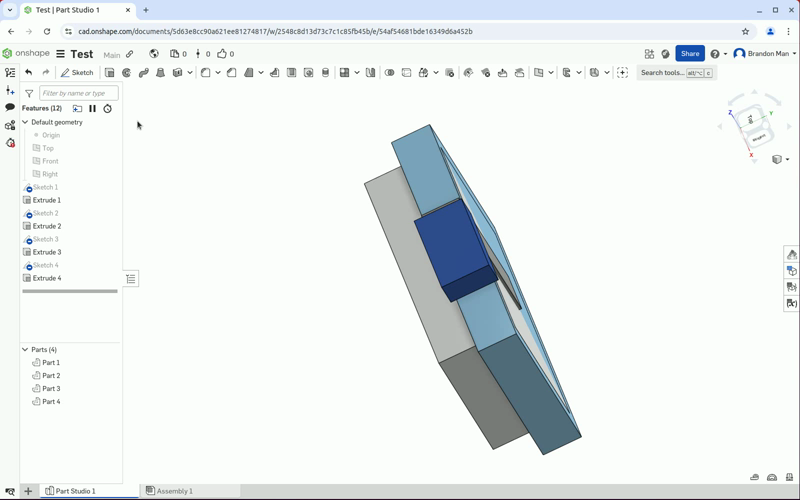
key(up, 2)
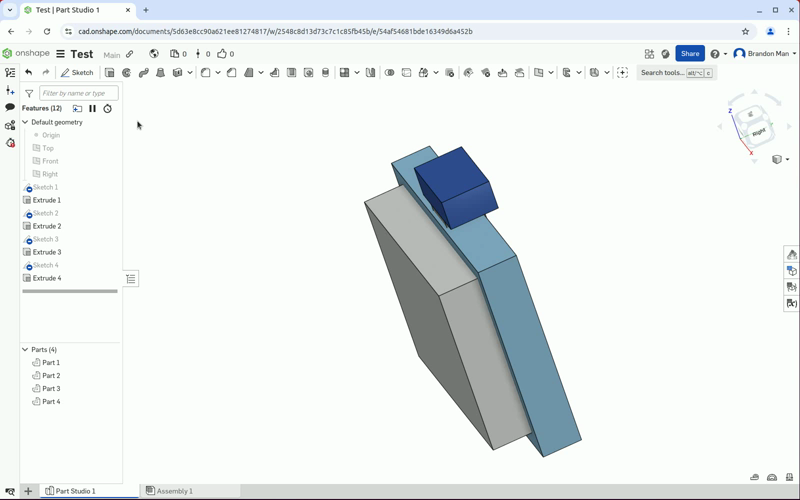
key(right, 2)
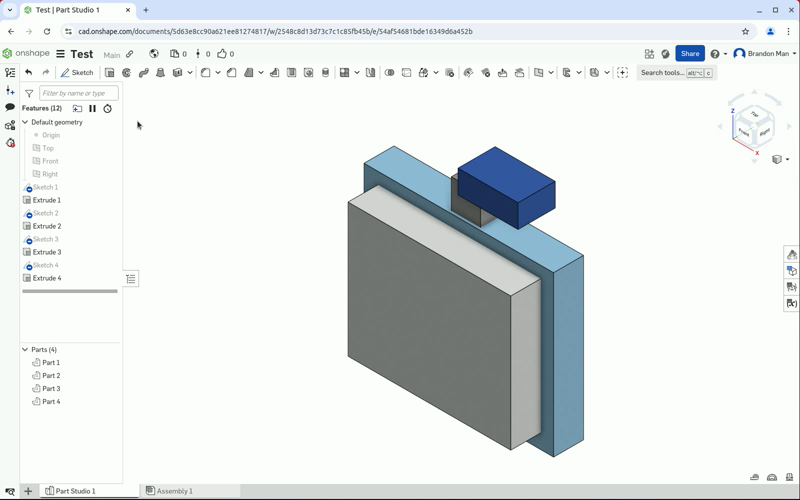
mouse_move(73, 189)
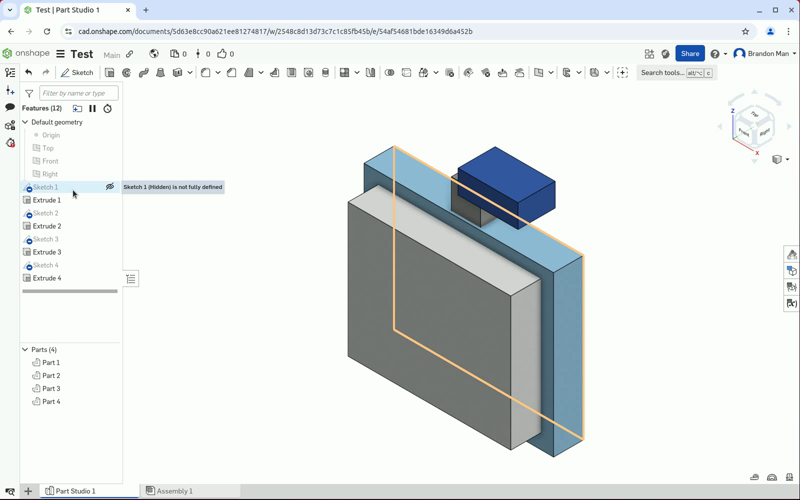
click(73, 189)